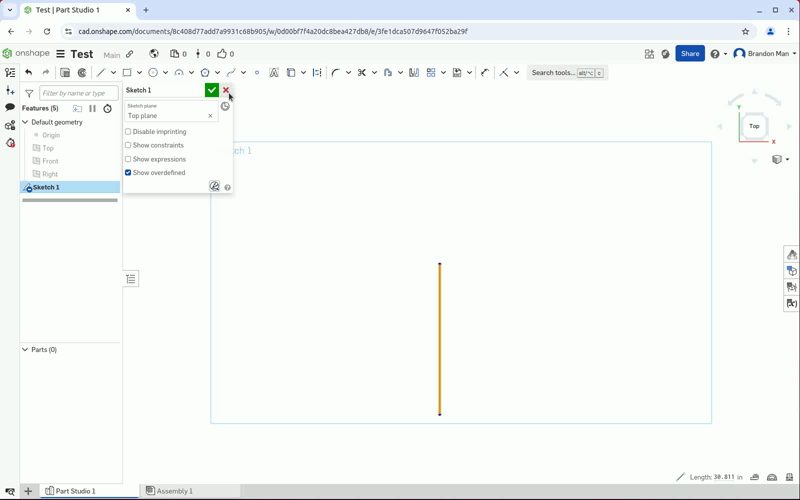
key(shift+h)
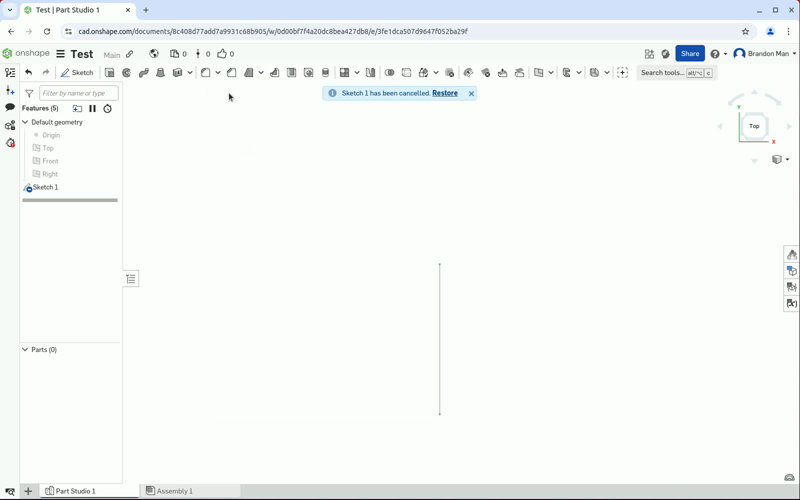
key(shift+s)
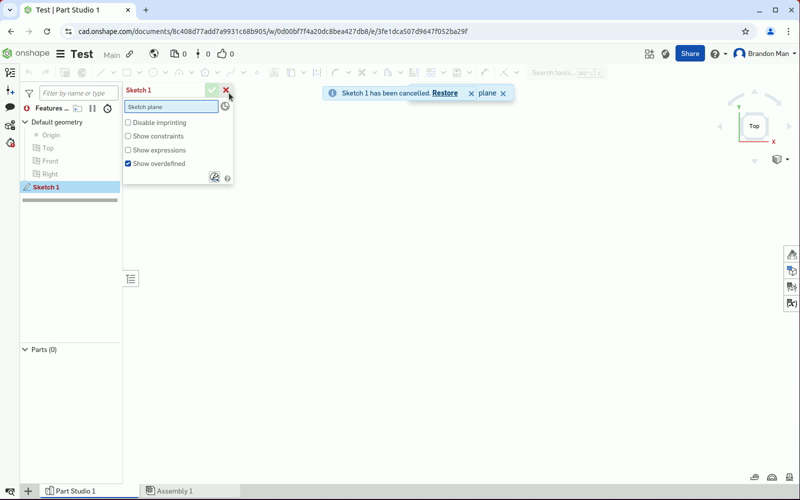
mouse_move(73, 150)
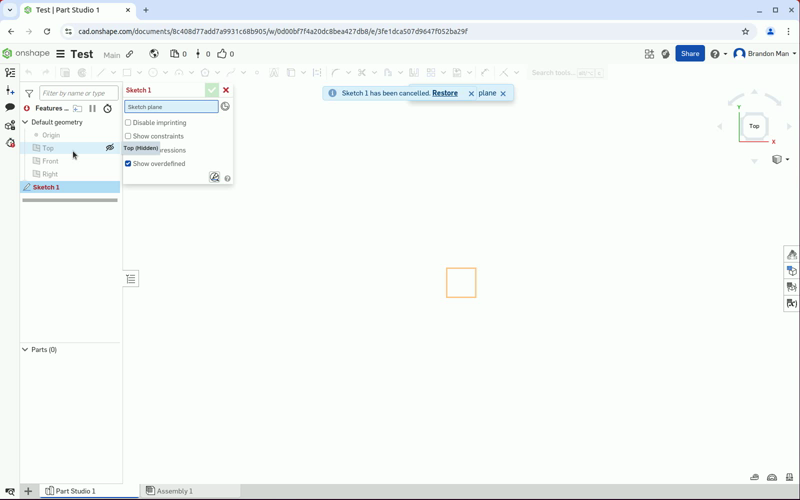
click(73, 150)
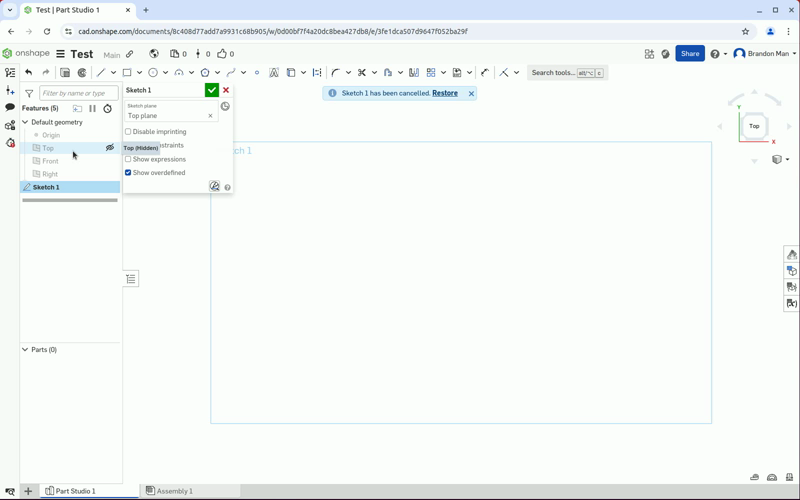
mouse_move(73, 352)
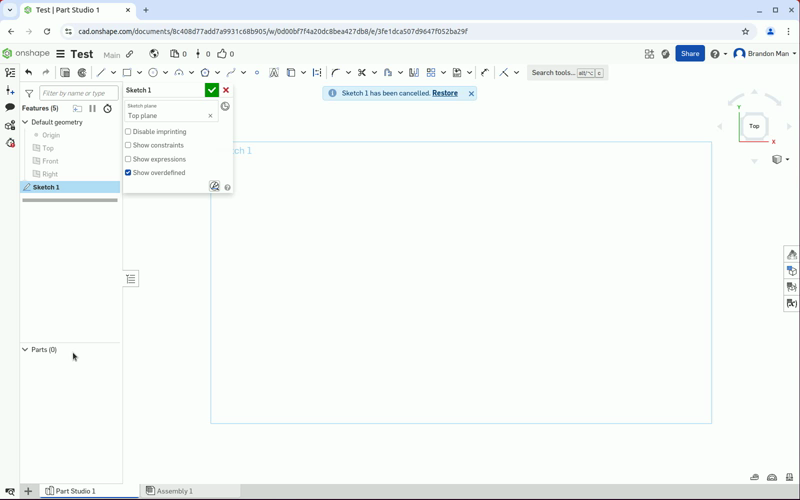
key(y)
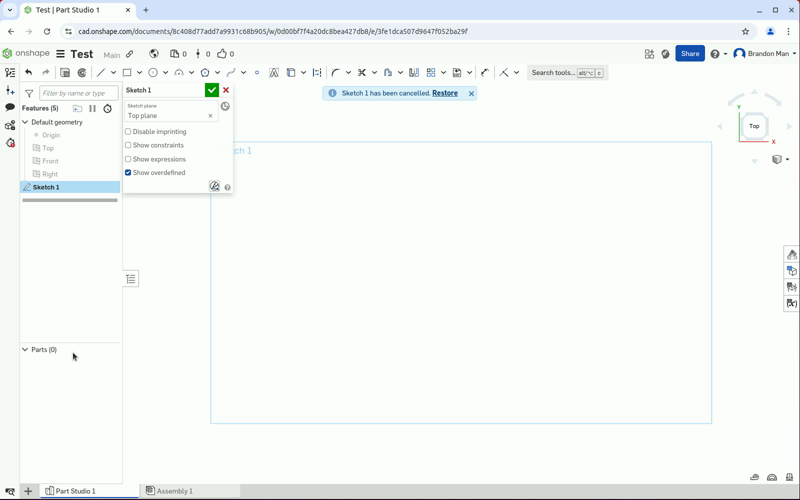
key(l)
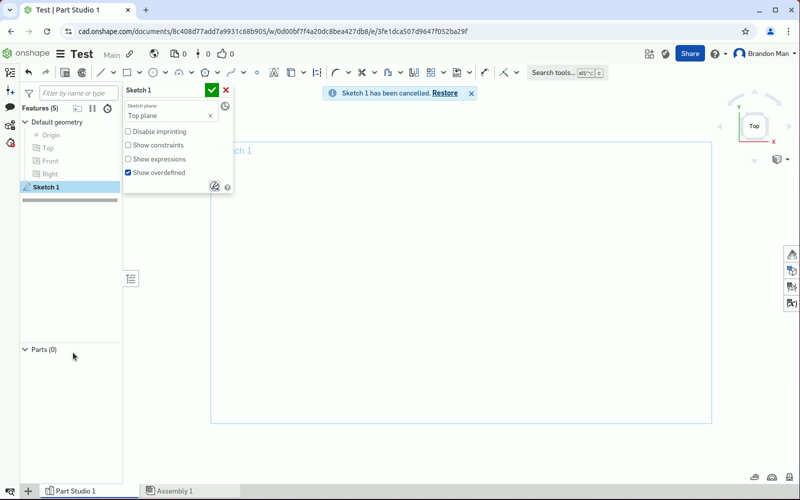
key_down(shift)
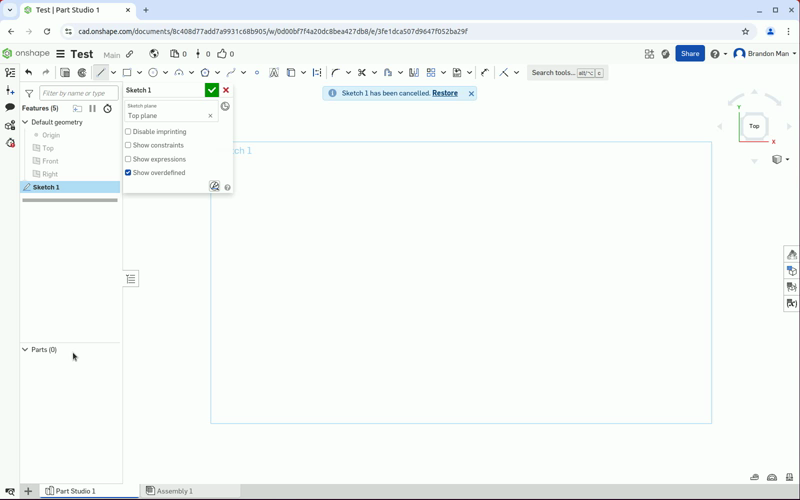
mouse_move(348, 348)
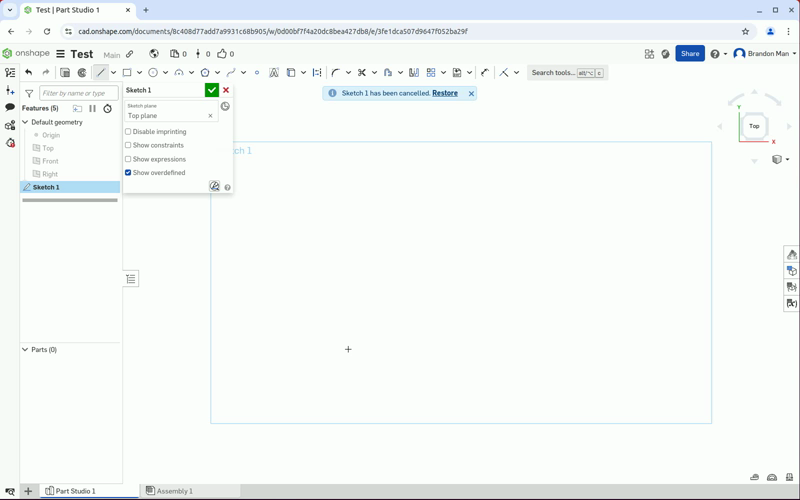
click(348, 348)
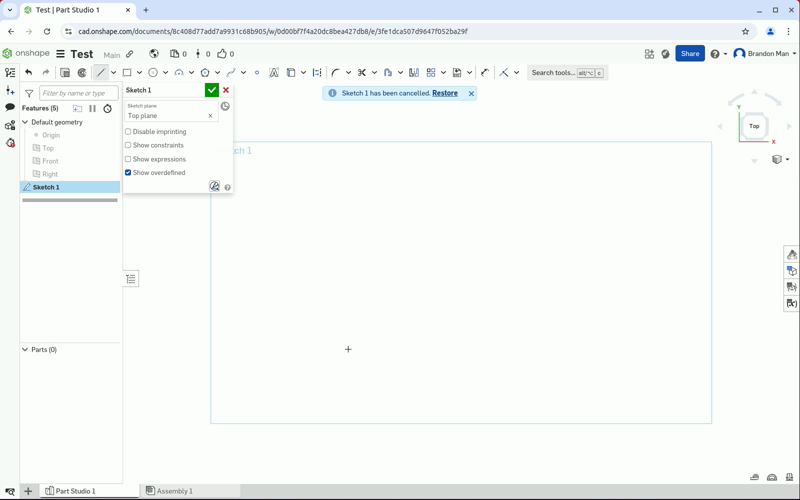
key_up(shift)
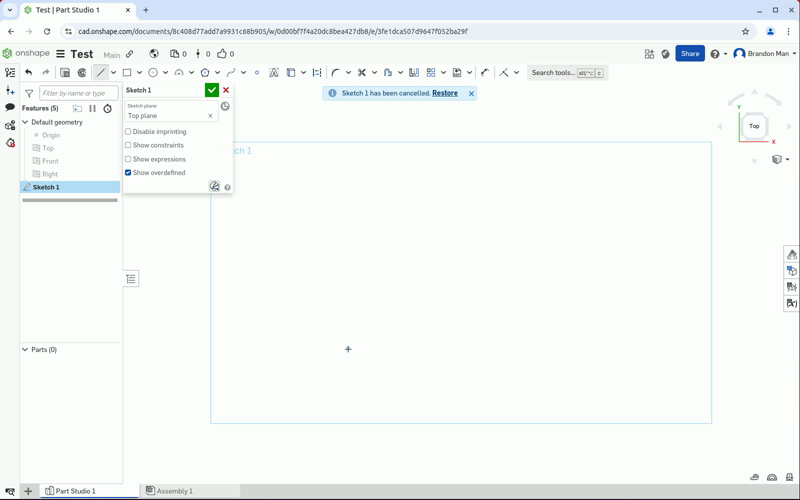
key_down(shift)
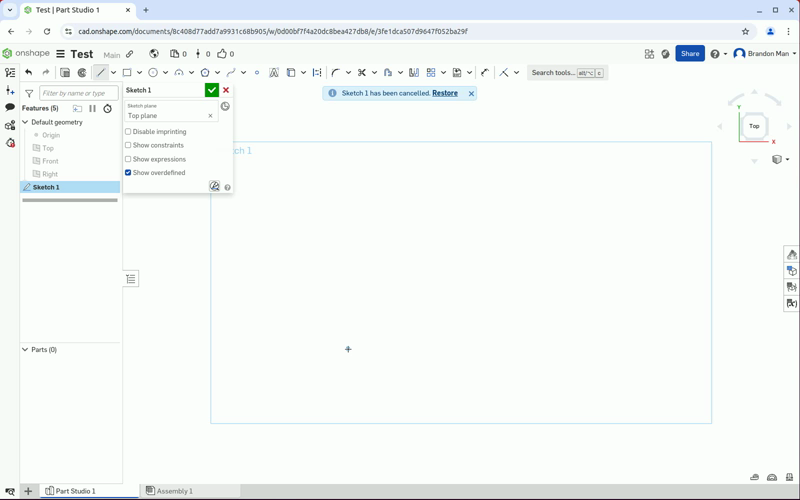
mouse_move(572, 348)
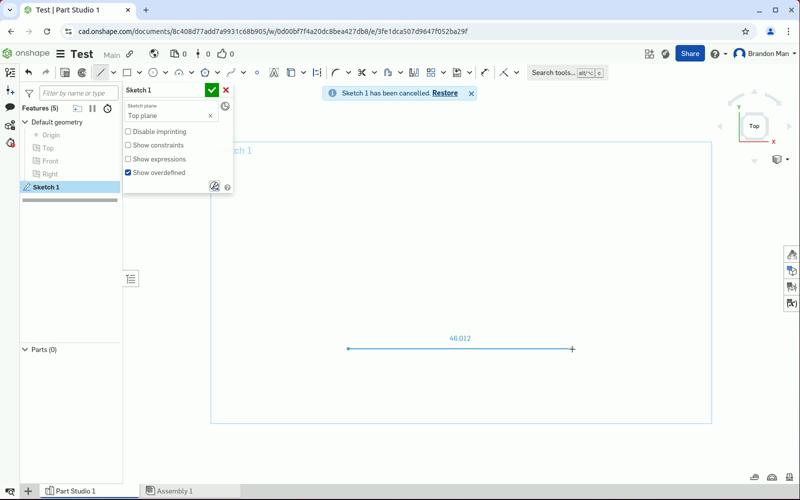
click(572, 348)
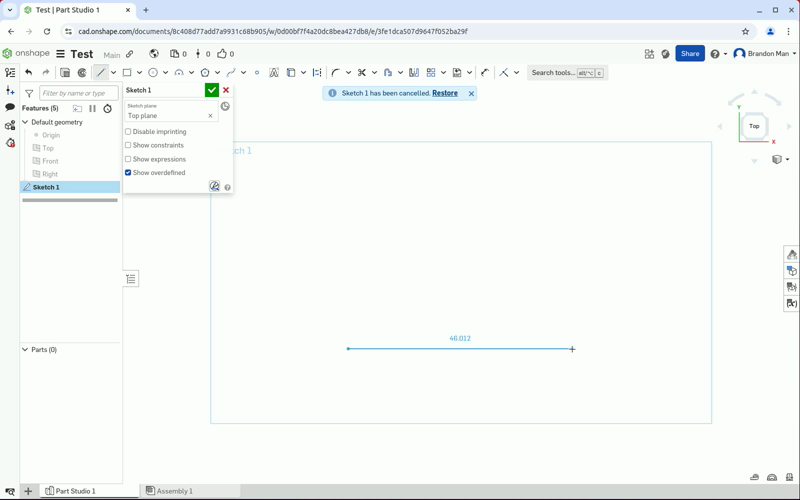
key_up(shift)
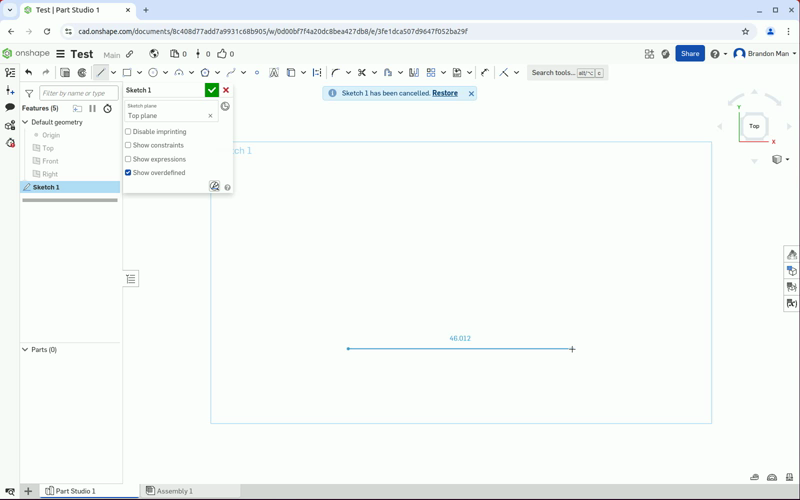
key_down(shift)
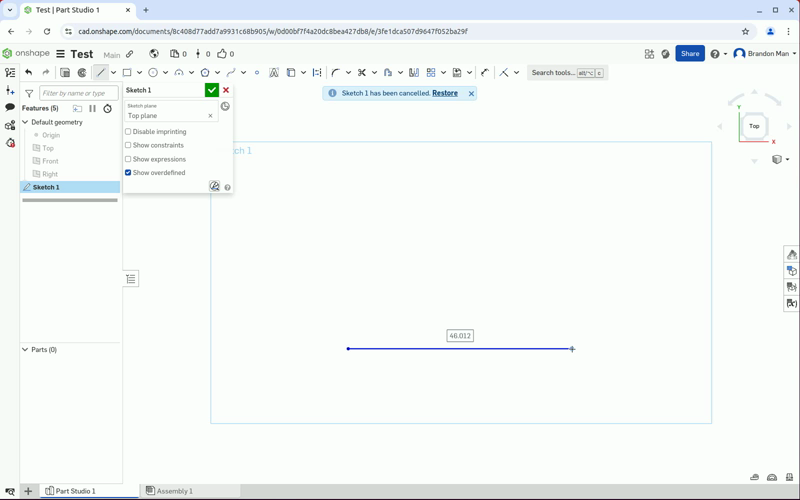
mouse_move(572, 282)
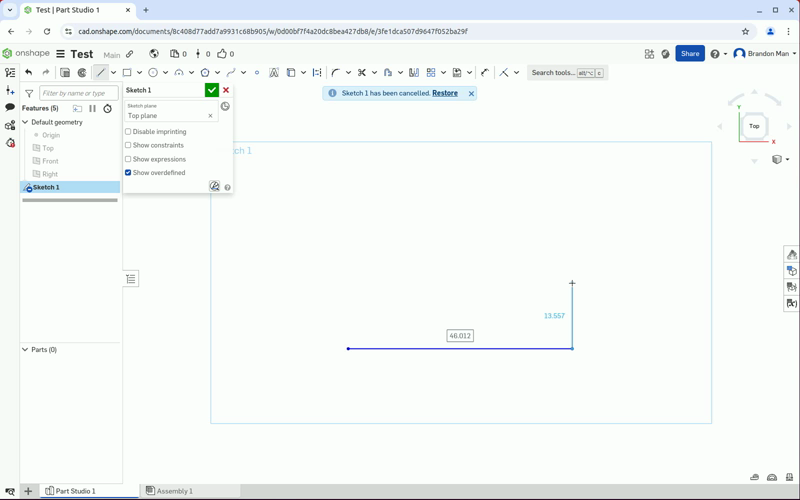
click(572, 282)
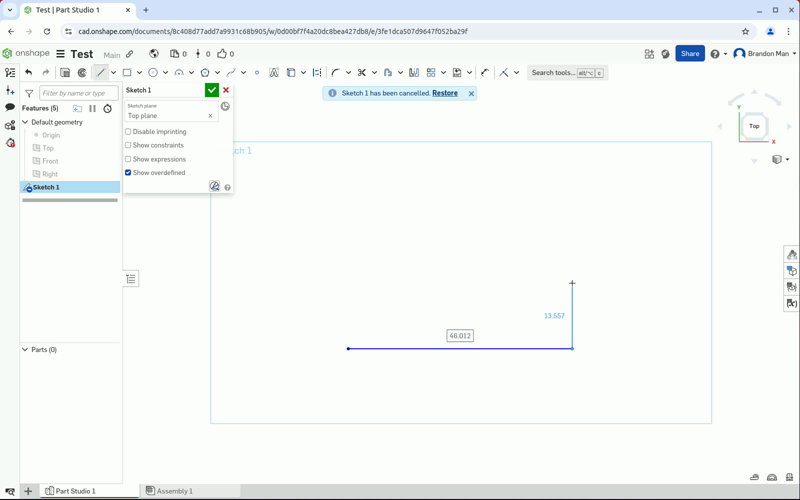
key_up(shift)
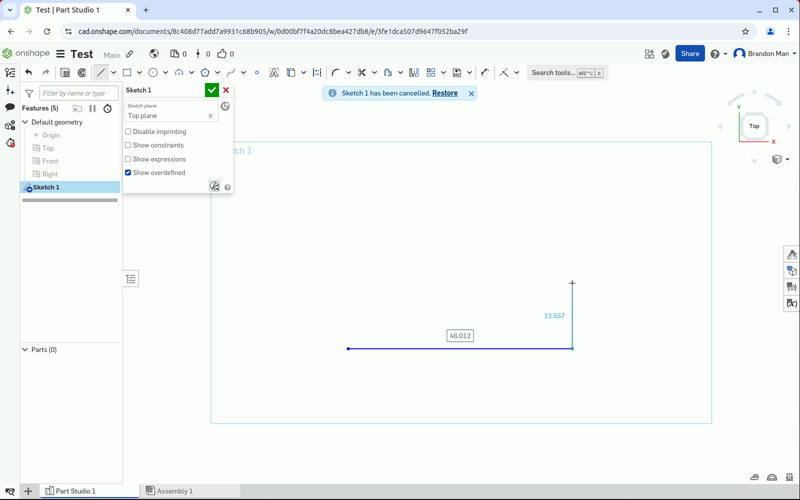
key_down(shift)
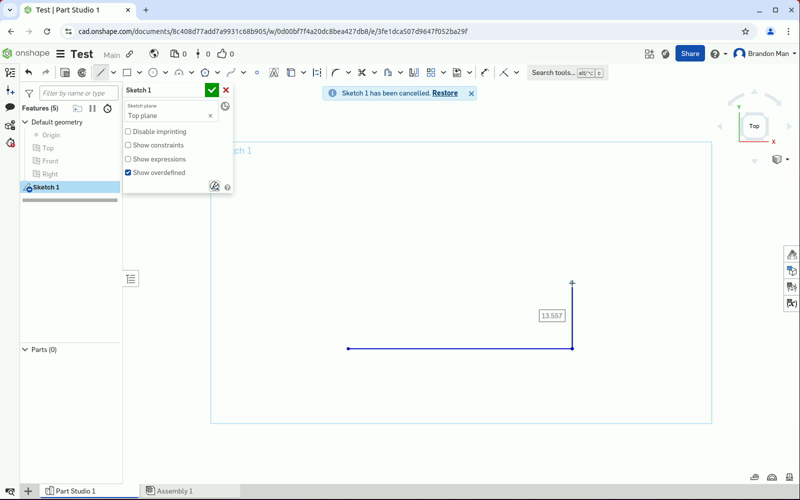
mouse_move(348, 282)
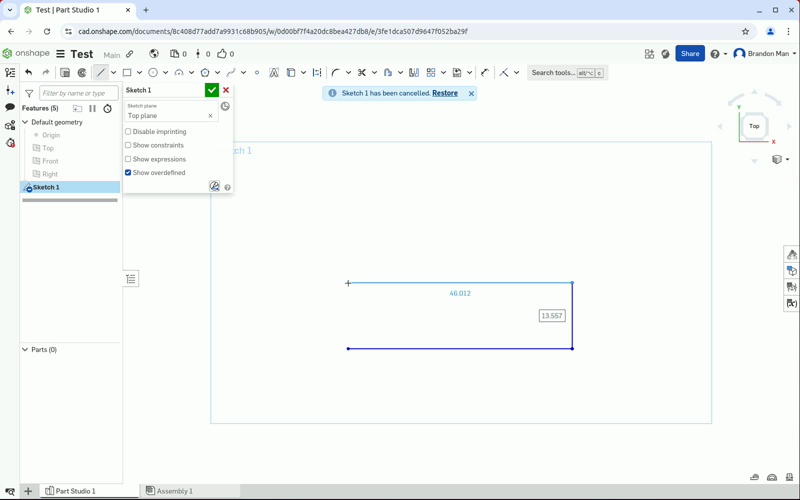
click(348, 282)
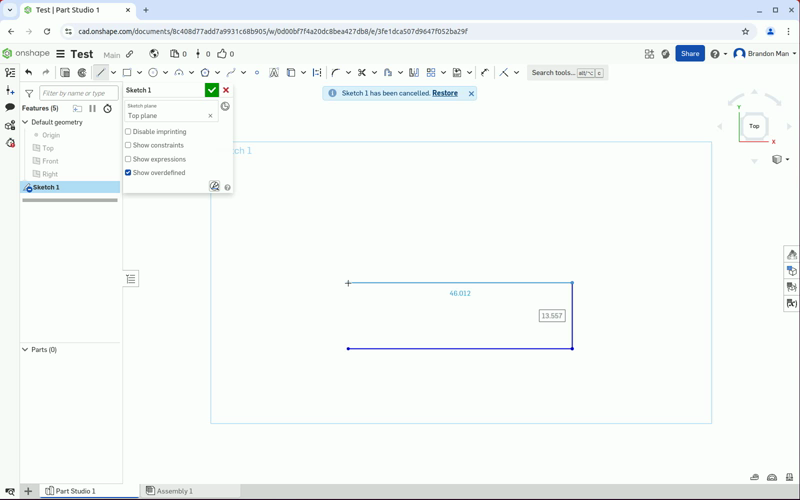
key_up(shift)
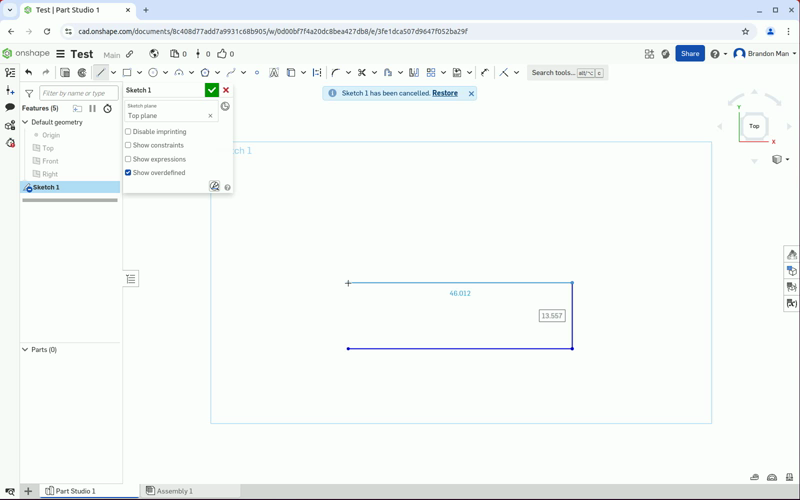
key_down(shift)
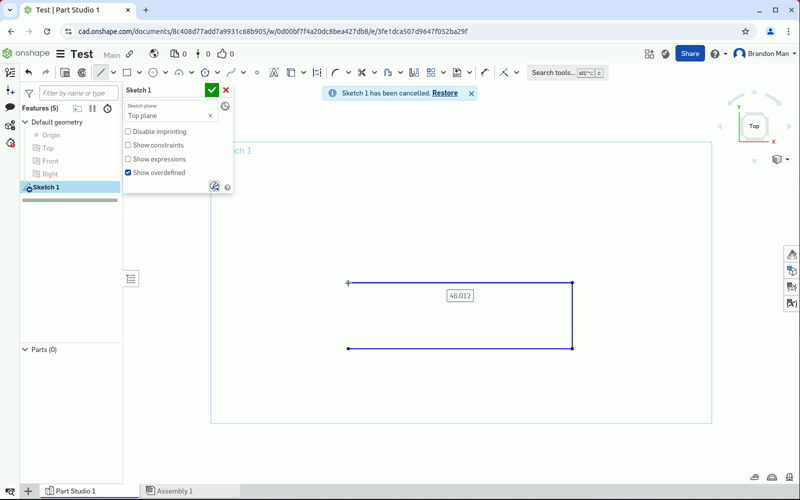
mouse_move(348, 348)
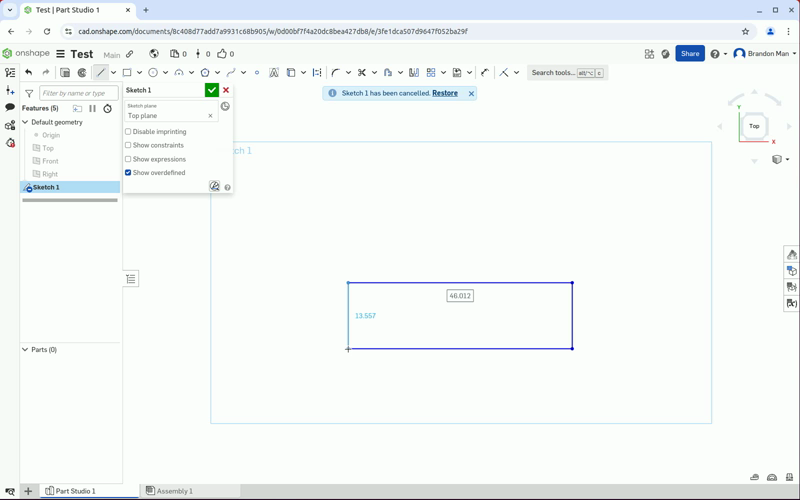
key_up(shift)
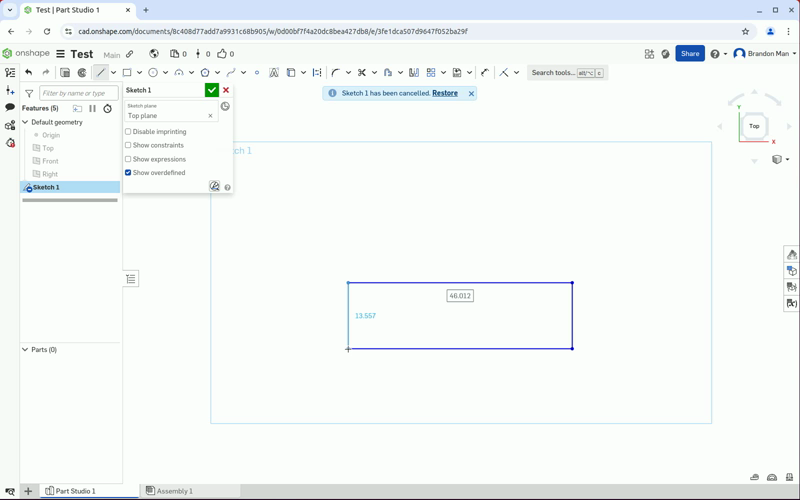
click(348, 348)
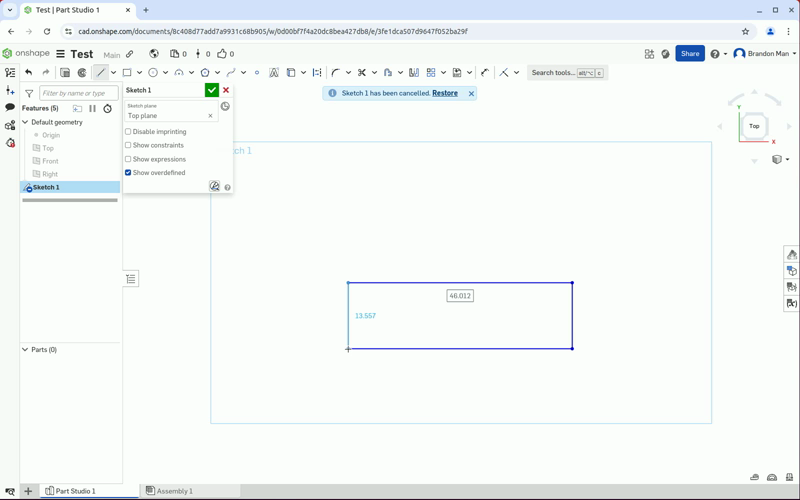
key(esc)
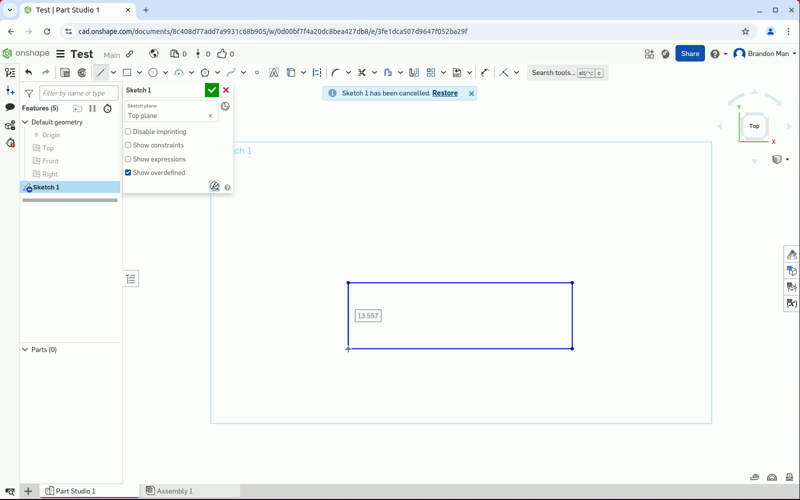
mouse_move(497, 328)
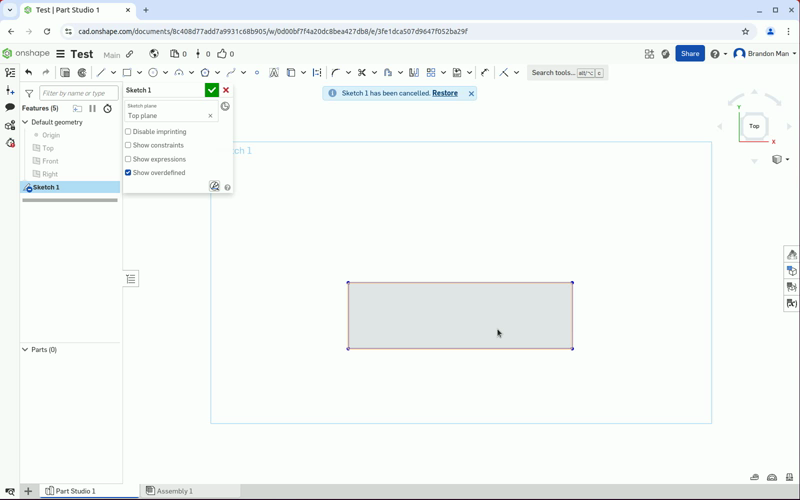
click(497, 328)
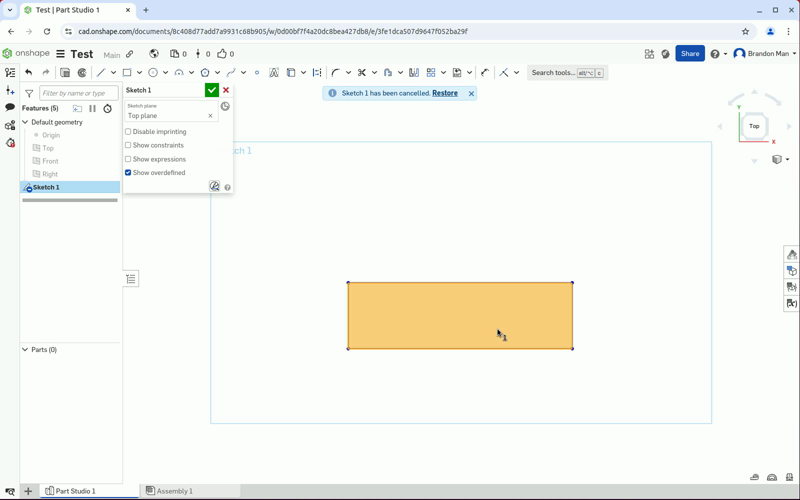
mouse_move(73, 352)
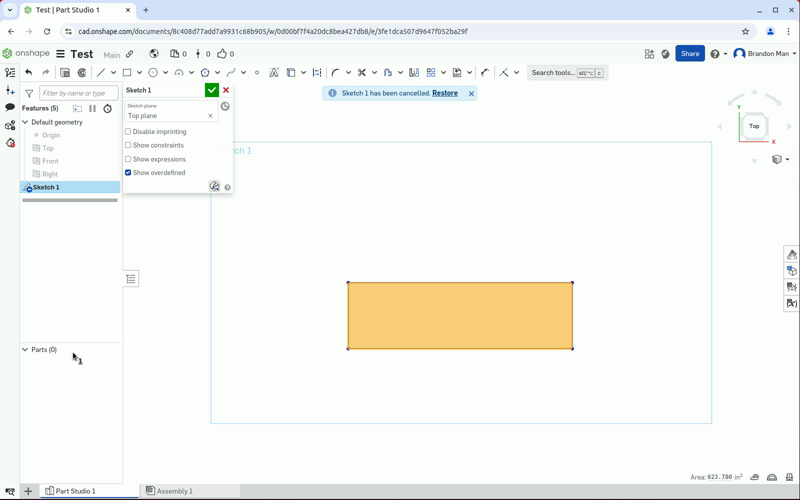
key(shift+y)
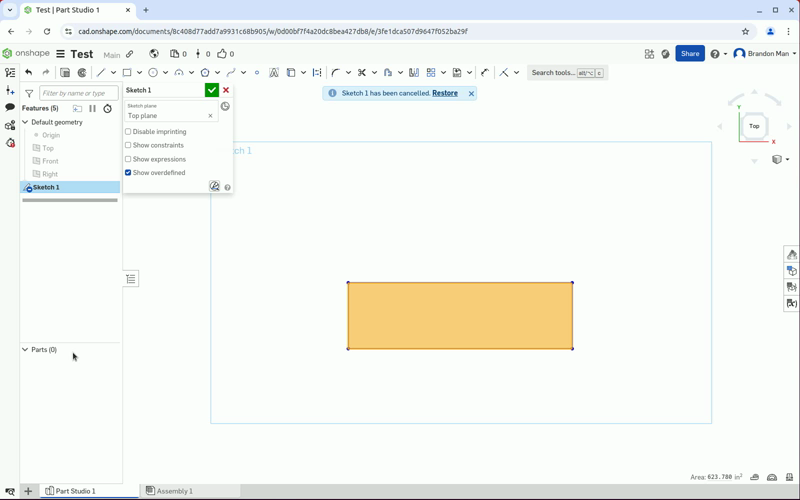
key(shift+e)
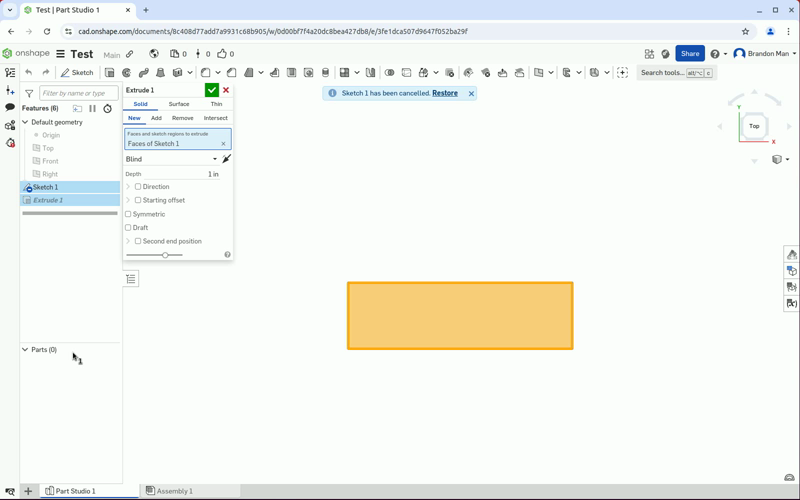
mouse_move(143, 106)
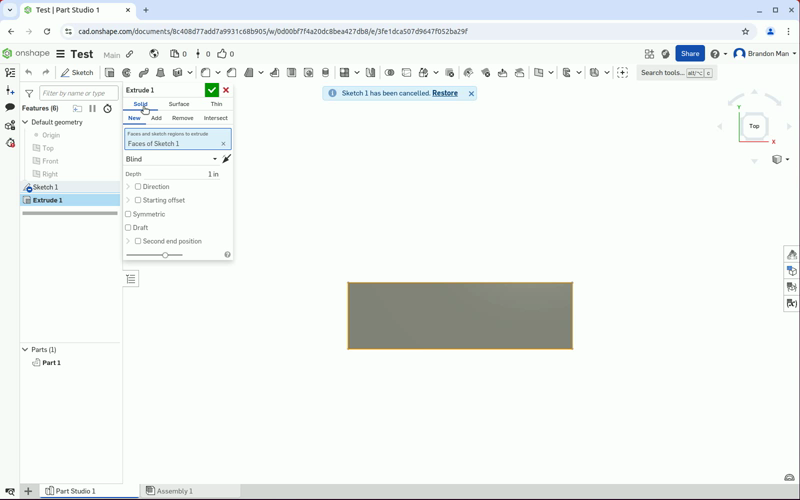
click(143, 106)
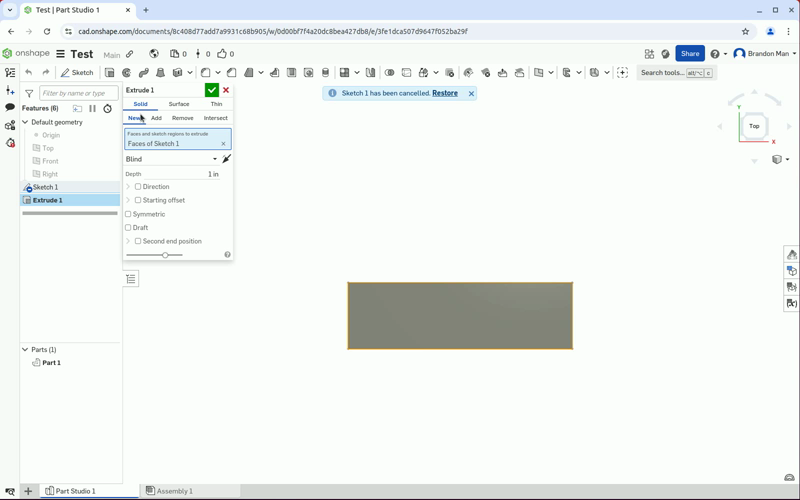
mouse_move(137, 120)
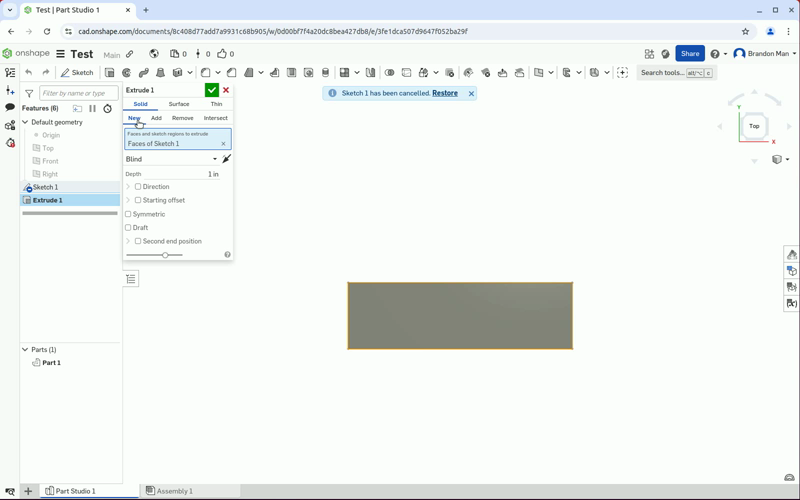
click(137, 120)
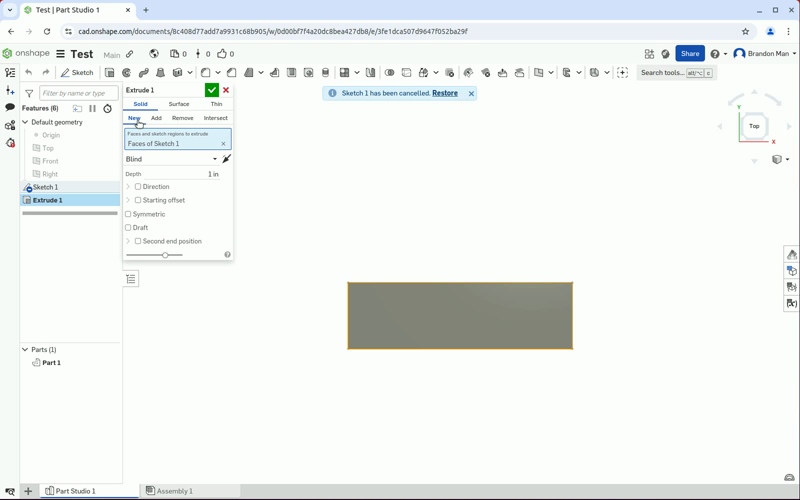
key(tab, 4)
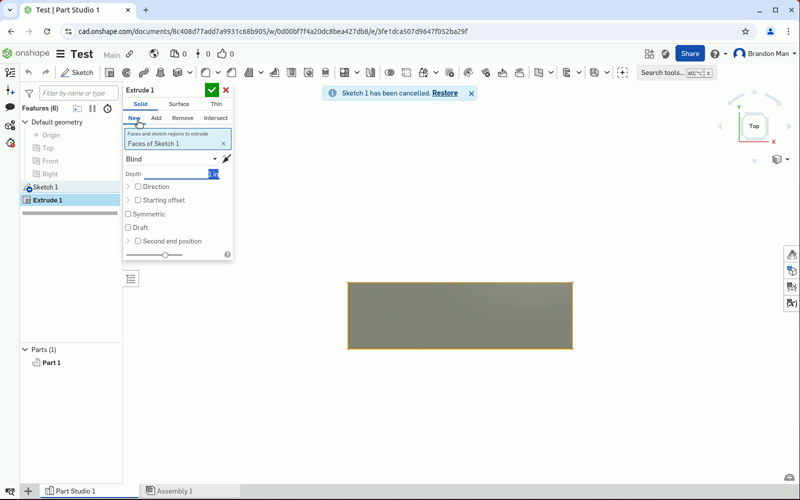
text(0.241)
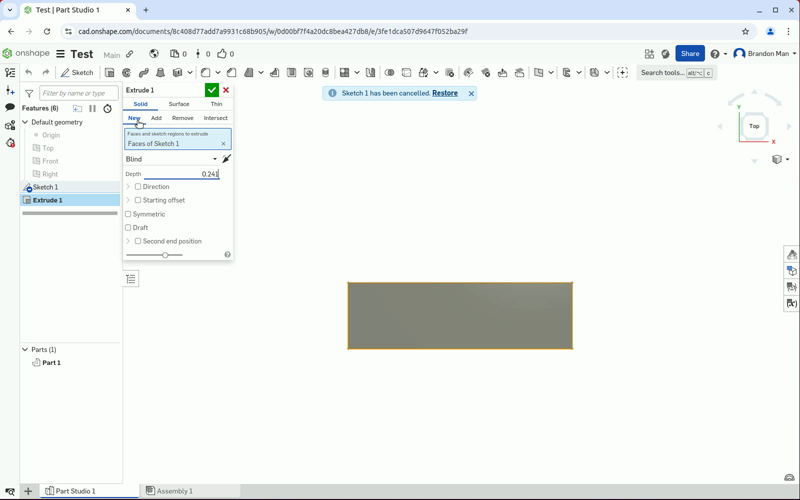
key(enter)
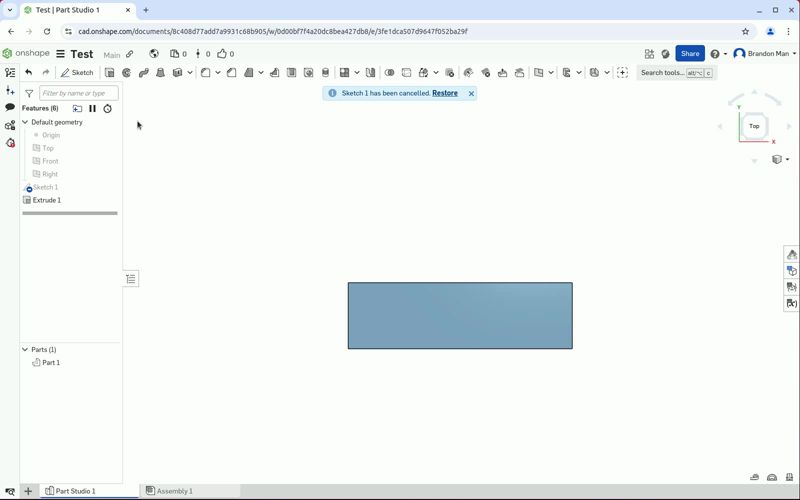
key(shift+h)
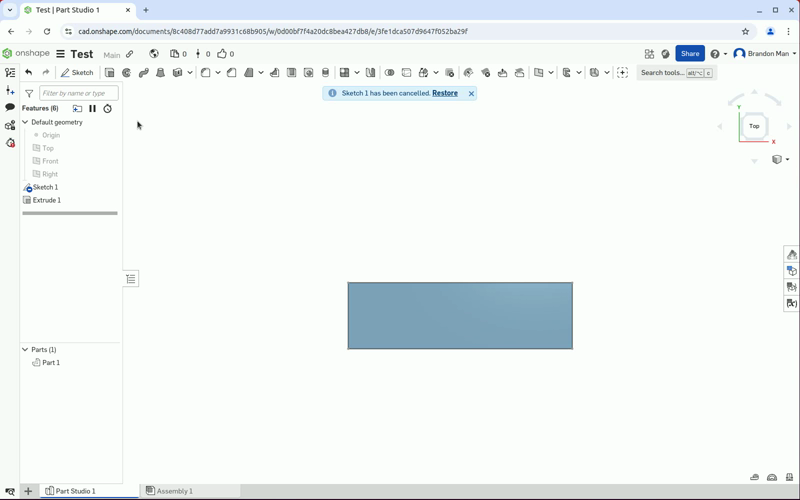
key(shift+h)
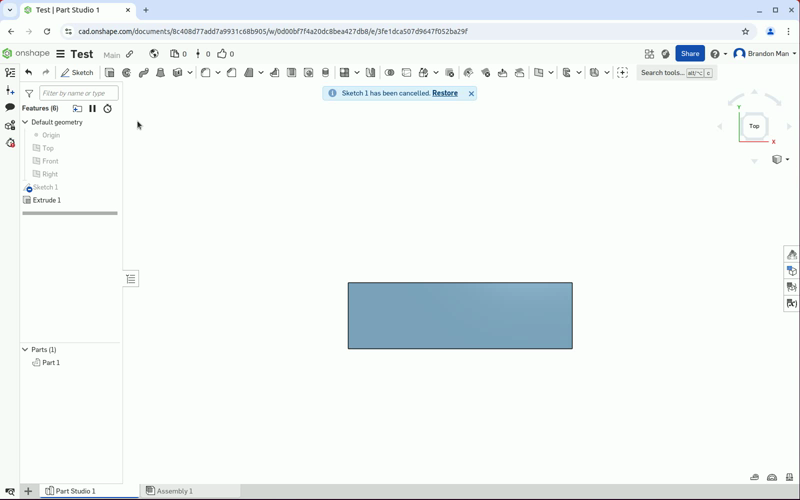
mouse_move(73, 189)
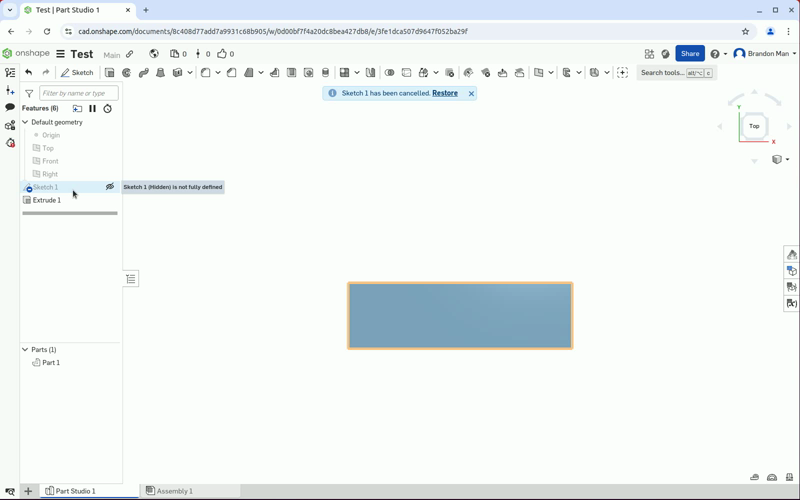
click(73, 189)
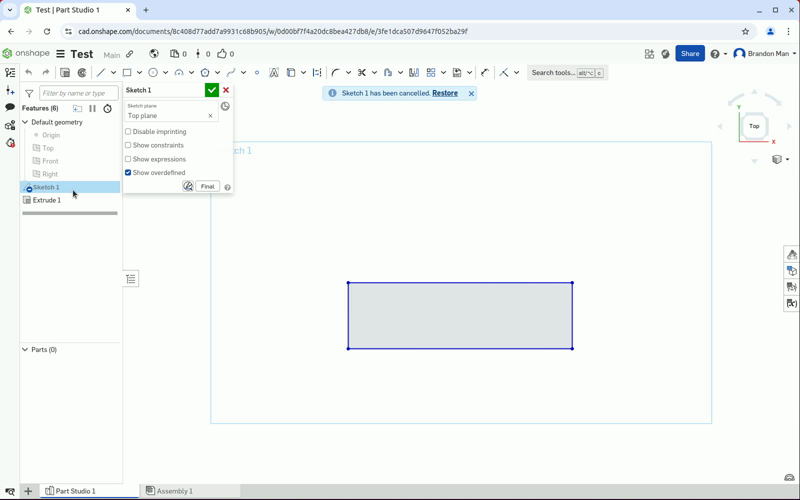
mouse_move(229, 92)
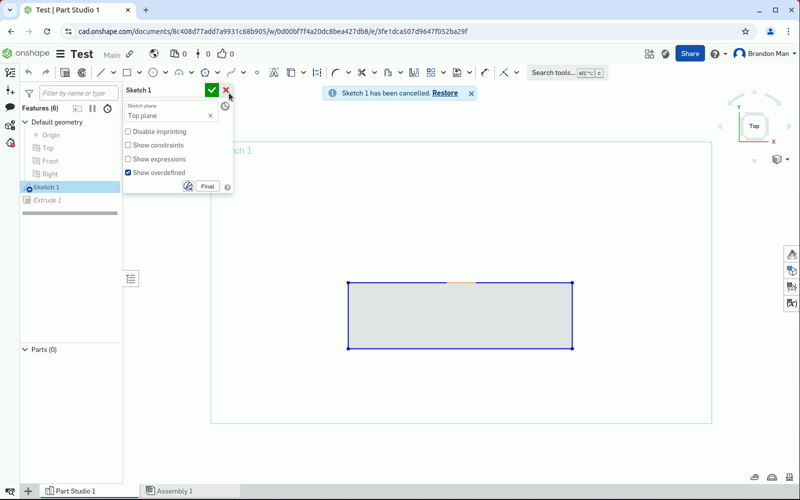
click(229, 92)
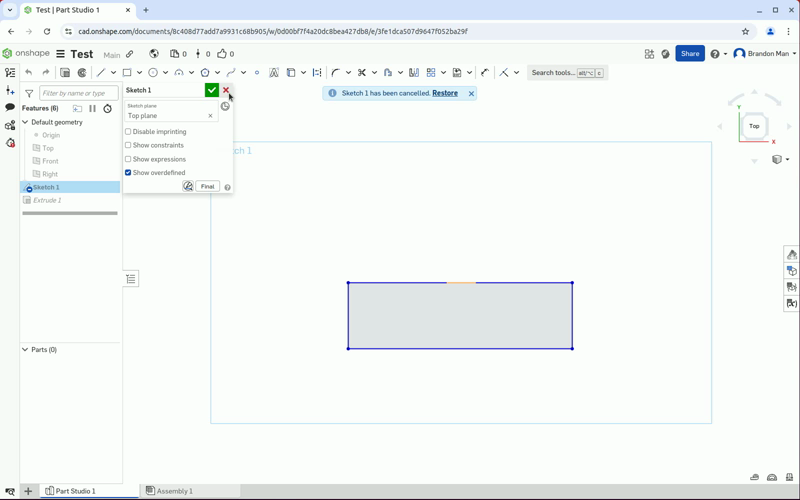
key(shift+s)
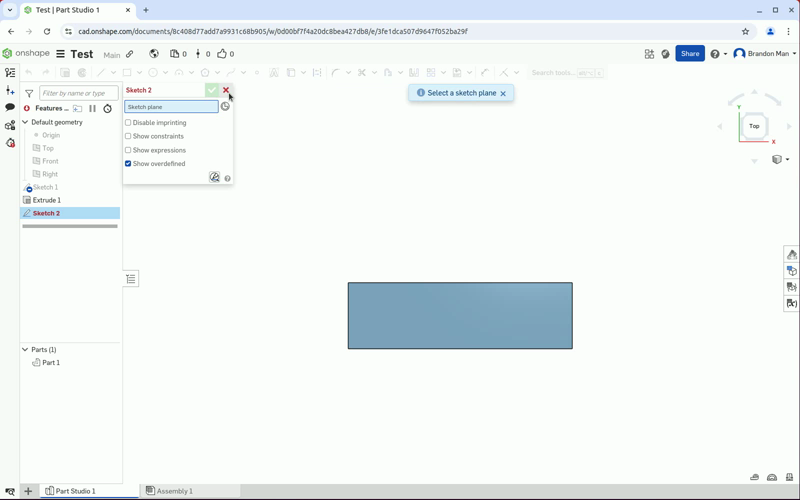
mouse_move(73, 150)
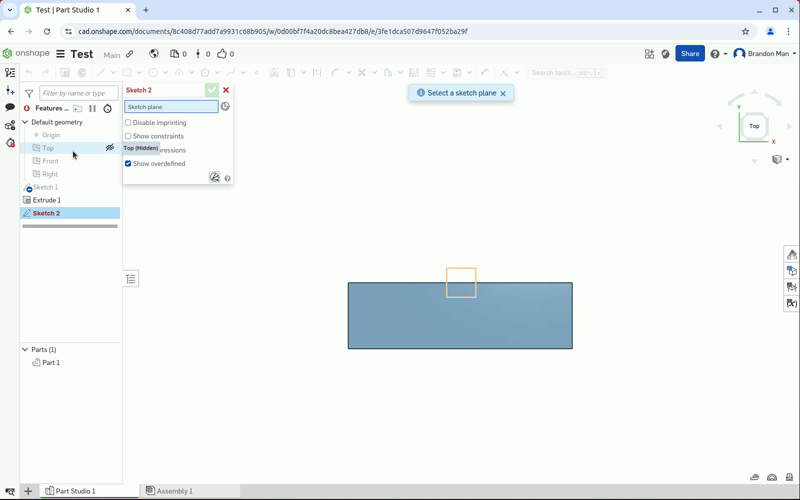
click(73, 150)
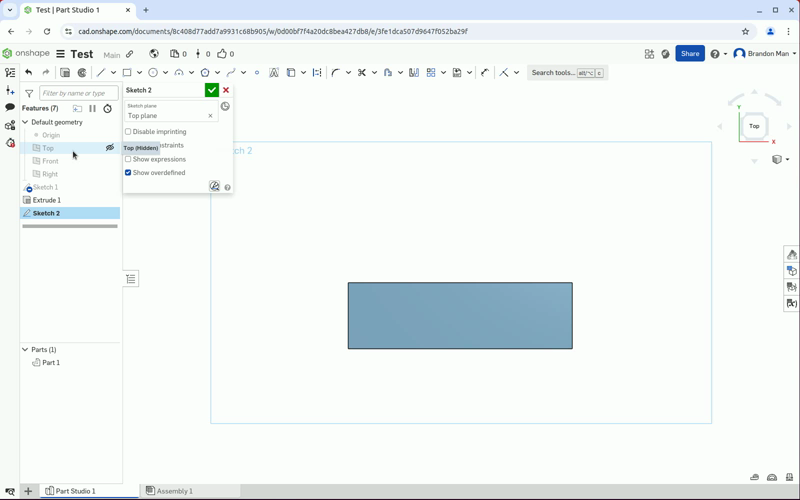
mouse_move(73, 352)
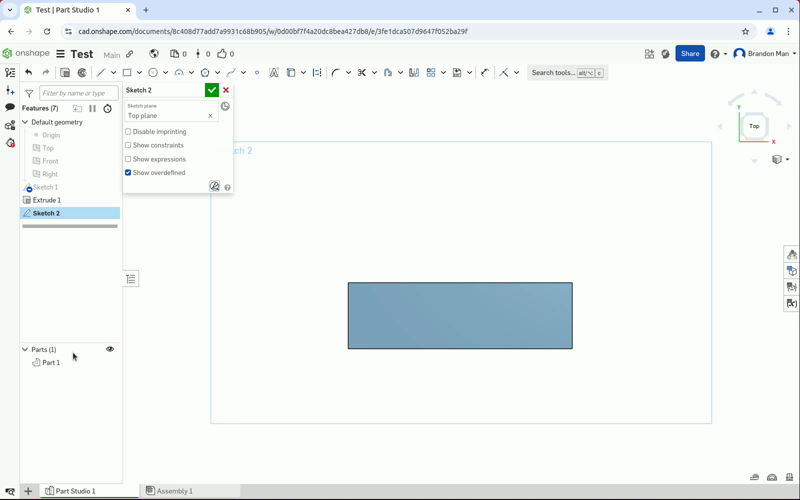
key(y)
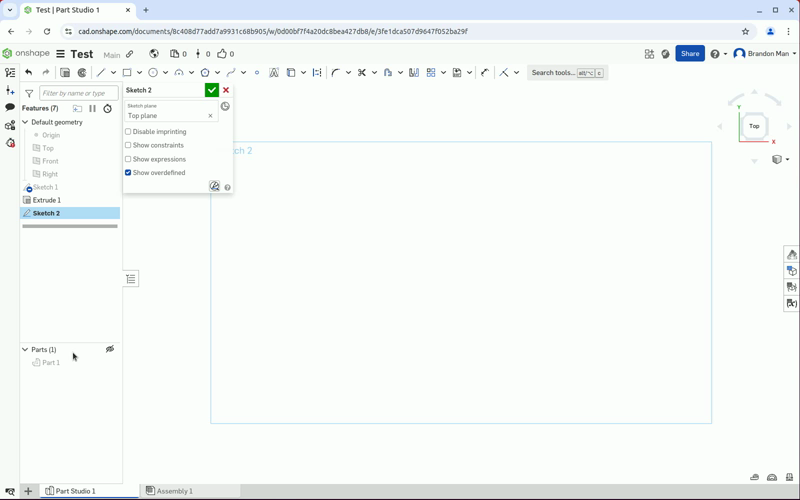
key(l)
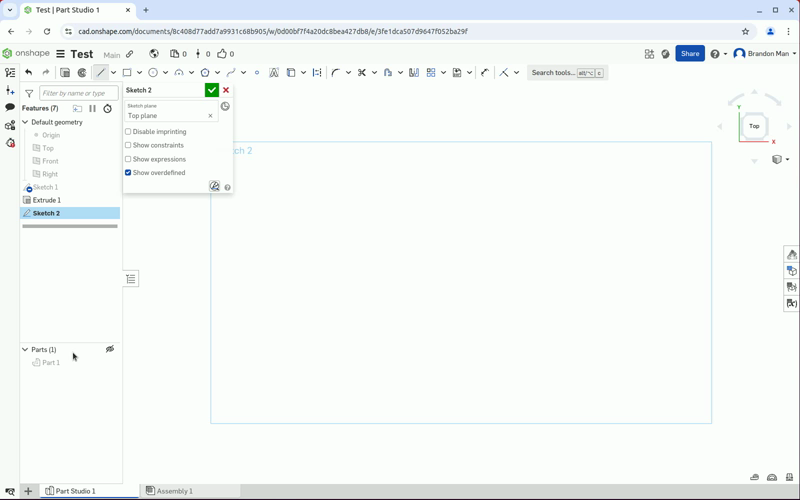
key_down(shift)
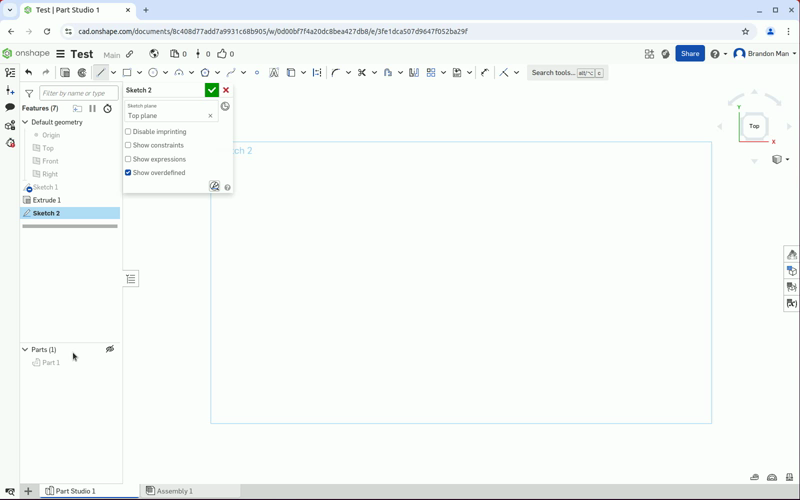
mouse_move(348, 276)
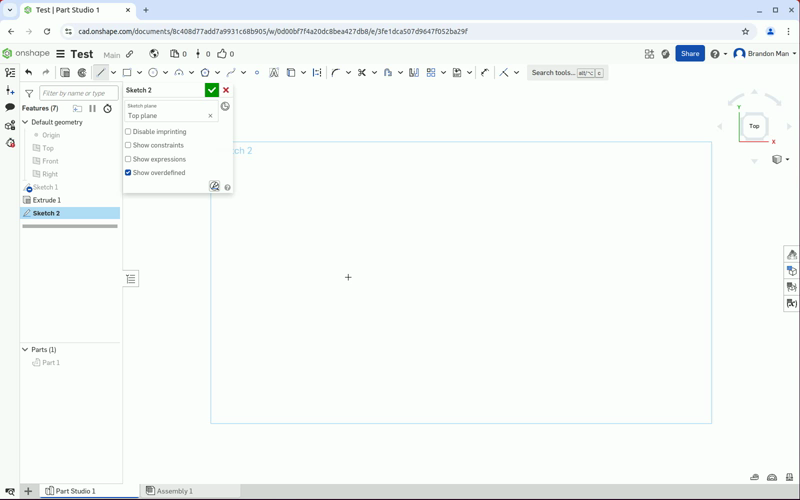
click(348, 276)
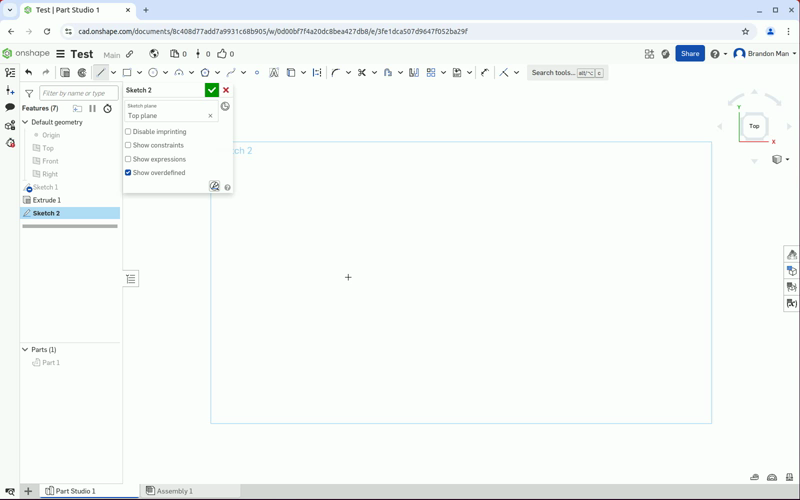
key_up(shift)
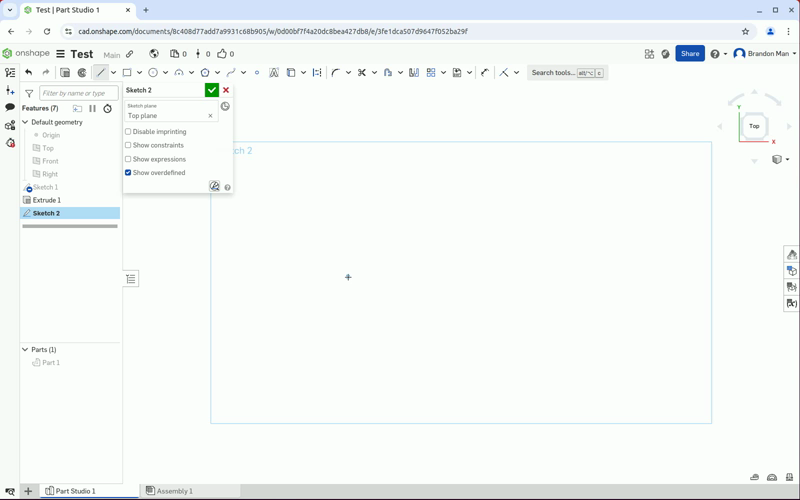
key_down(shift)
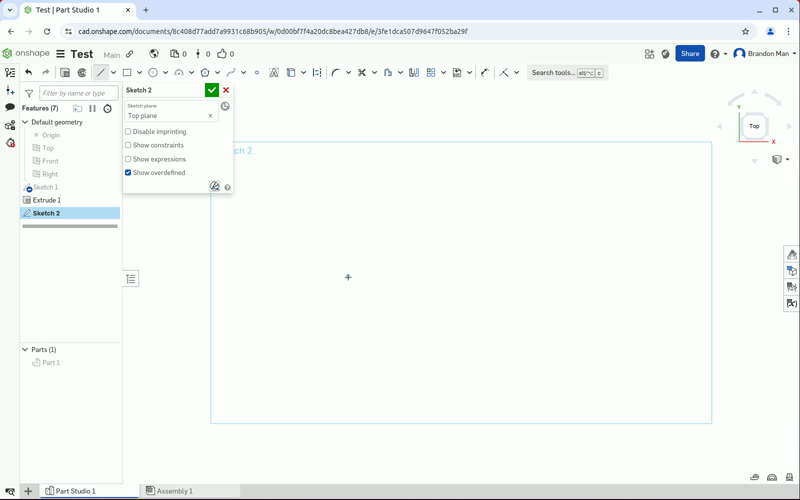
mouse_move(572, 276)
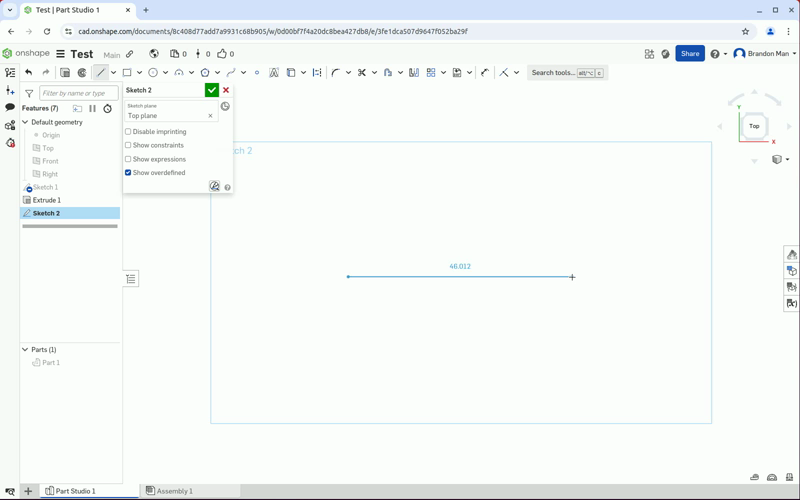
click(572, 276)
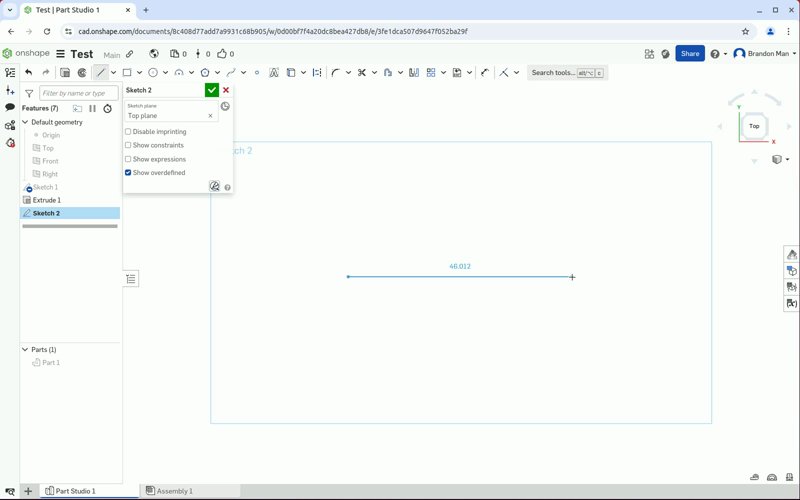
key_up(shift)
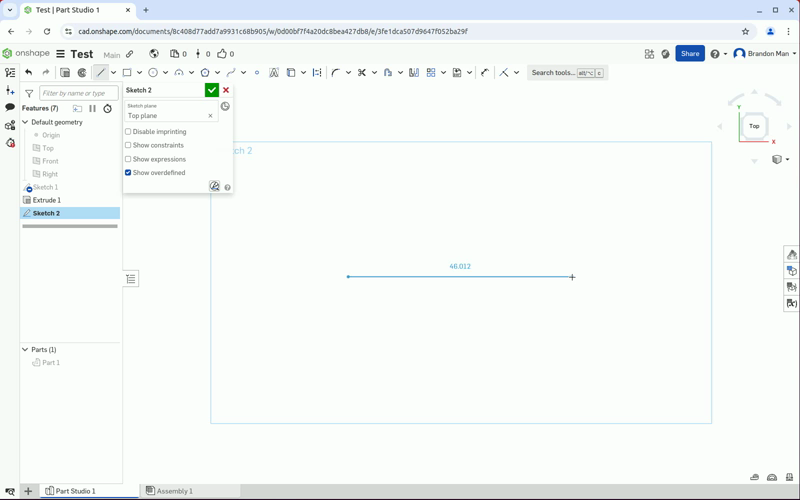
key_down(shift)
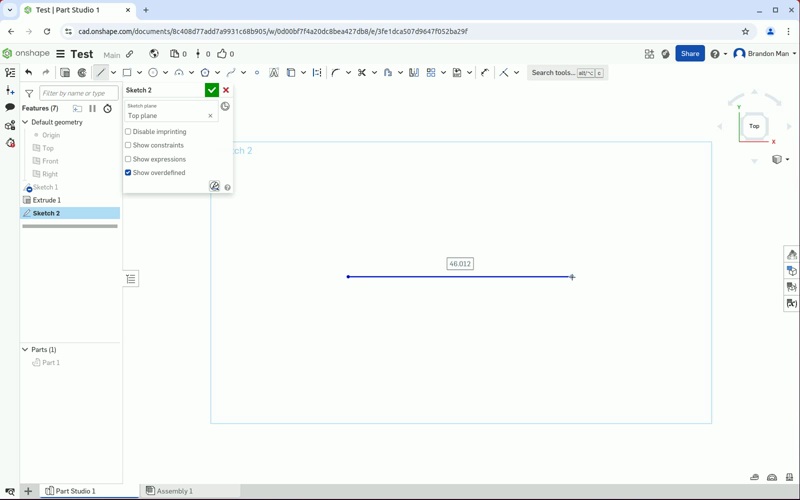
mouse_move(589, 276)
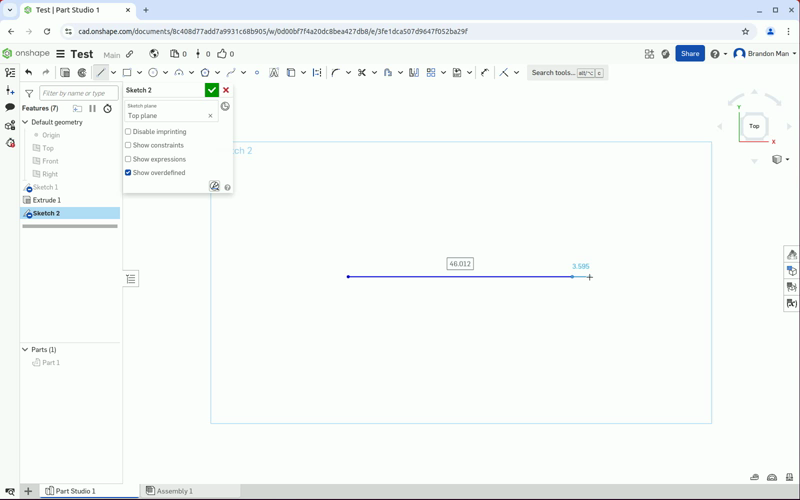
mouse_move(572, 260)
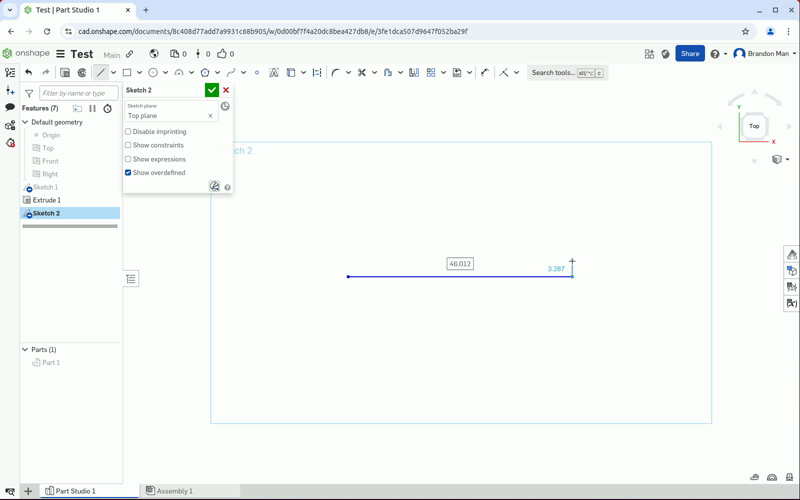
click(572, 260)
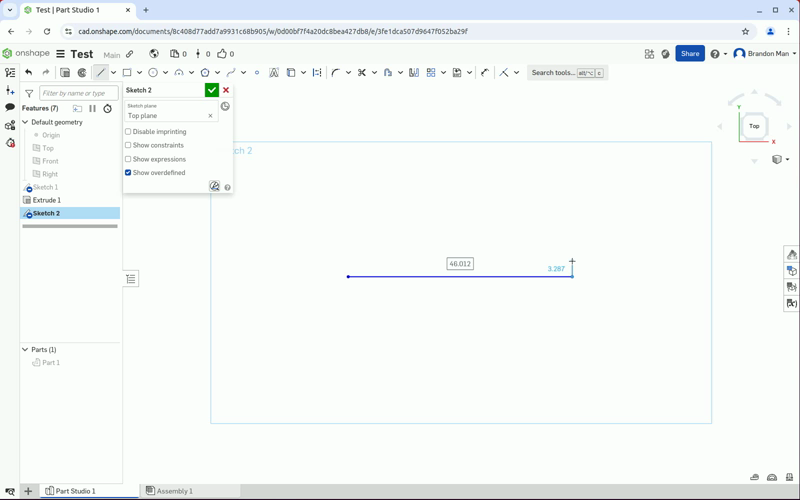
key_up(shift)
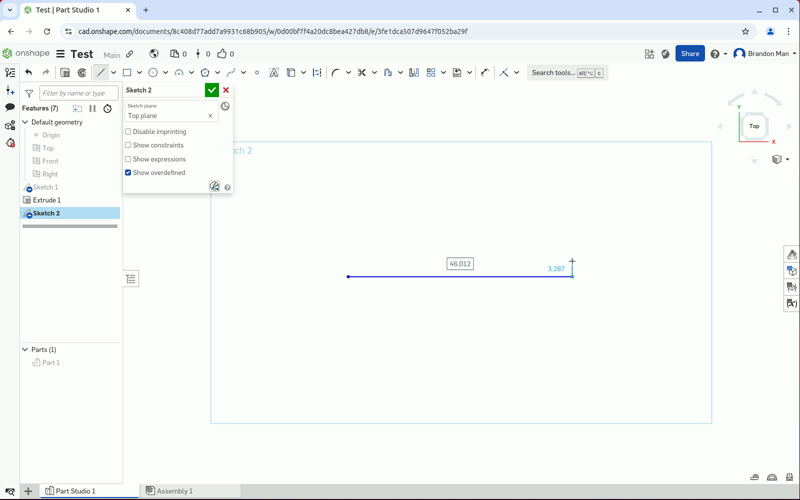
key_down(shift)
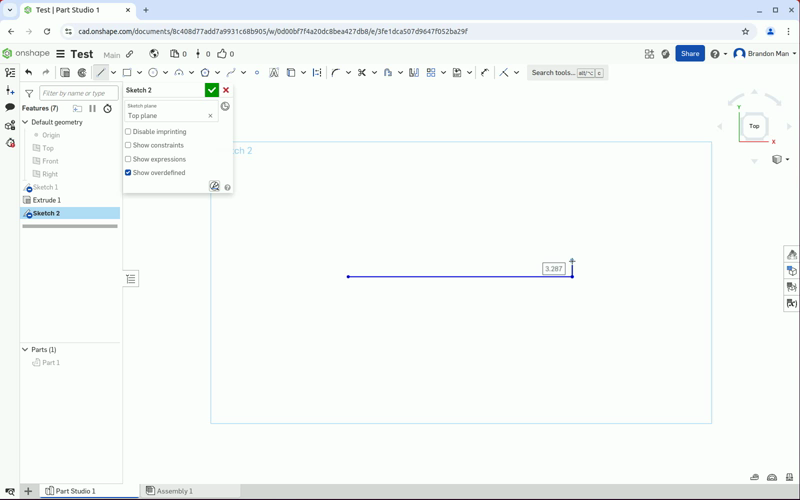
mouse_move(589, 260)
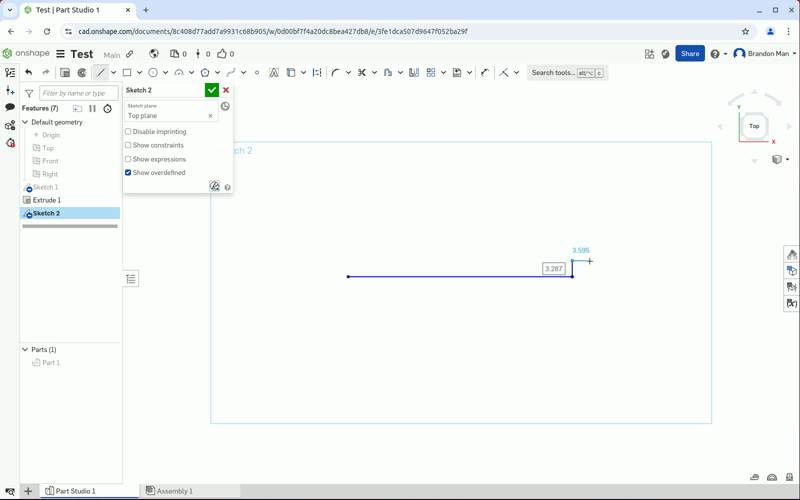
mouse_move(525, 260)
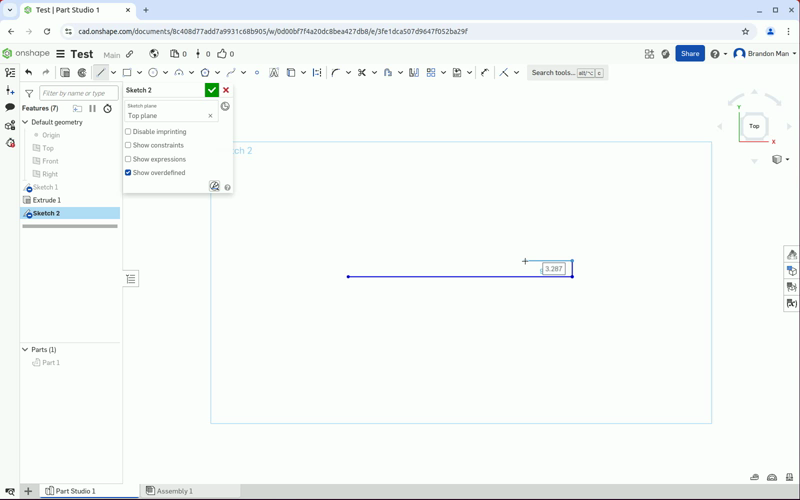
click(525, 260)
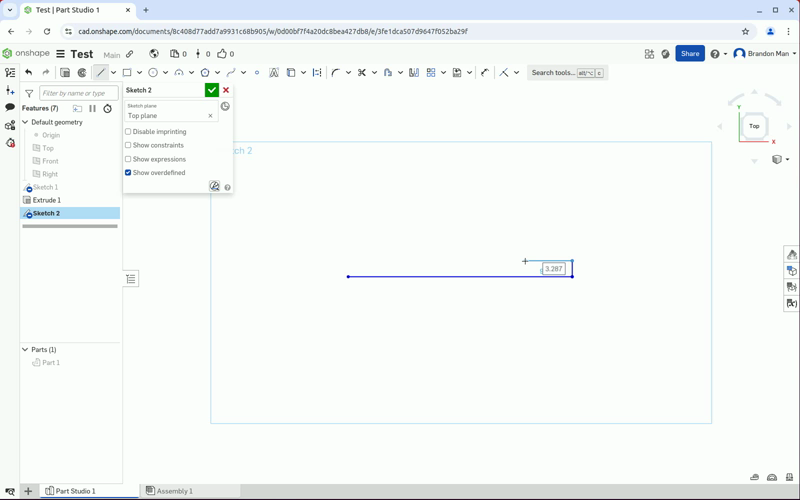
key_up(shift)
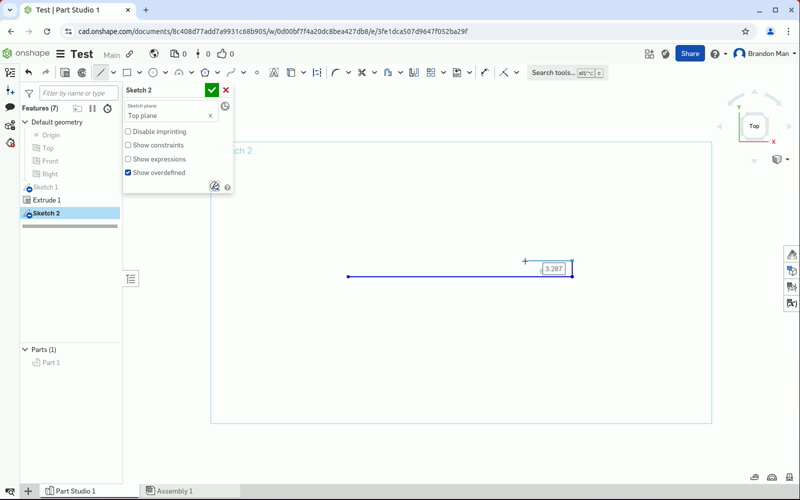
key_down(shift)
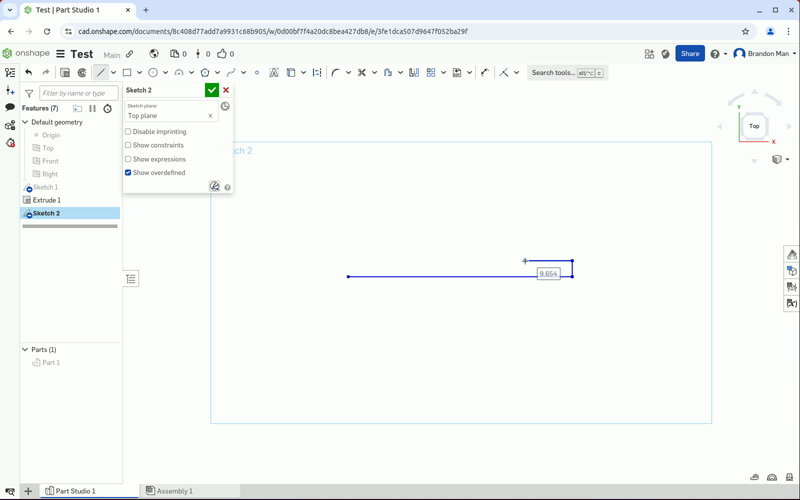
mouse_move(555, 260)
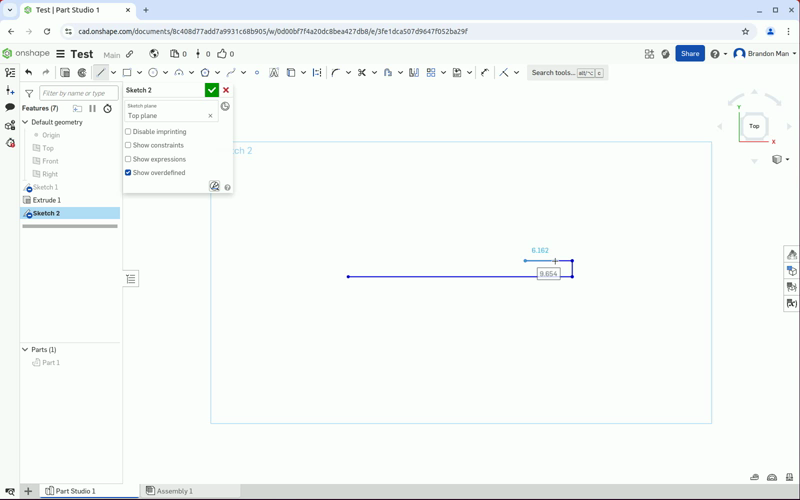
mouse_move(525, 229)
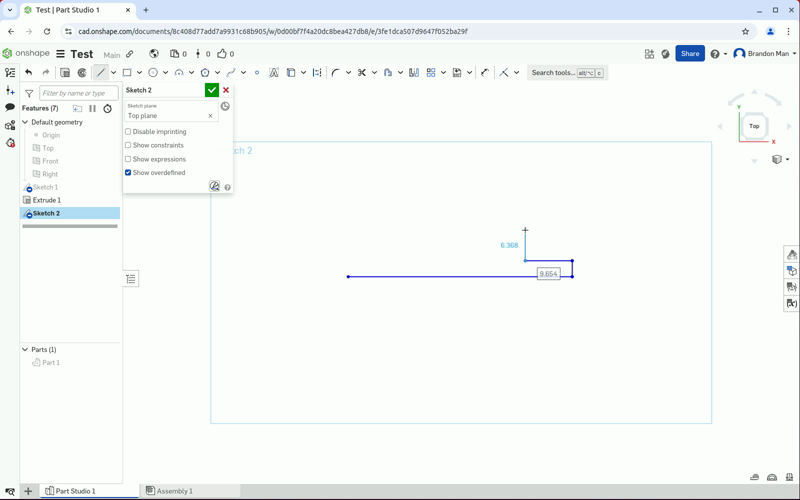
click(525, 229)
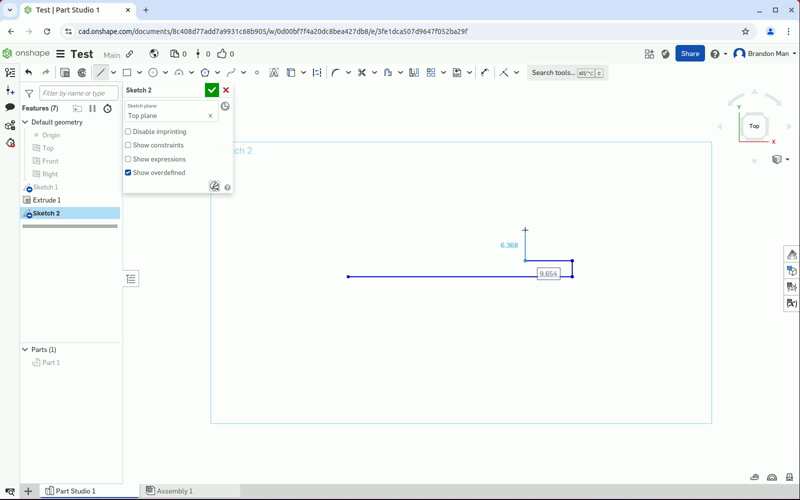
key_up(shift)
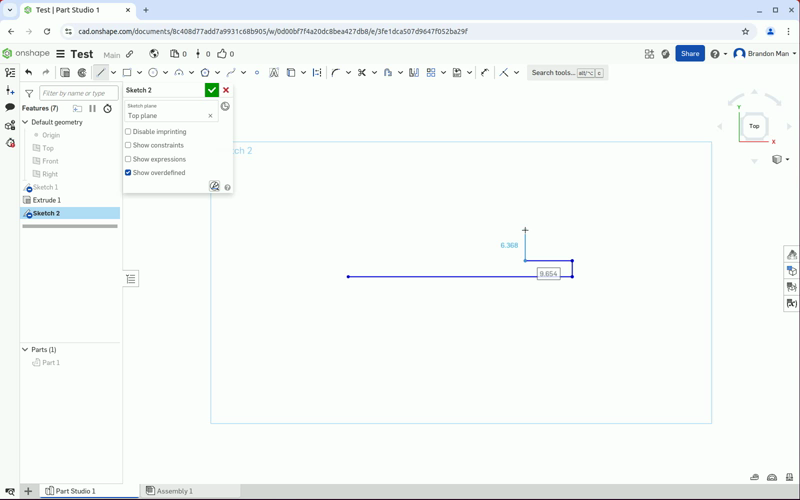
key_down(shift)
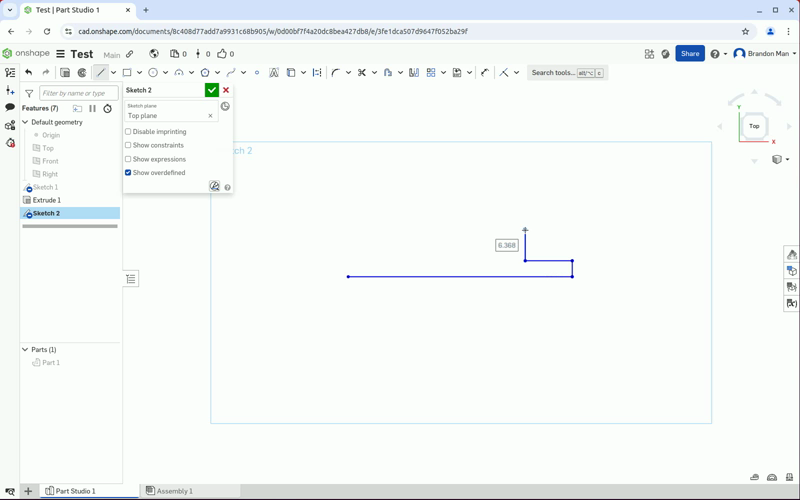
mouse_move(381, 229)
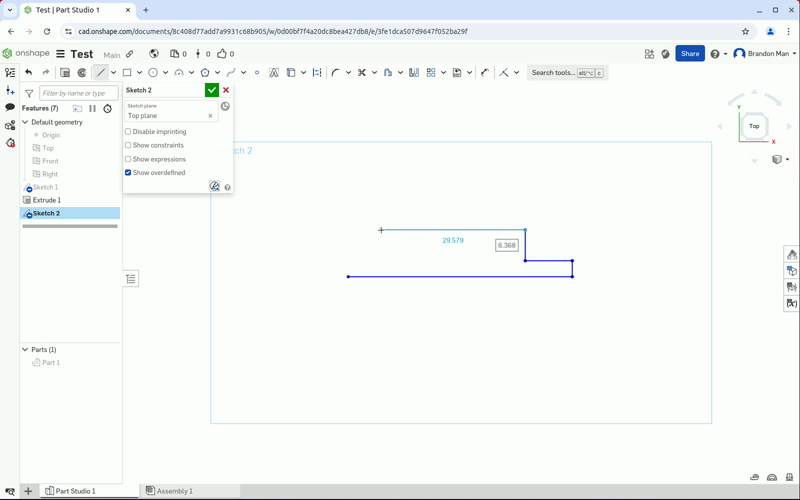
click(381, 229)
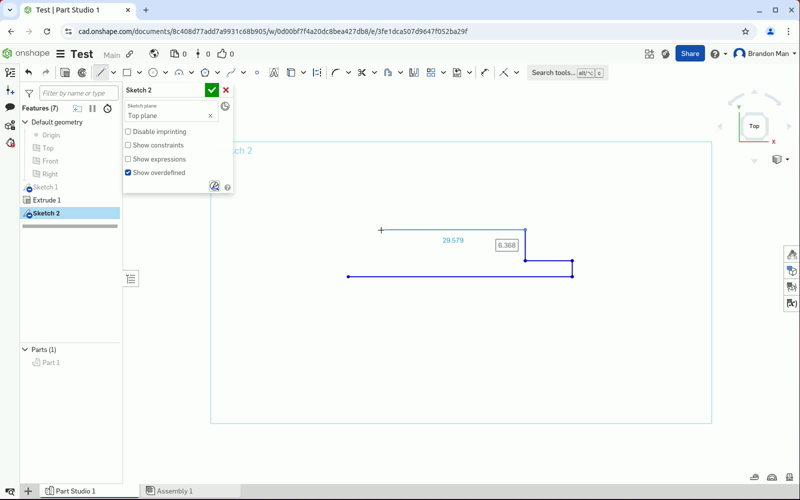
key_up(shift)
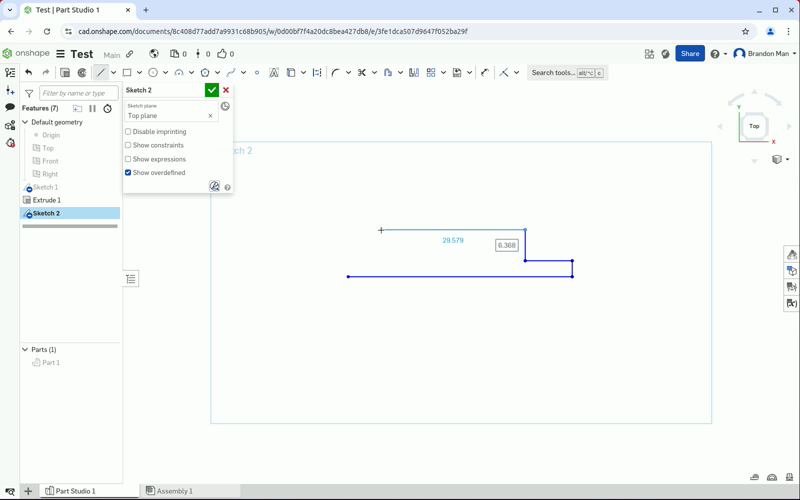
key_down(shift)
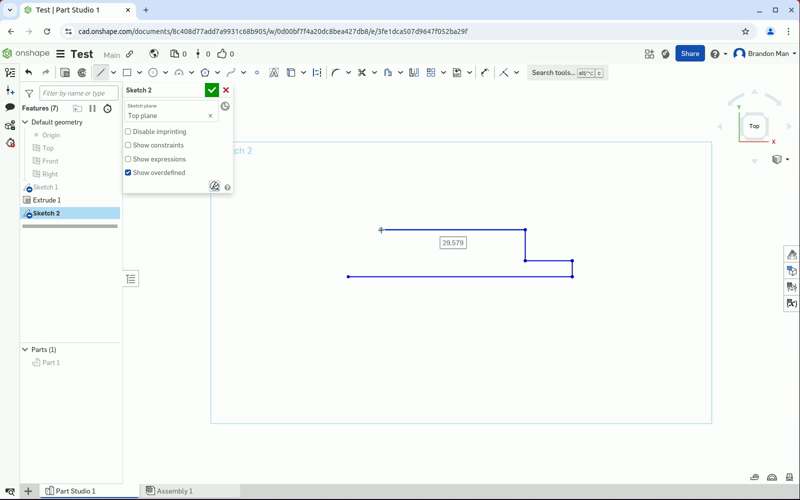
mouse_move(411, 229)
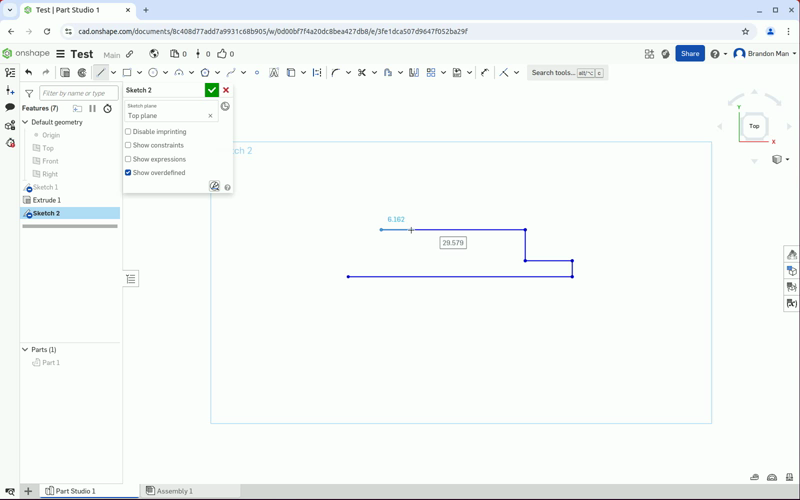
mouse_move(381, 262)
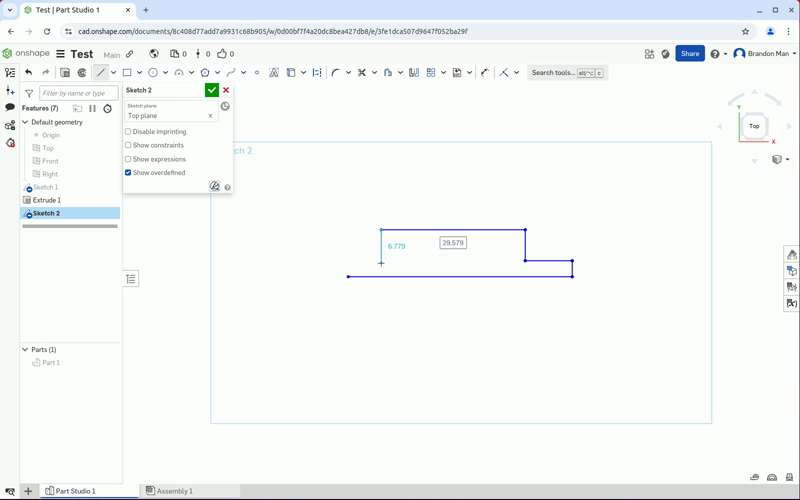
click(381, 262)
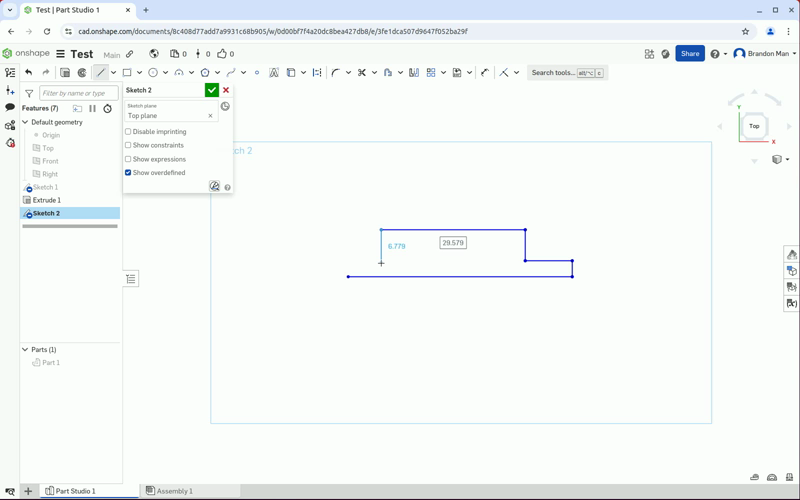
key_up(shift)
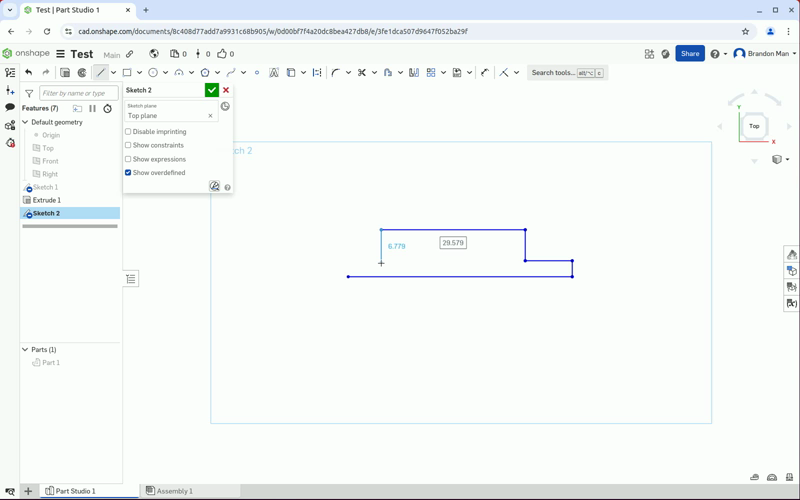
key_down(shift)
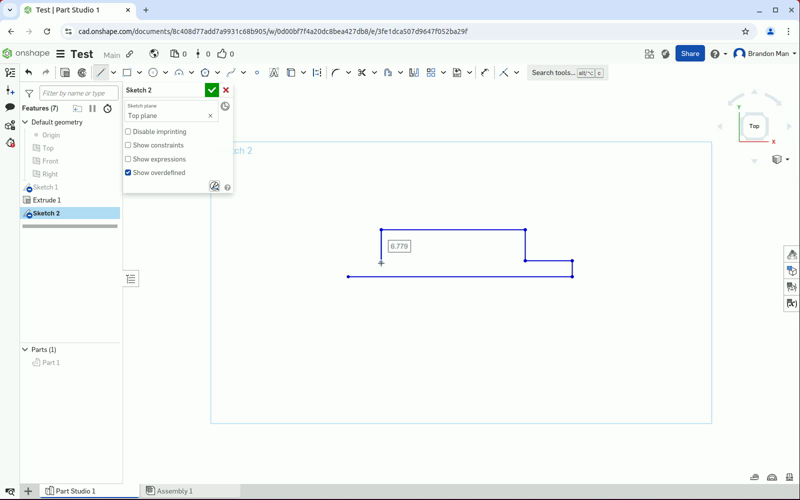
mouse_move(411, 262)
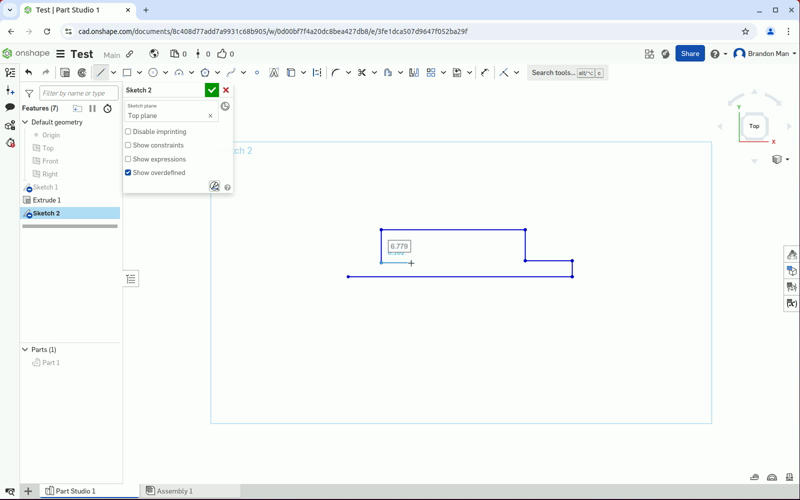
mouse_move(348, 262)
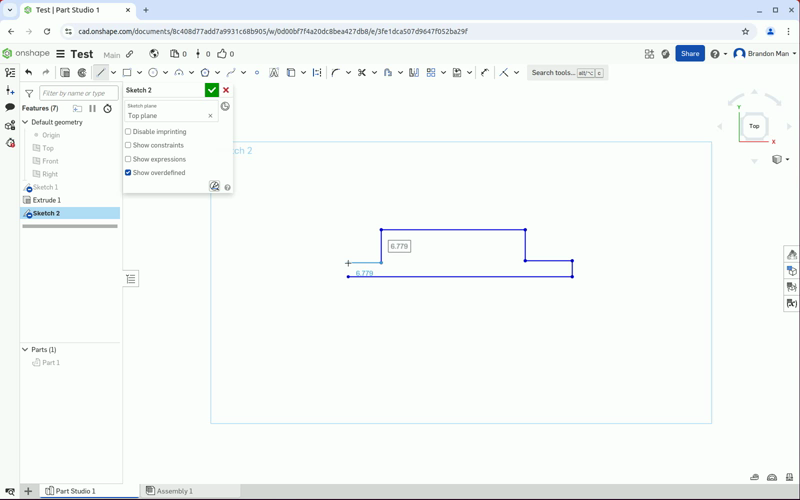
click(348, 262)
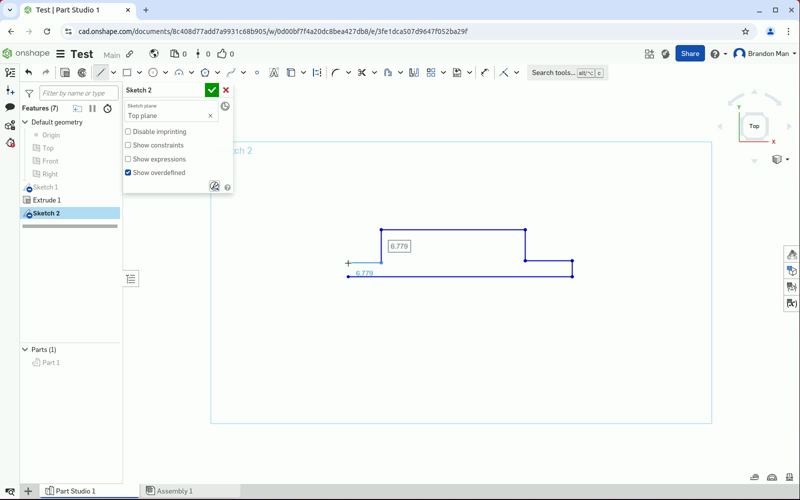
key_up(shift)
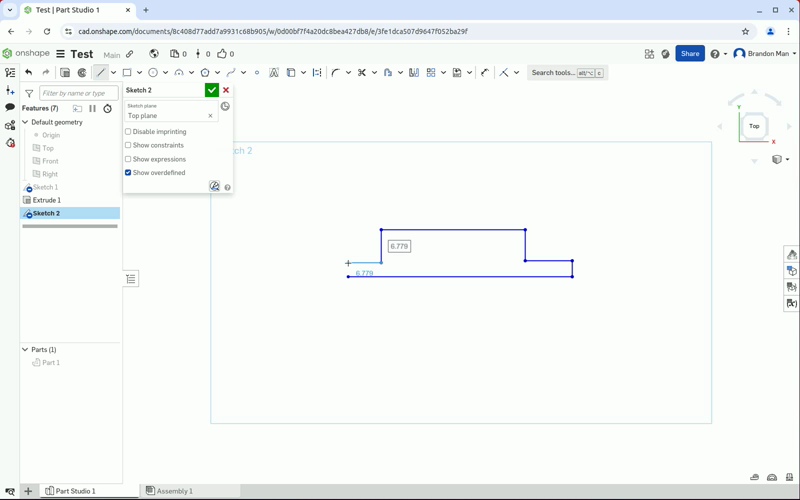
mouse_move(378, 262)
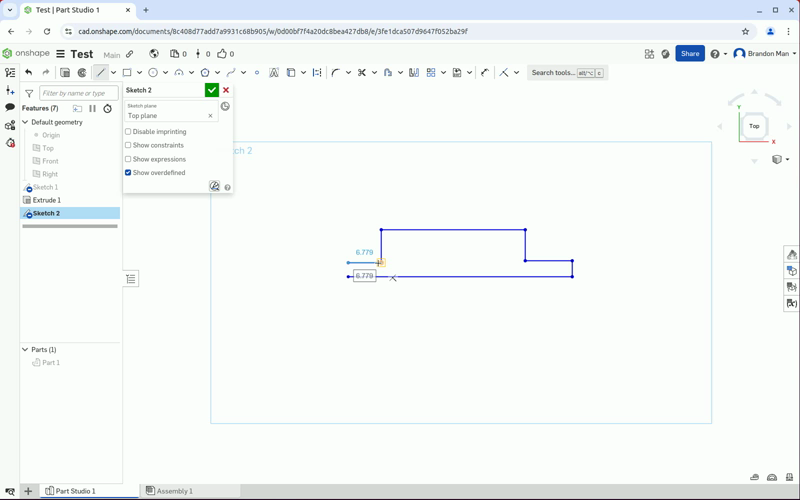
key_down(shift)
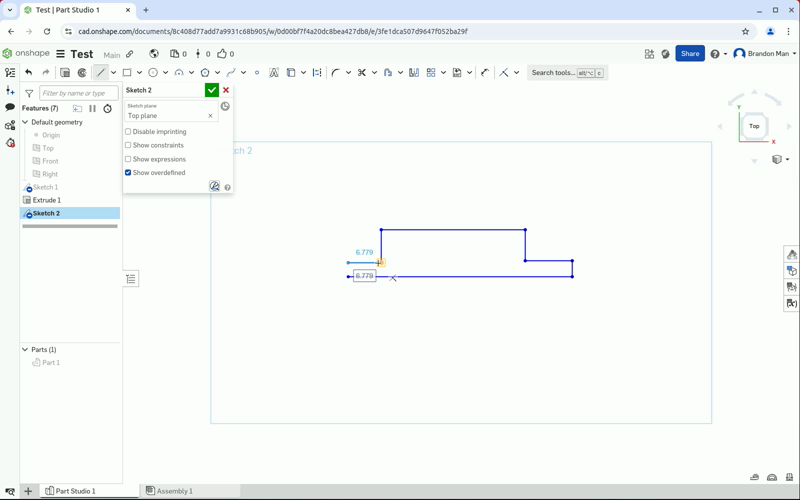
mouse_move(348, 276)
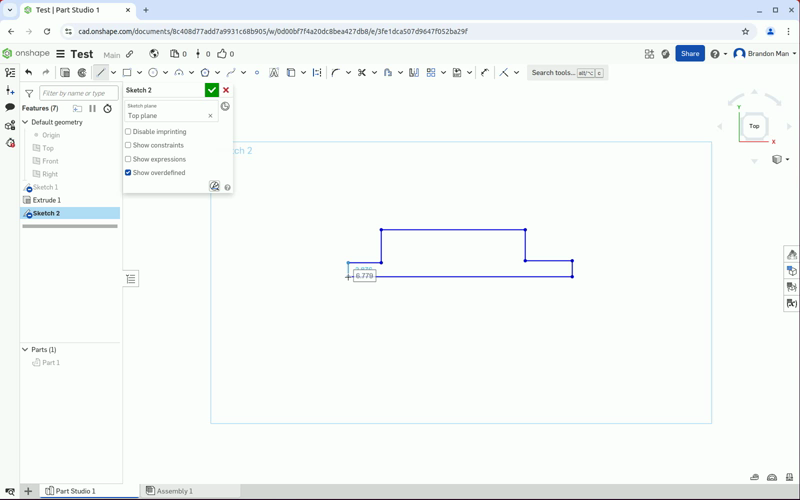
key_up(shift)
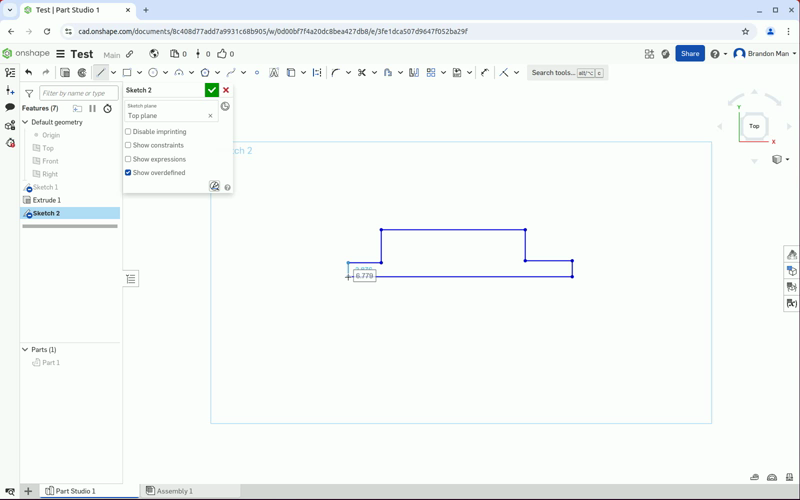
click(348, 276)
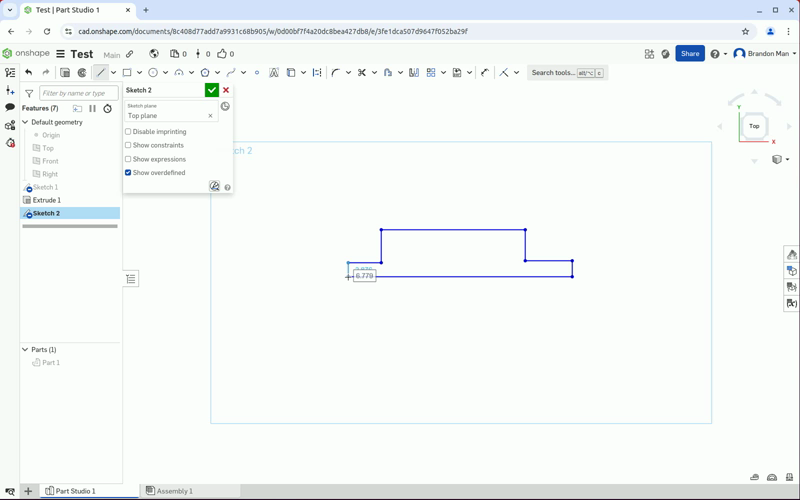
key(esc)
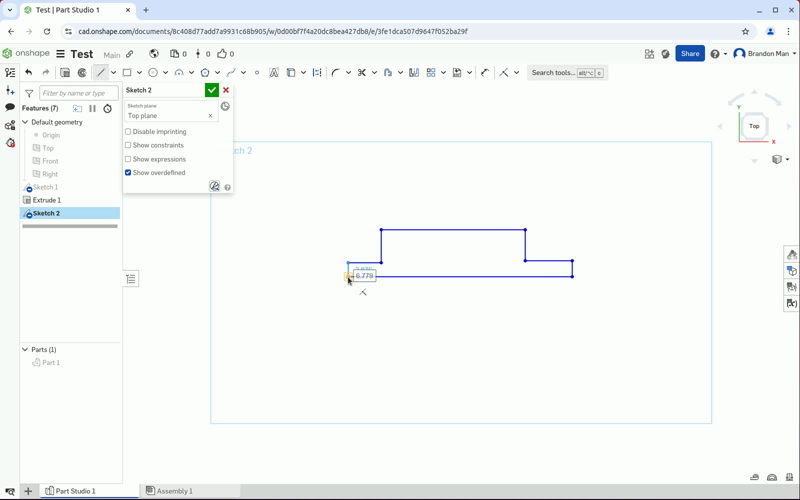
key(l)
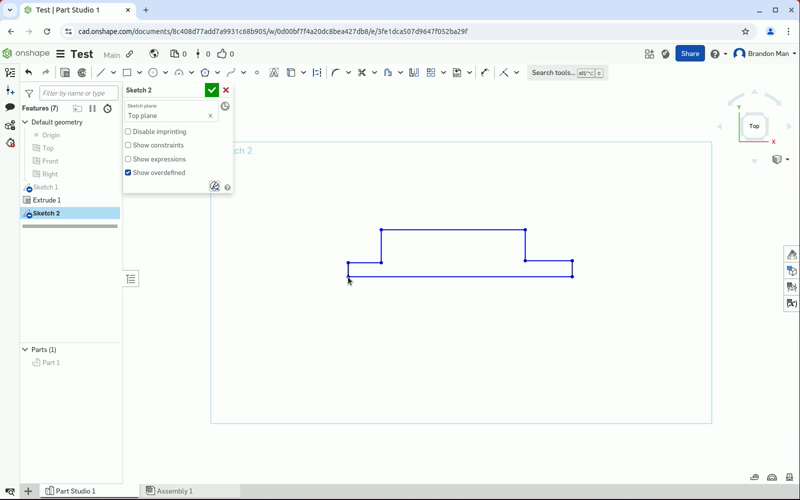
key_down(shift)
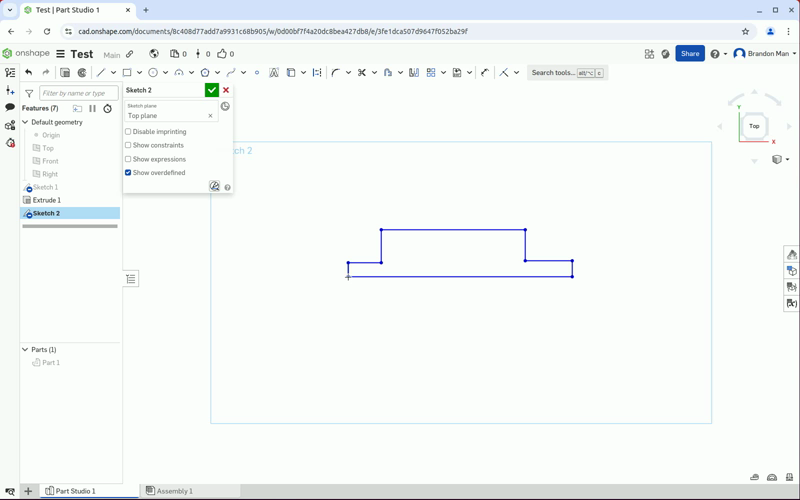
mouse_move(395, 267)
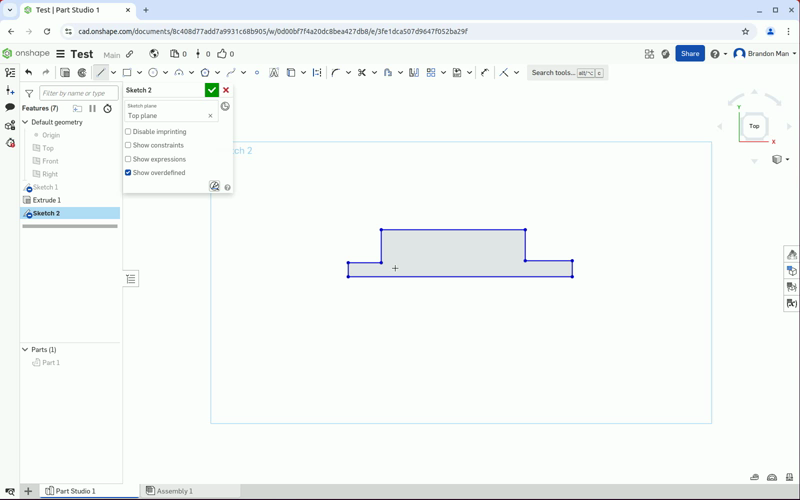
click(395, 267)
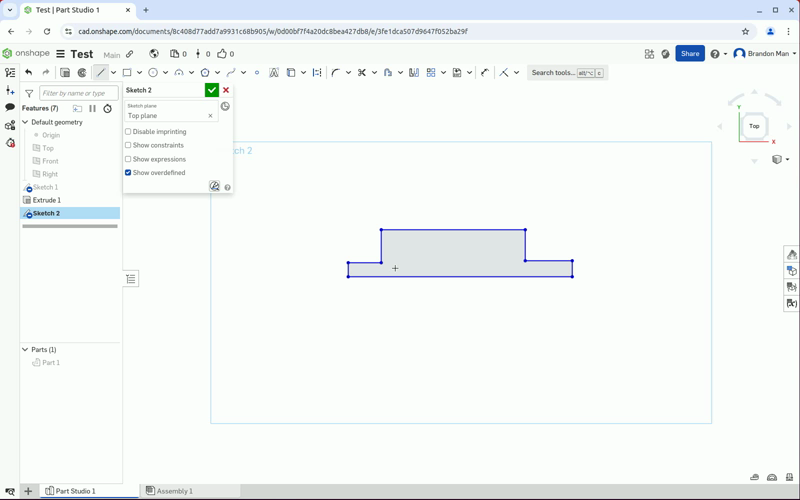
key_up(shift)
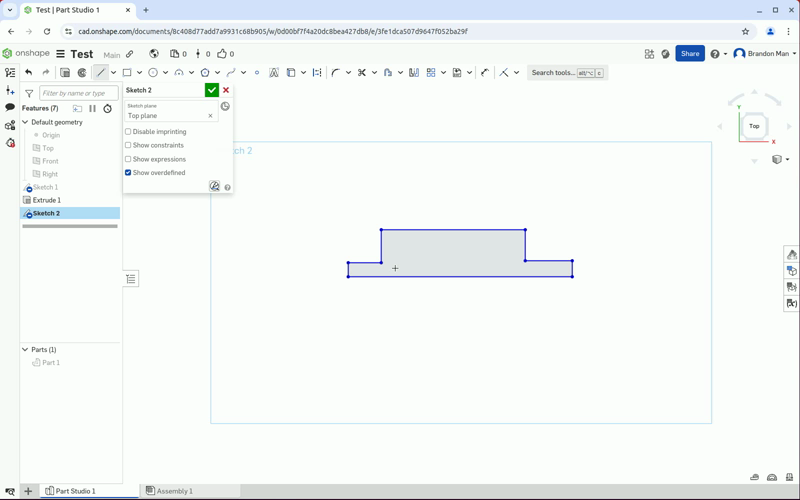
key_down(shift)
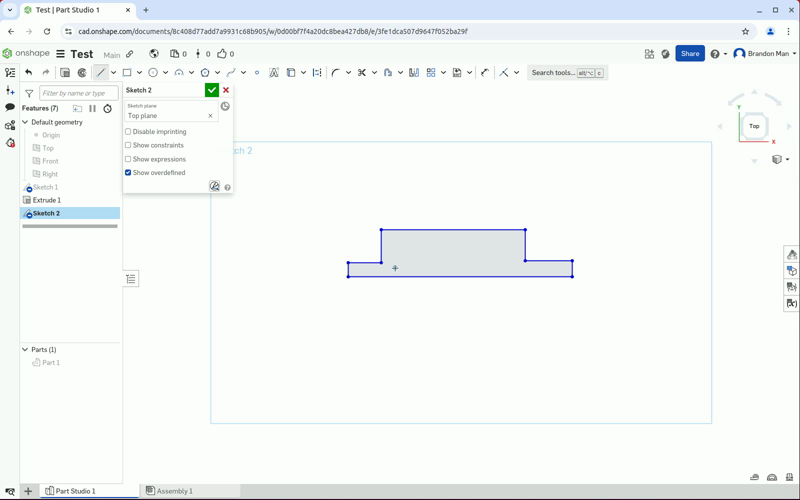
mouse_move(425, 267)
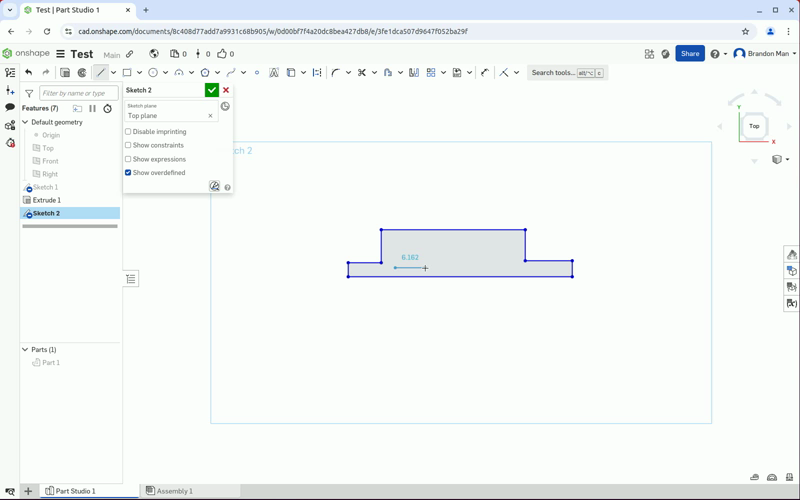
mouse_move(423, 267)
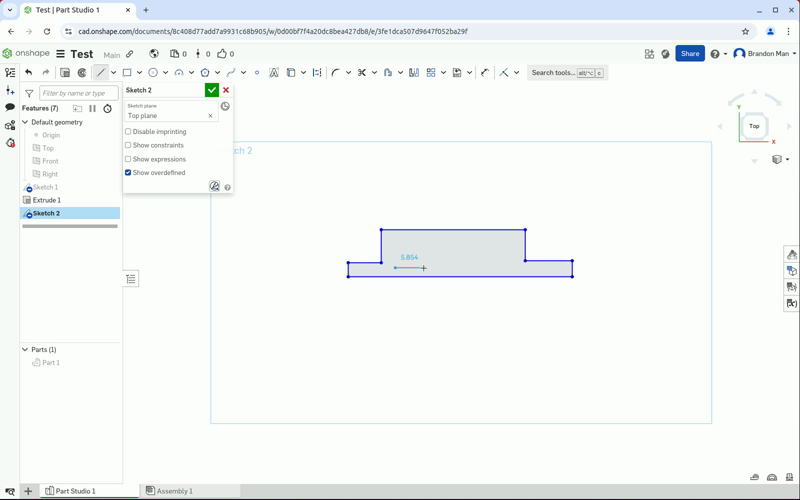
click(423, 267)
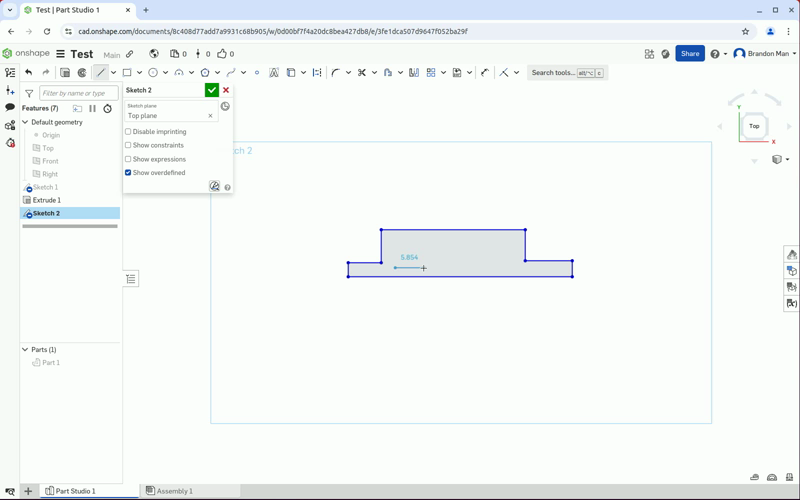
key_up(shift)
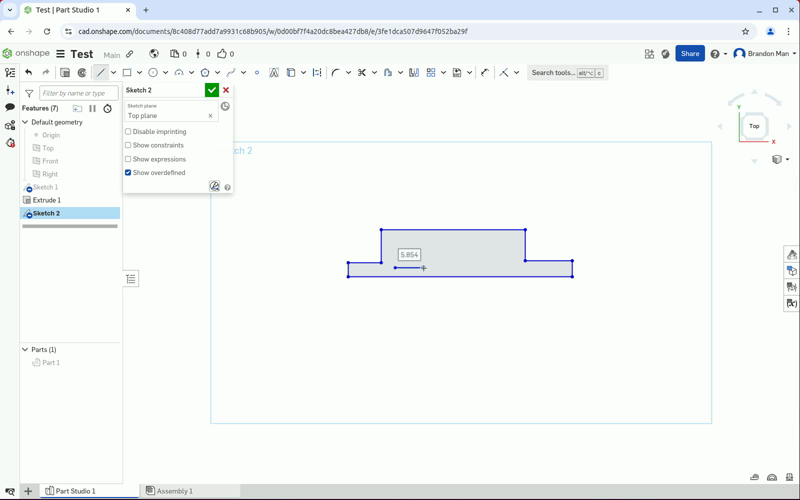
key_down(shift)
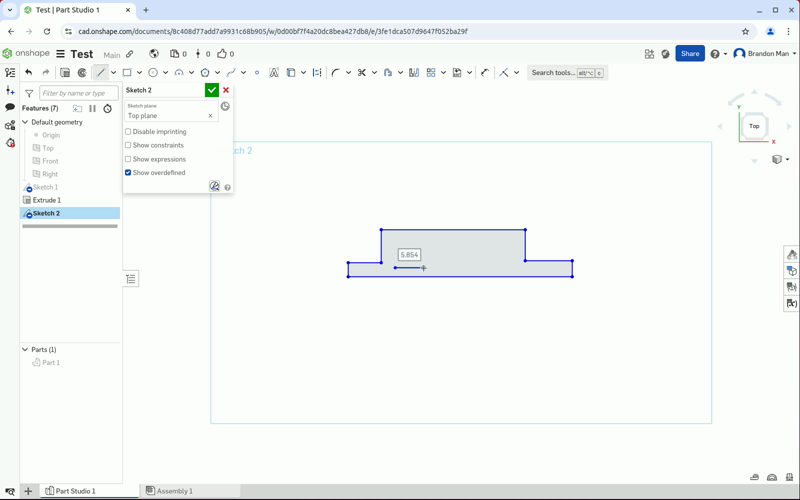
mouse_move(453, 267)
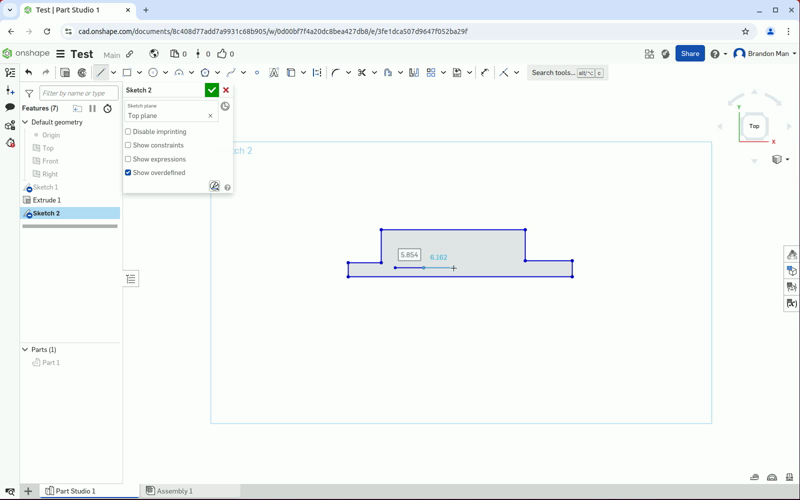
mouse_move(423, 248)
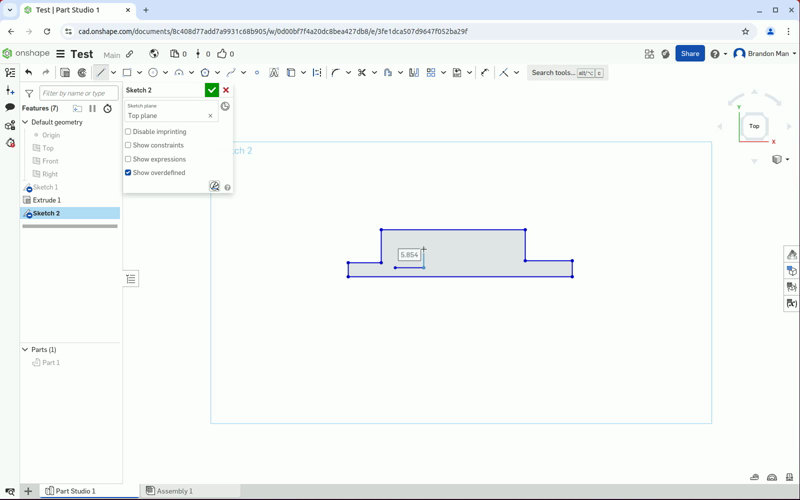
click(423, 248)
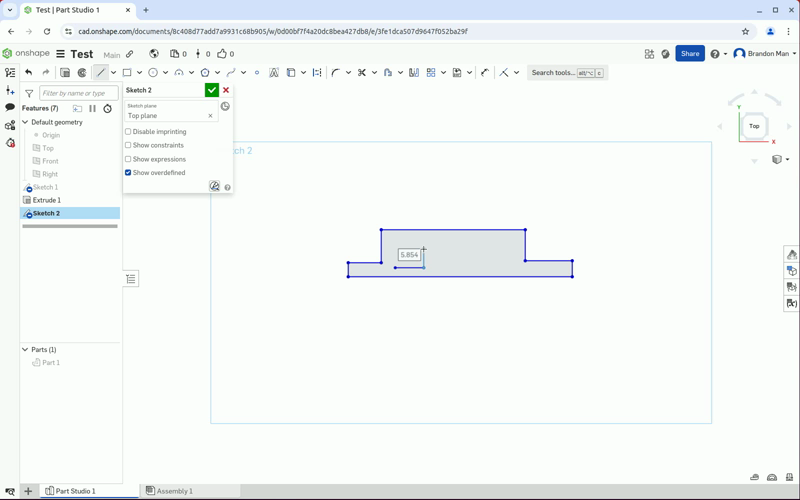
key_up(shift)
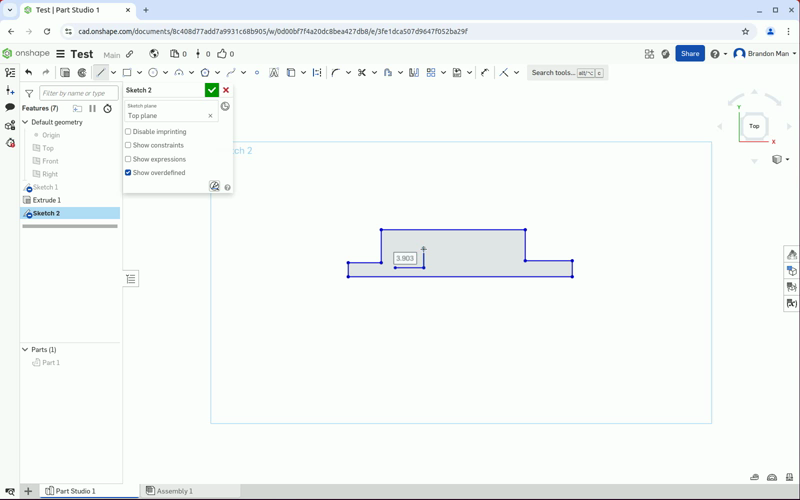
key_down(shift)
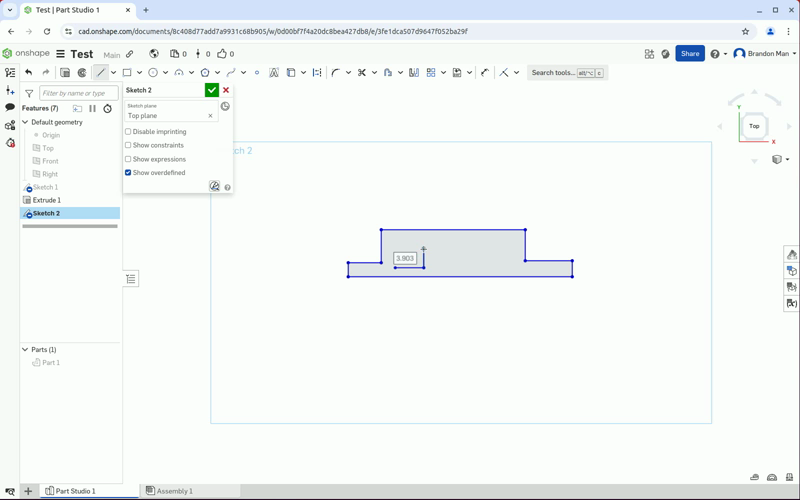
mouse_move(453, 248)
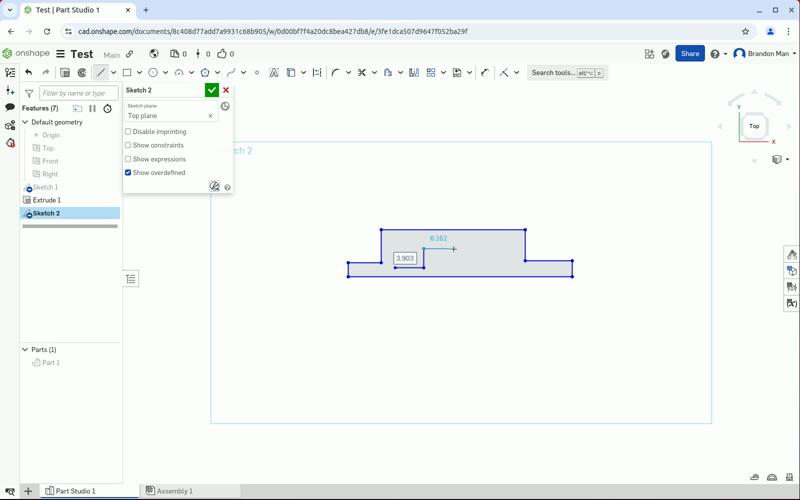
mouse_move(395, 248)
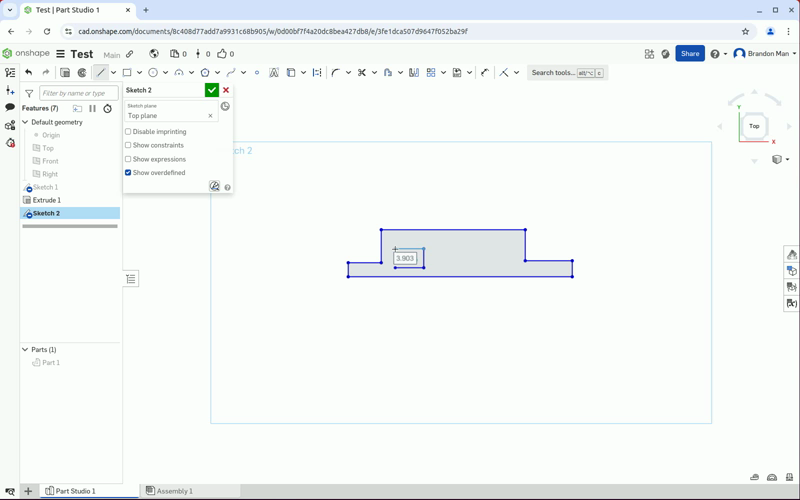
click(395, 248)
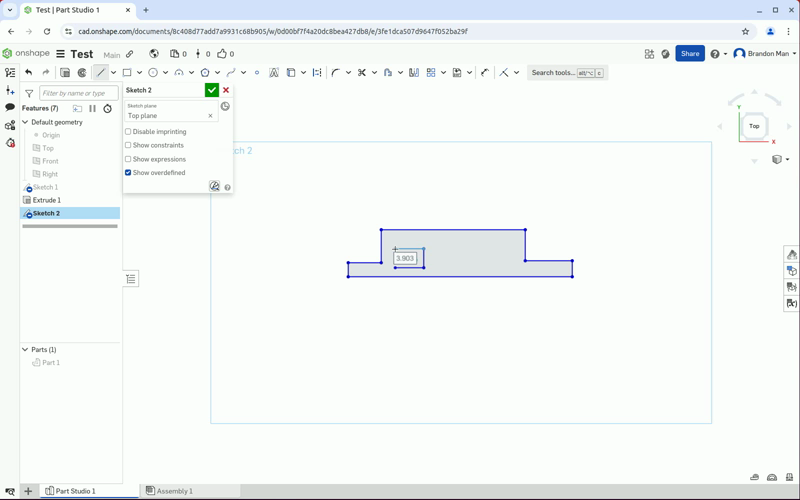
key_up(shift)
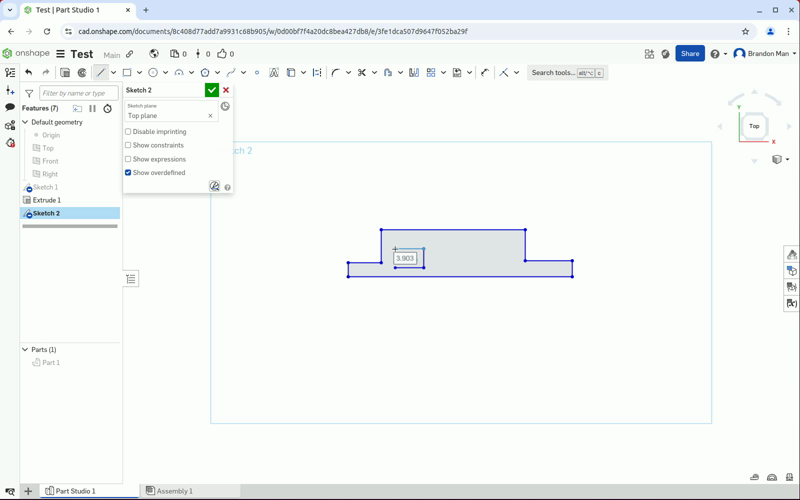
mouse_move(425, 248)
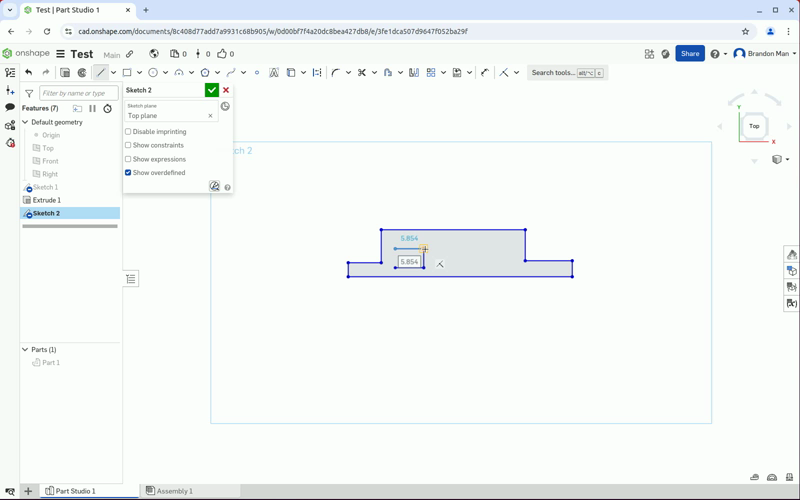
key_down(shift)
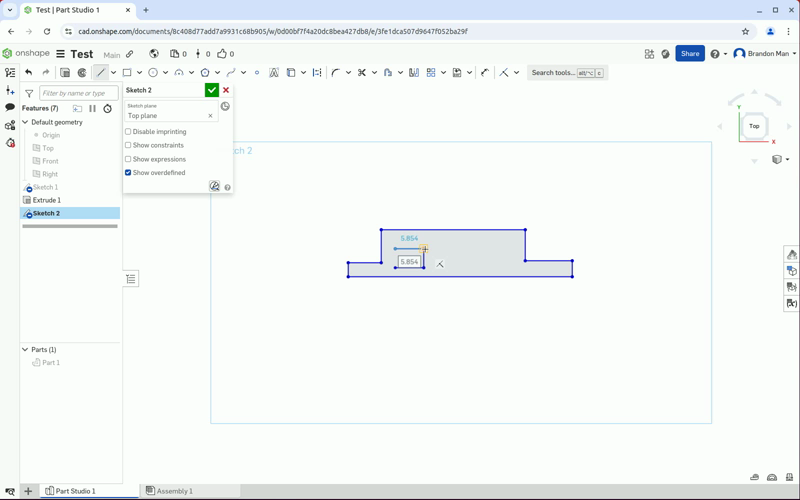
mouse_move(395, 267)
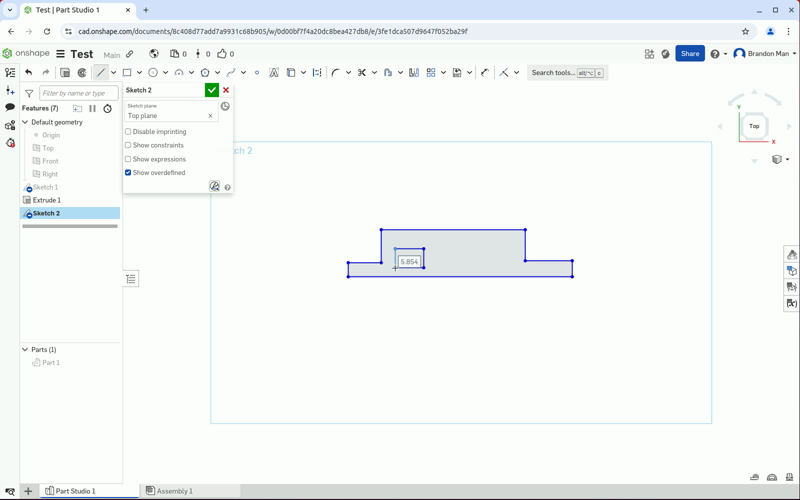
key_up(shift)
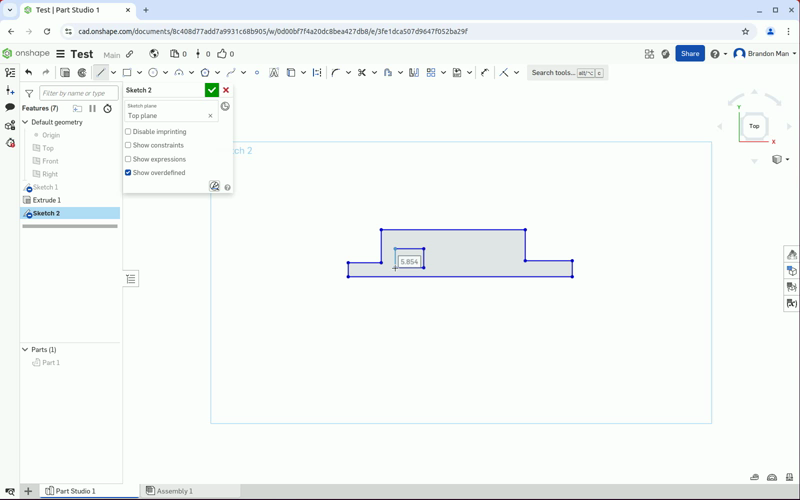
click(395, 267)
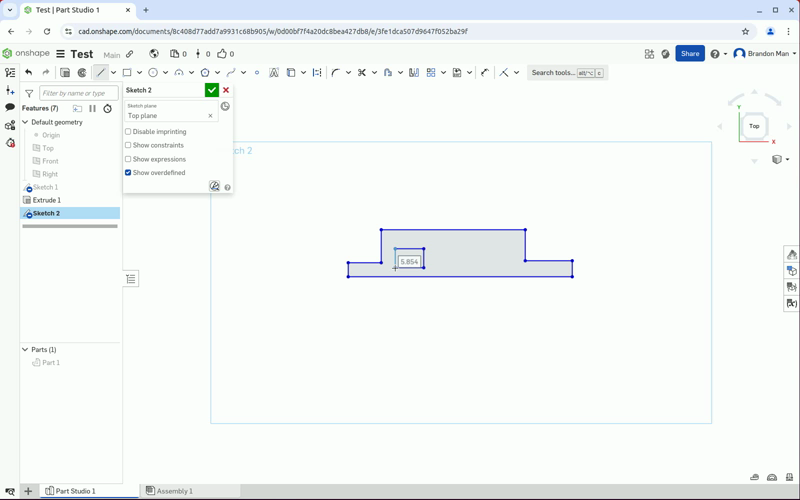
key(esc)
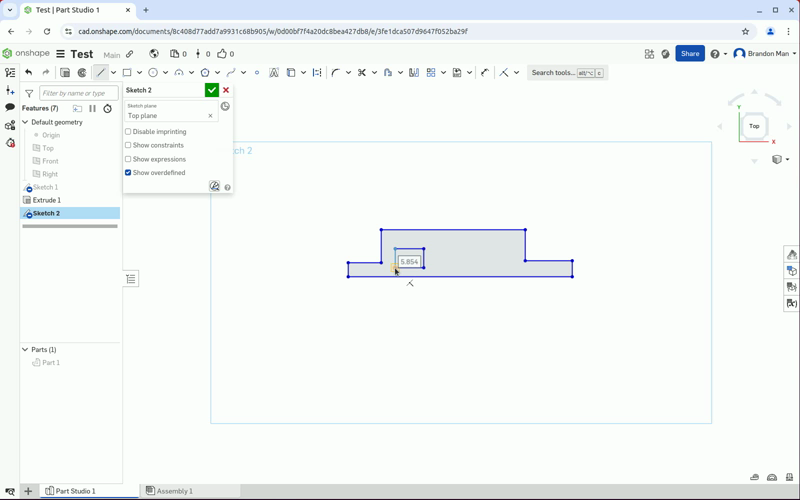
key(l)
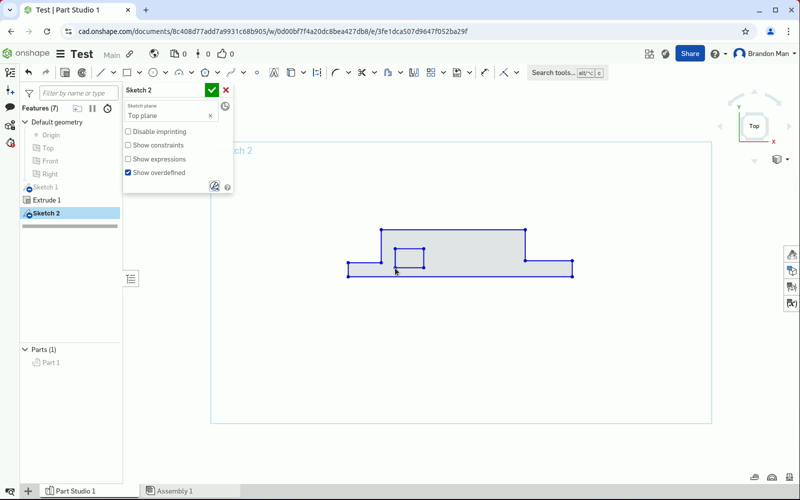
key_down(shift)
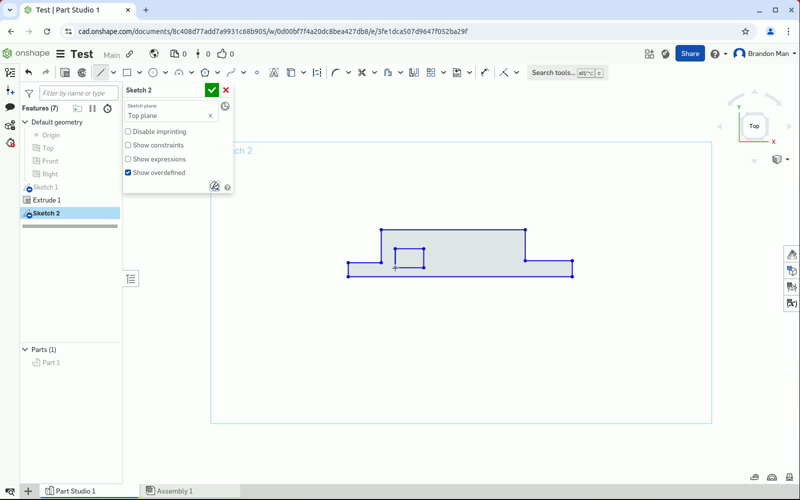
mouse_move(442, 267)
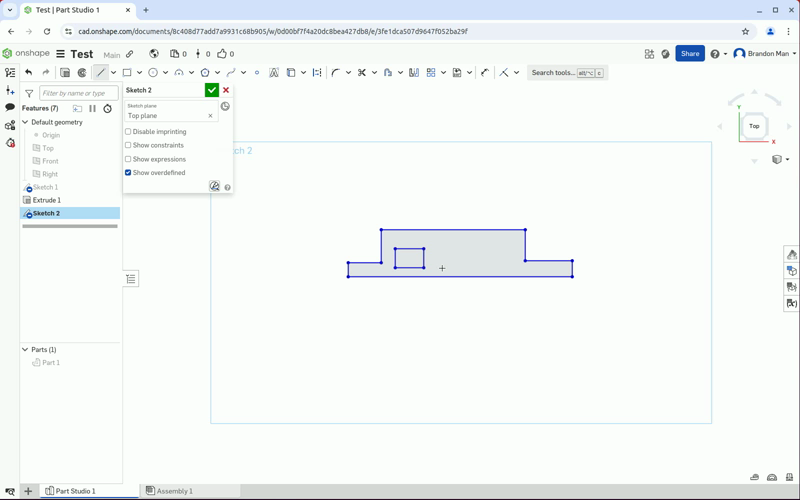
click(442, 267)
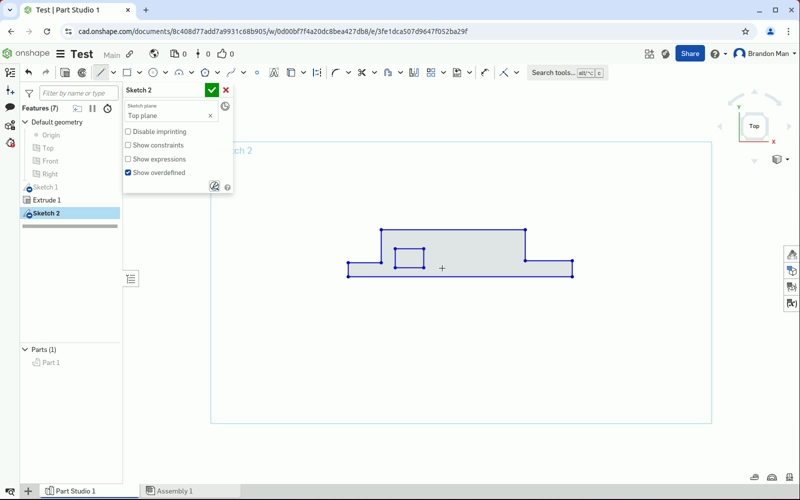
key_up(shift)
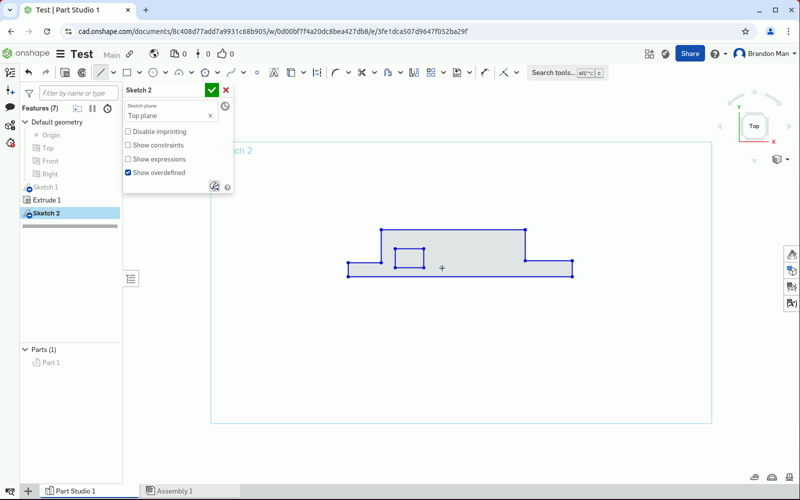
key_down(shift)
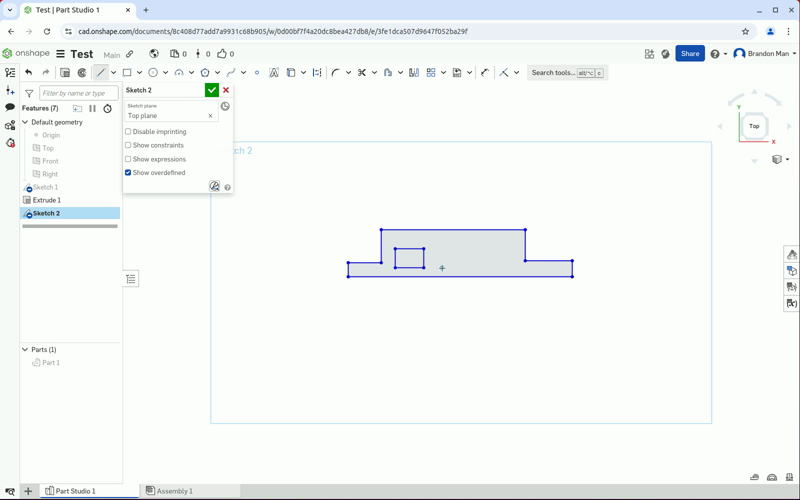
mouse_move(472, 267)
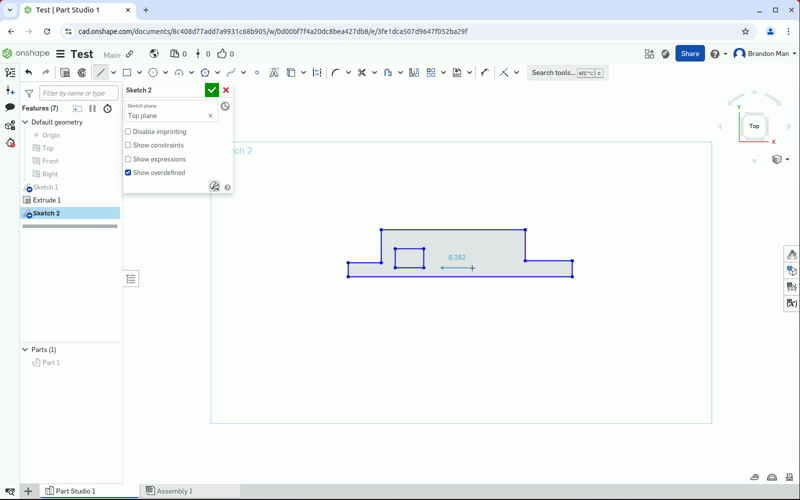
mouse_move(468, 267)
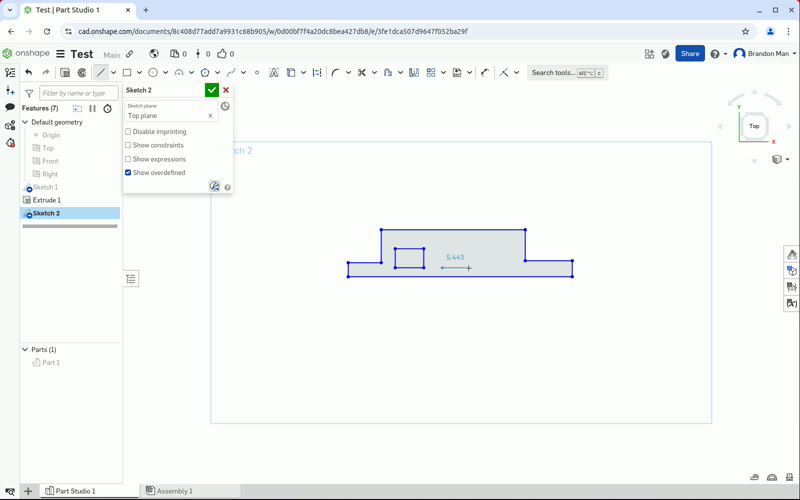
click(468, 267)
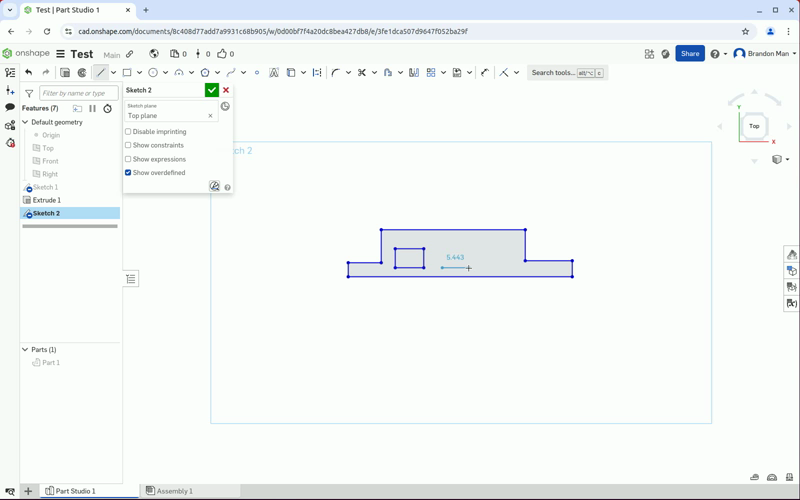
key_up(shift)
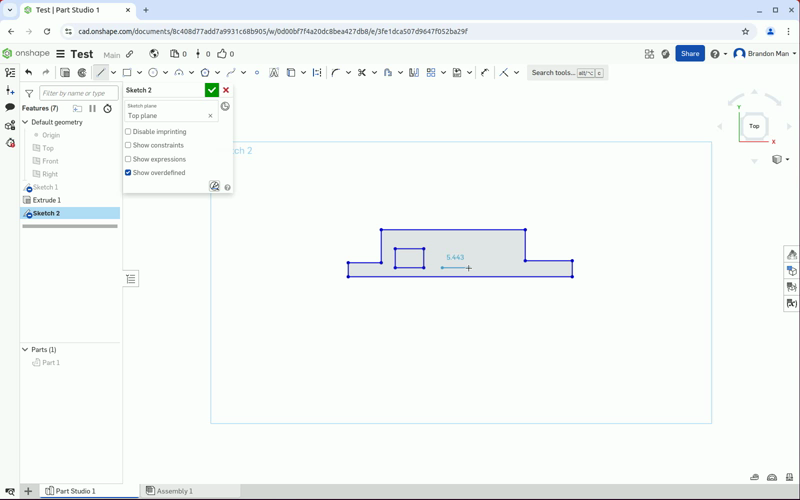
key_down(shift)
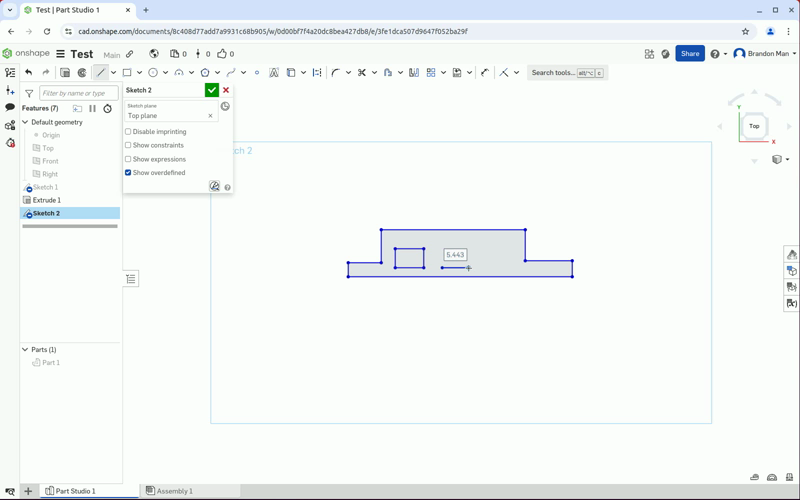
mouse_move(498, 267)
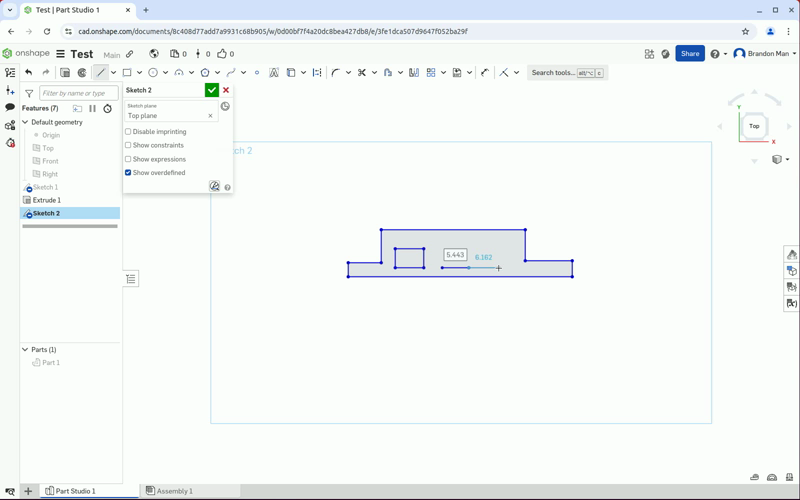
mouse_move(468, 248)
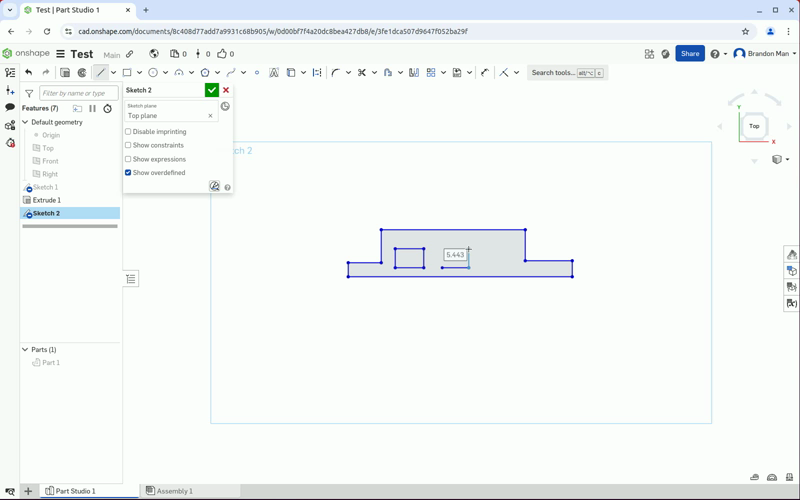
click(468, 248)
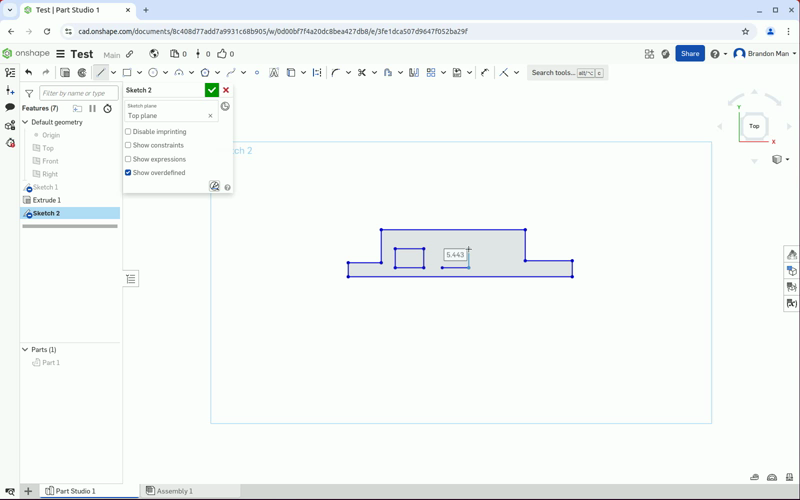
key_up(shift)
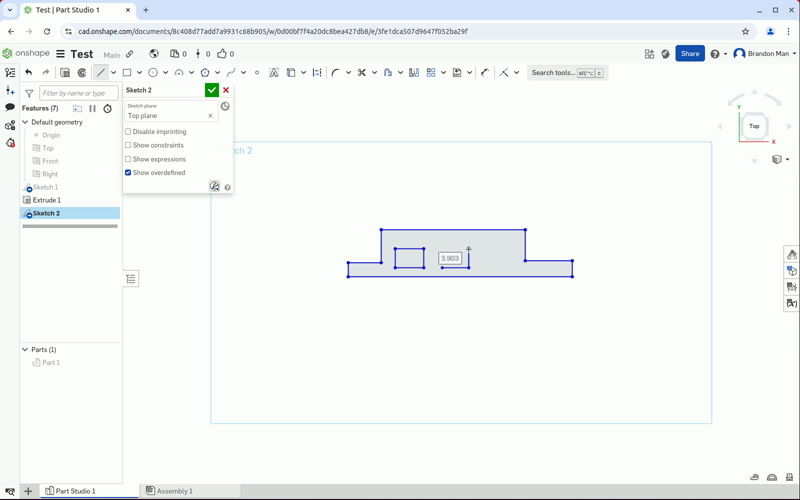
key_down(shift)
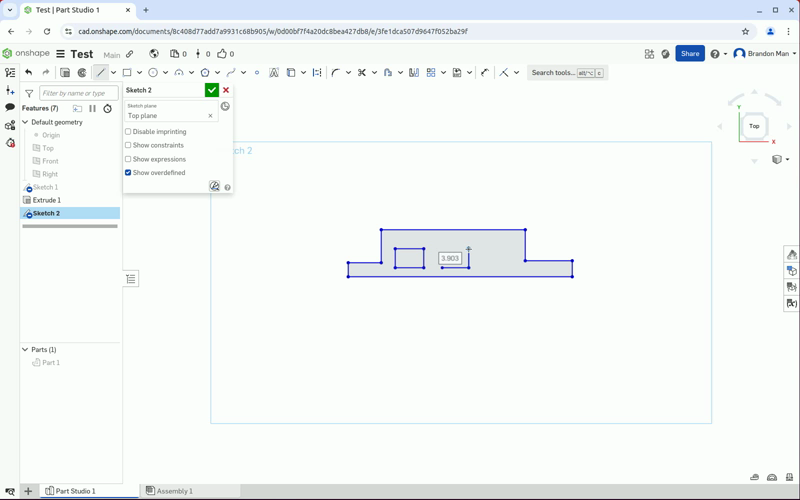
mouse_move(498, 248)
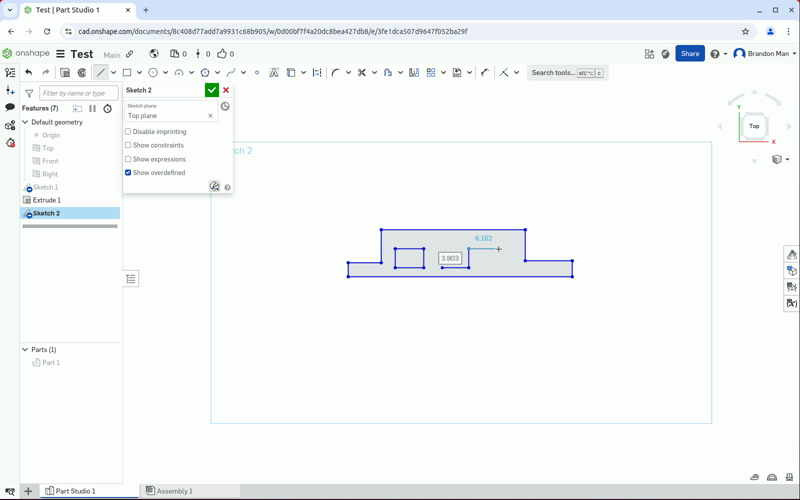
mouse_move(442, 248)
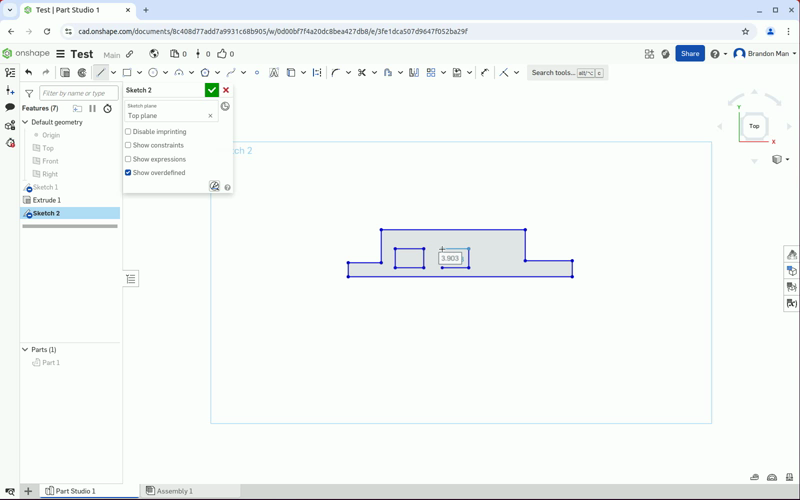
click(442, 248)
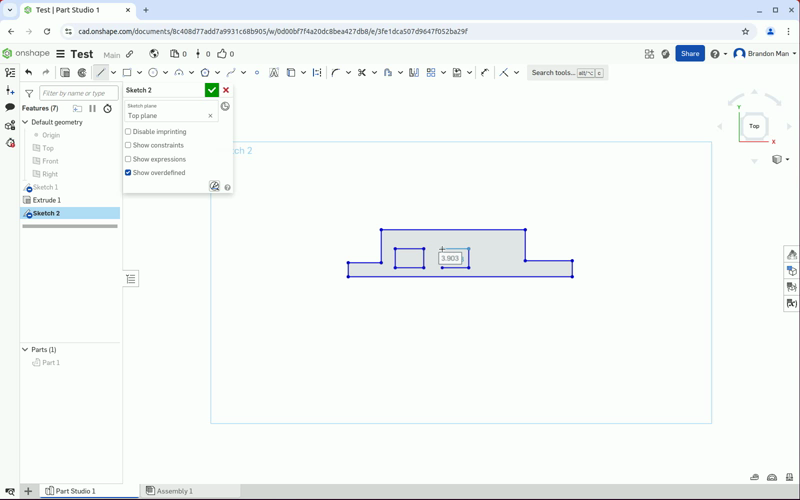
key_up(shift)
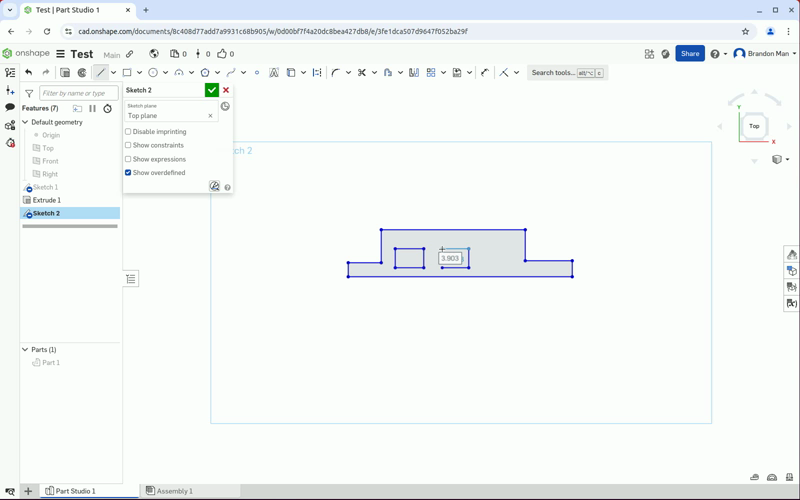
mouse_move(472, 248)
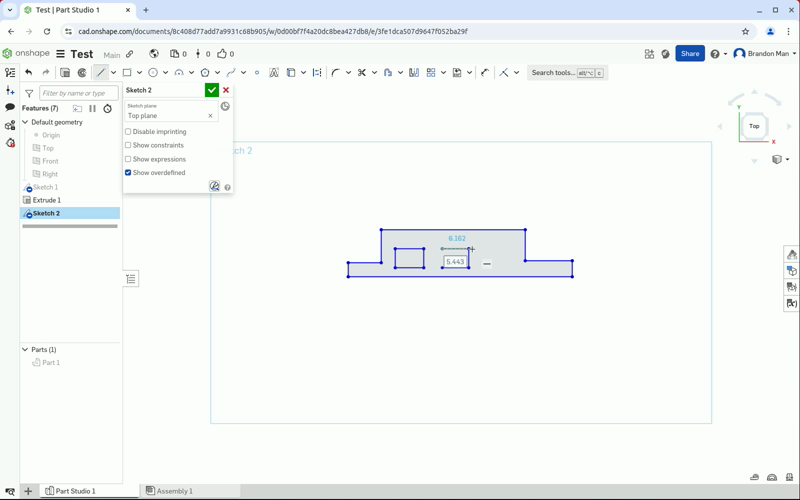
key_down(shift)
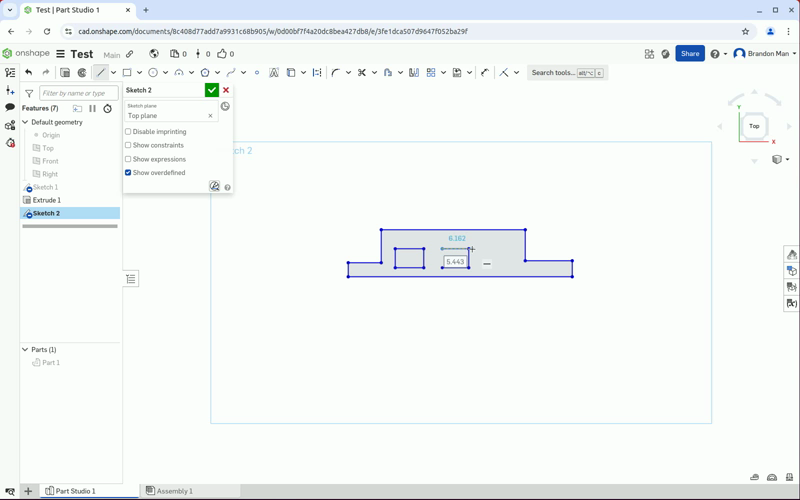
mouse_move(442, 267)
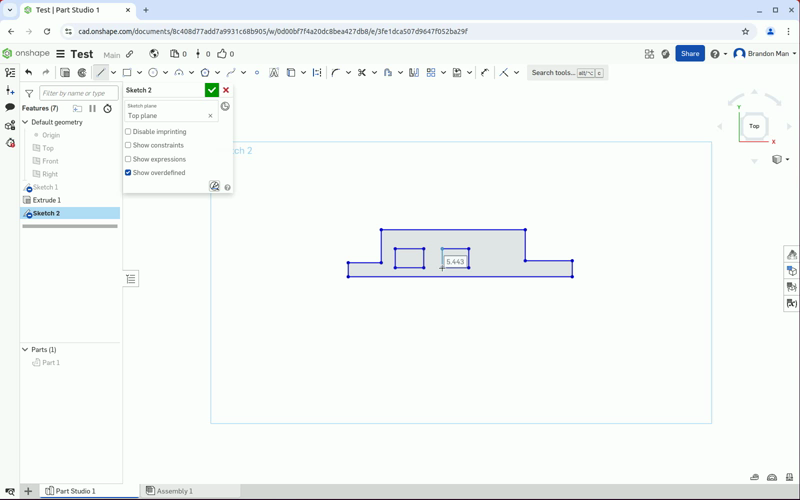
key_up(shift)
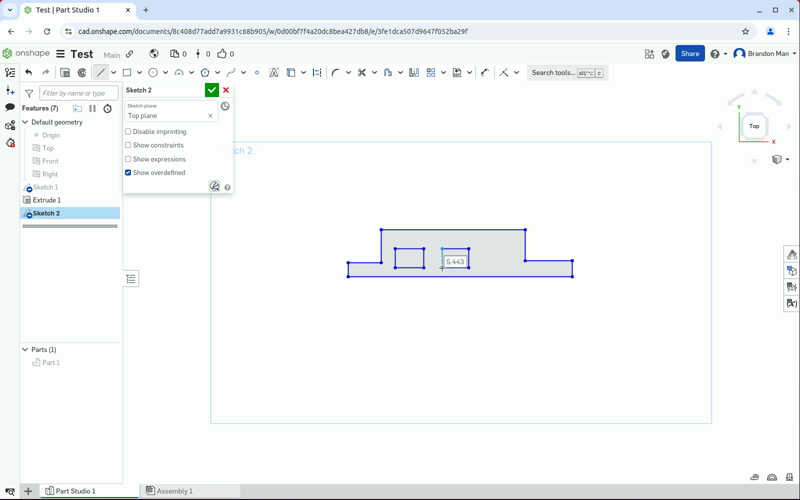
click(442, 267)
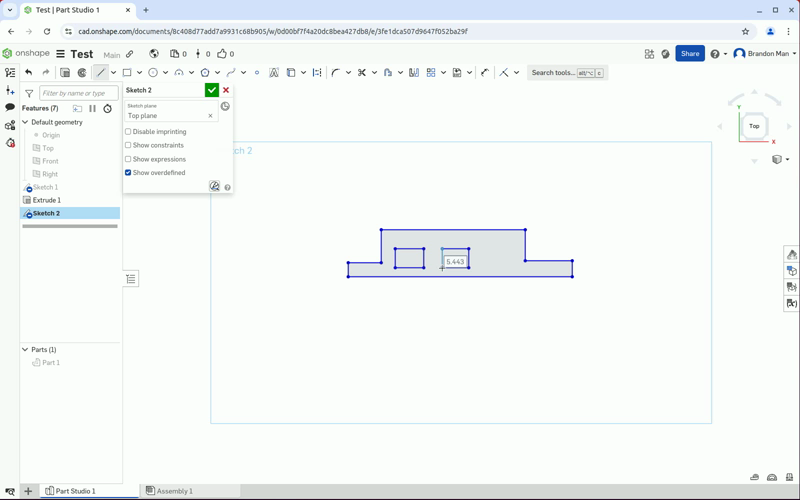
key(esc)
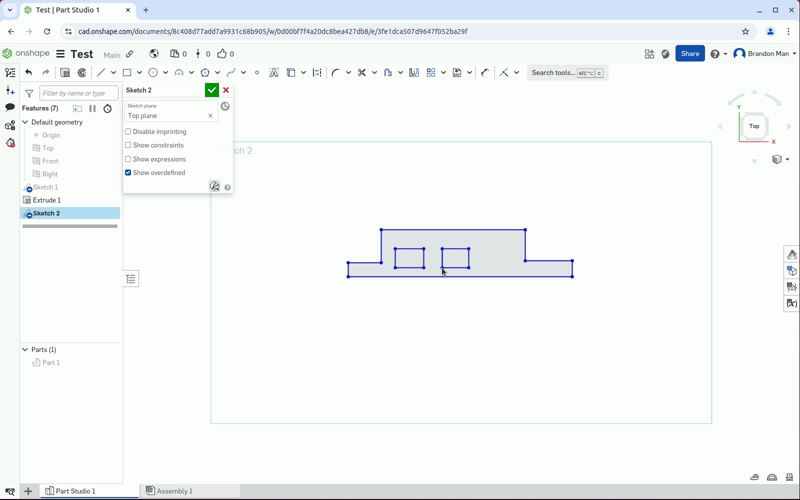
key(l)
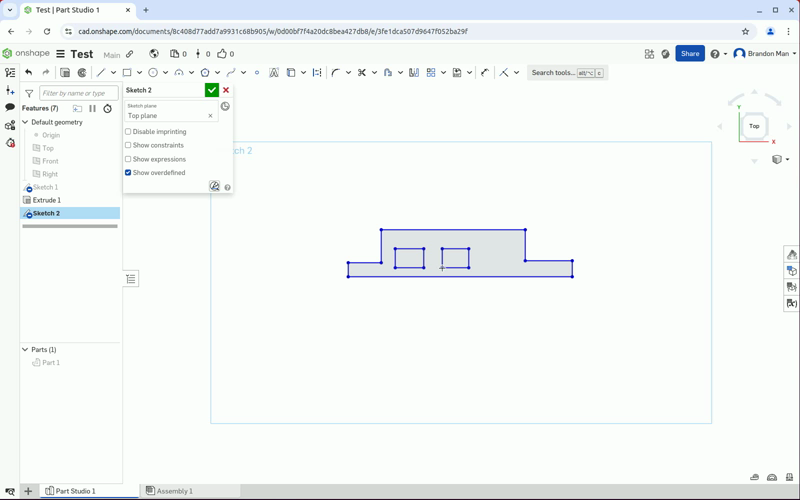
key_down(shift)
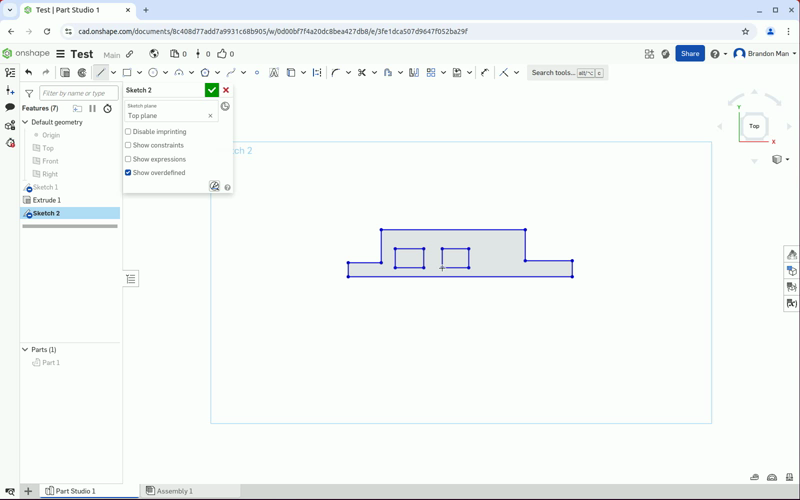
mouse_move(487, 267)
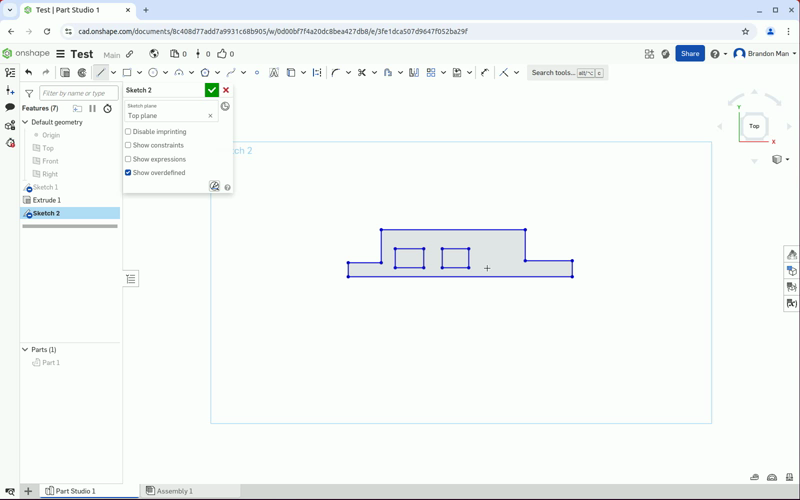
click(487, 267)
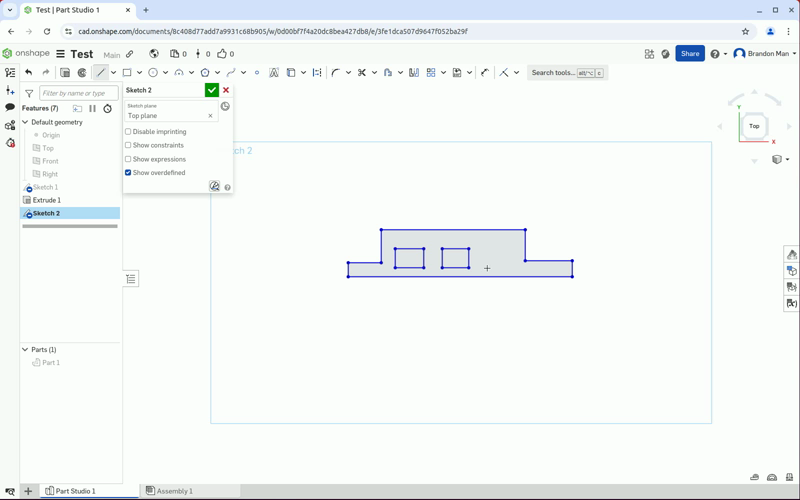
key_up(shift)
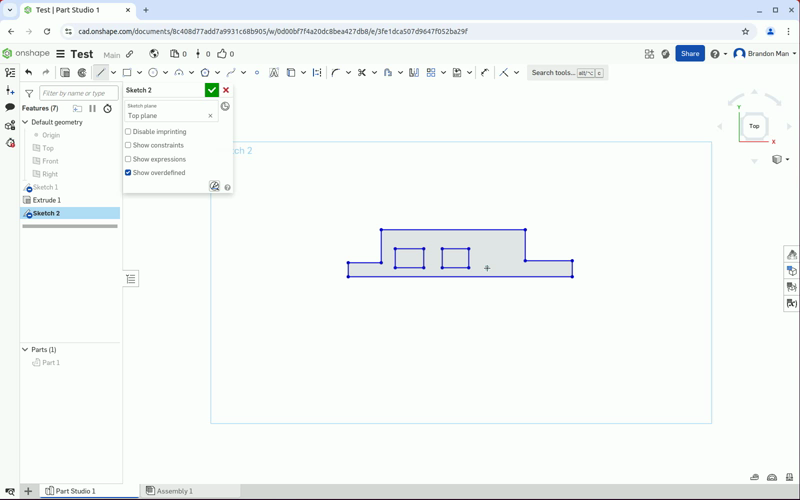
key_down(shift)
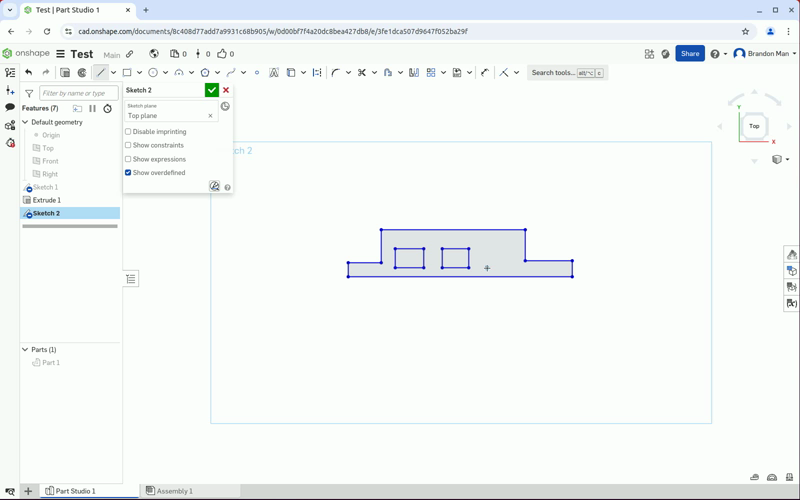
mouse_move(517, 267)
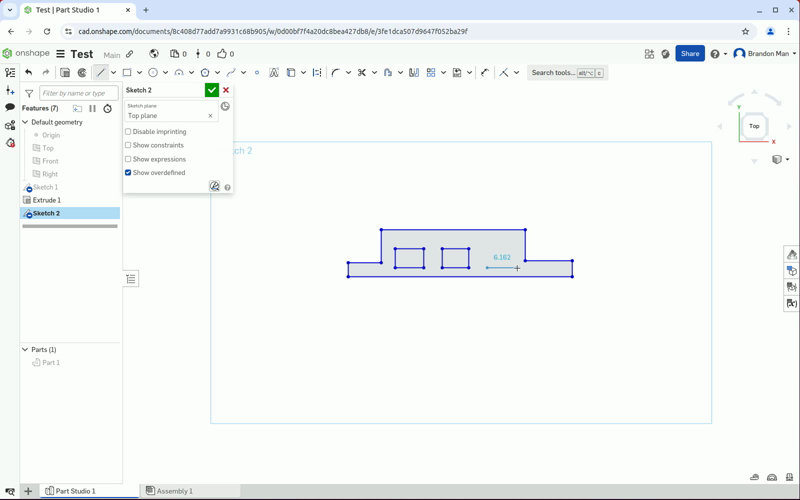
mouse_move(515, 267)
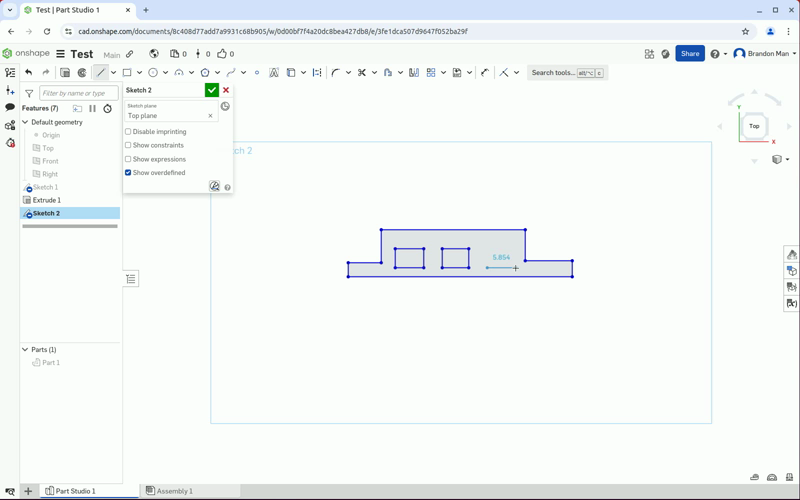
click(515, 267)
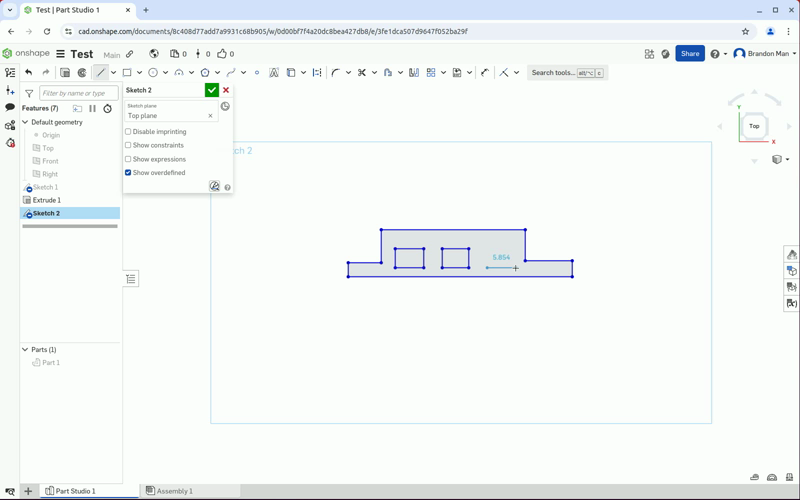
key_up(shift)
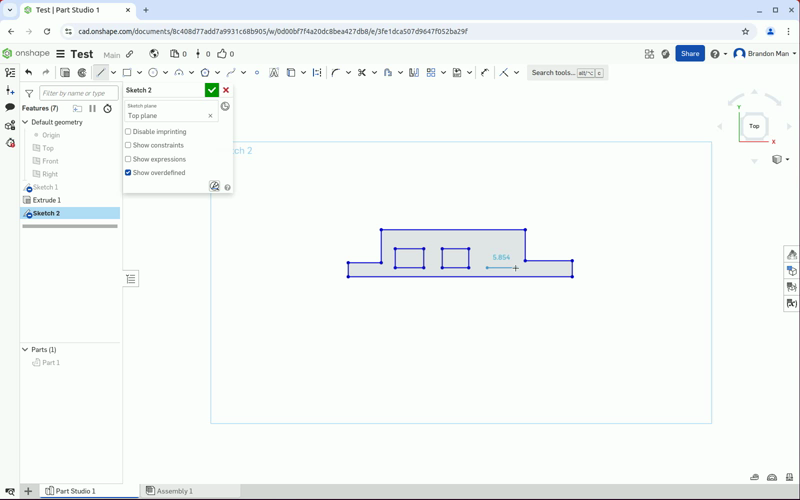
key_down(shift)
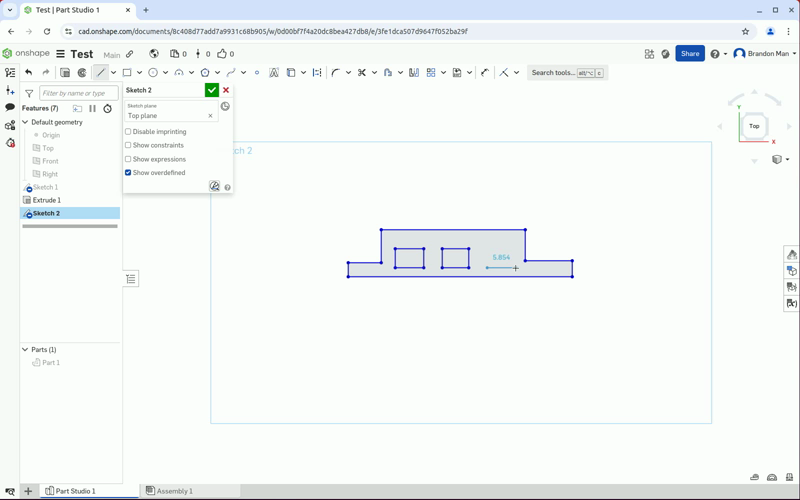
mouse_move(545, 267)
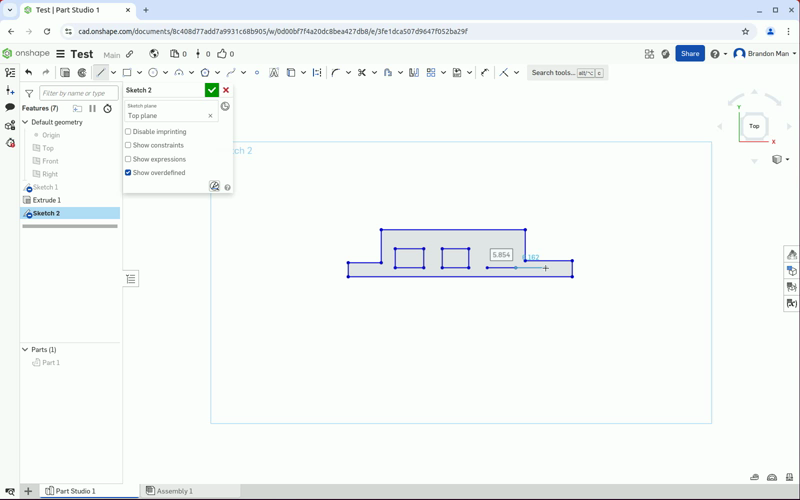
mouse_move(515, 248)
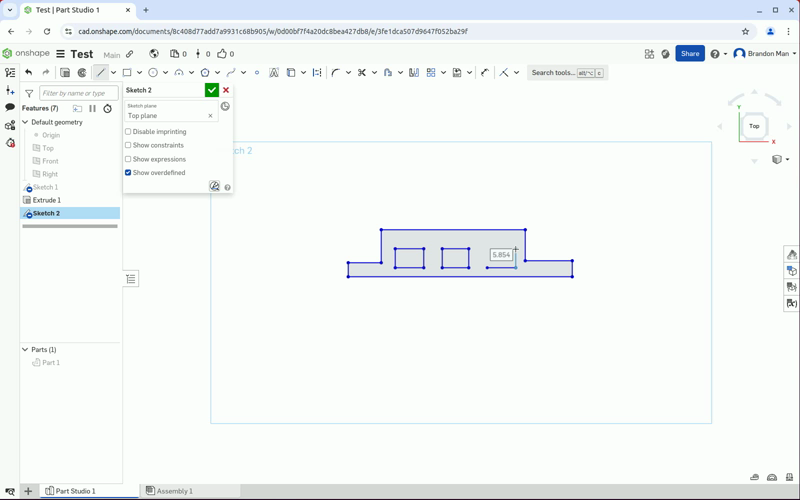
click(515, 248)
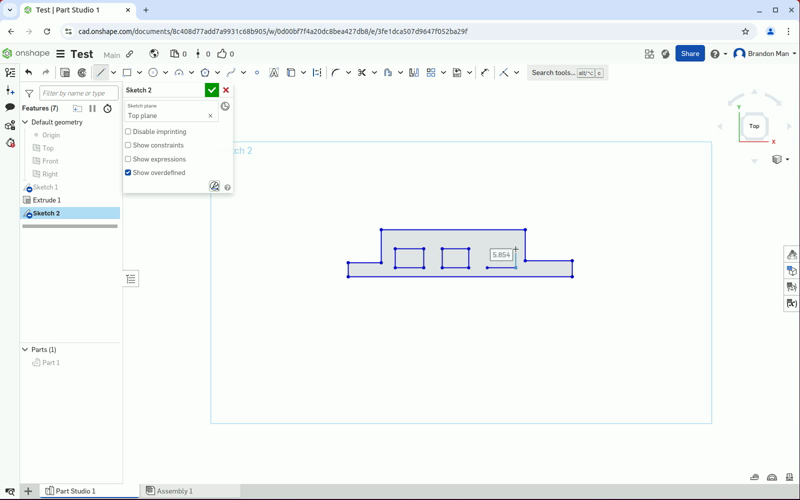
key_up(shift)
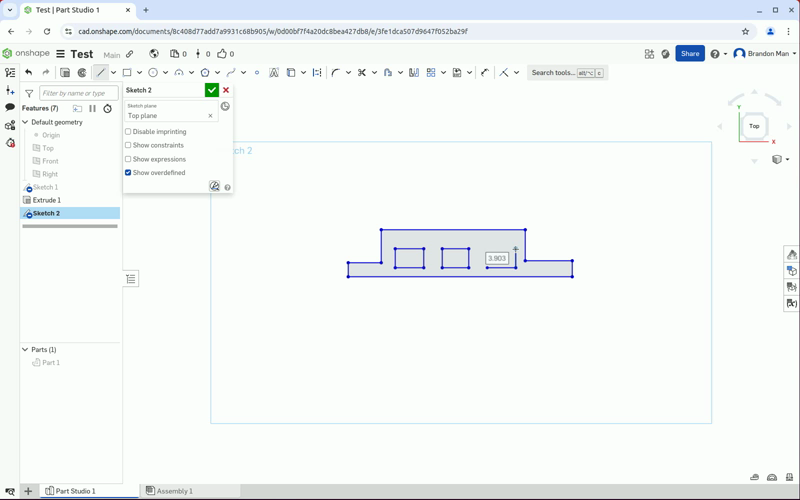
key_down(shift)
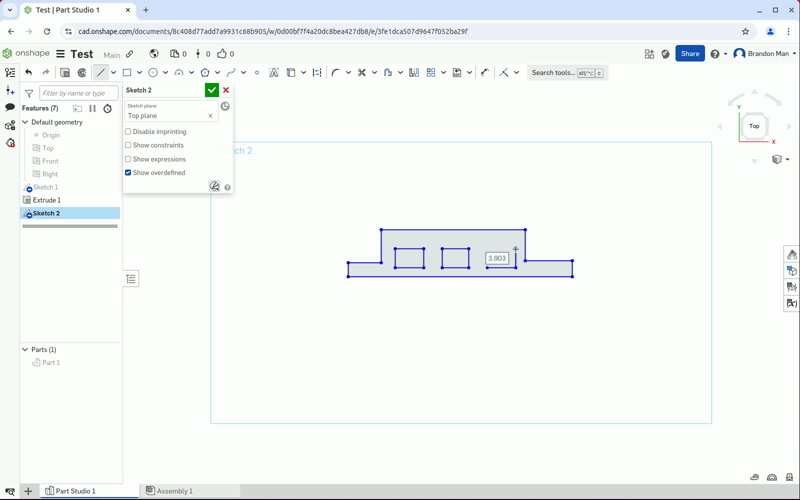
mouse_move(545, 248)
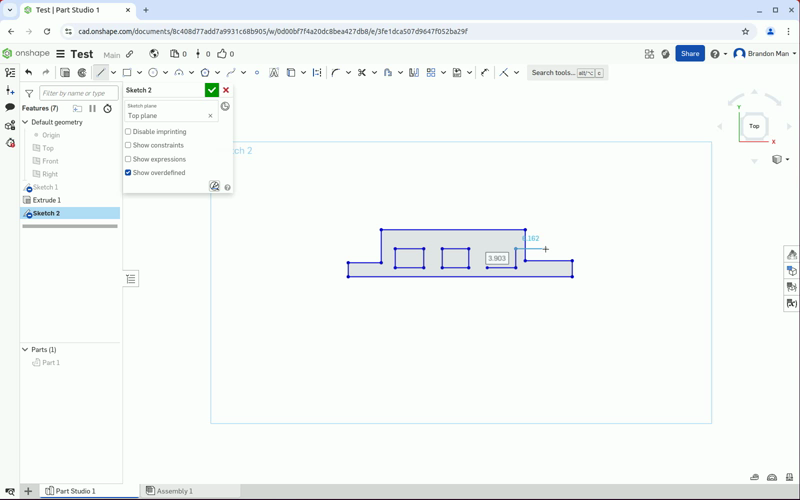
mouse_move(487, 248)
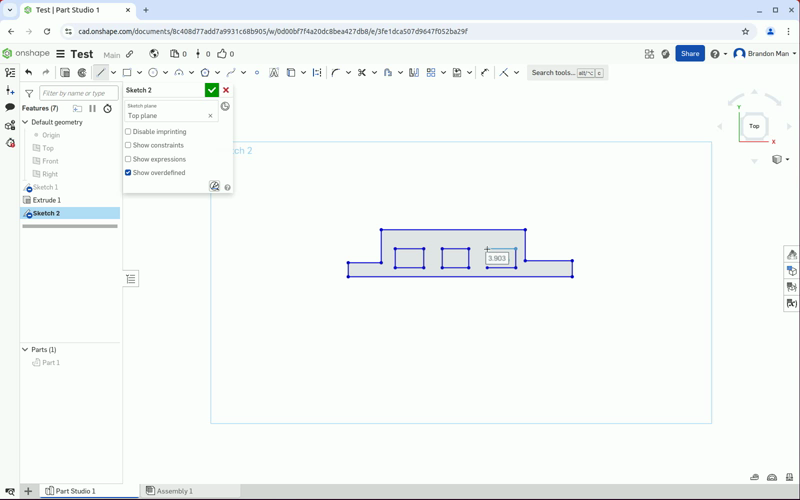
click(487, 248)
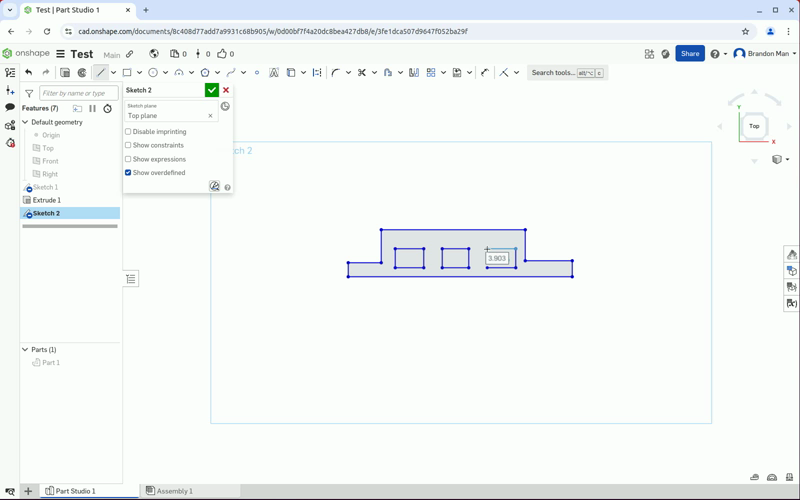
key_up(shift)
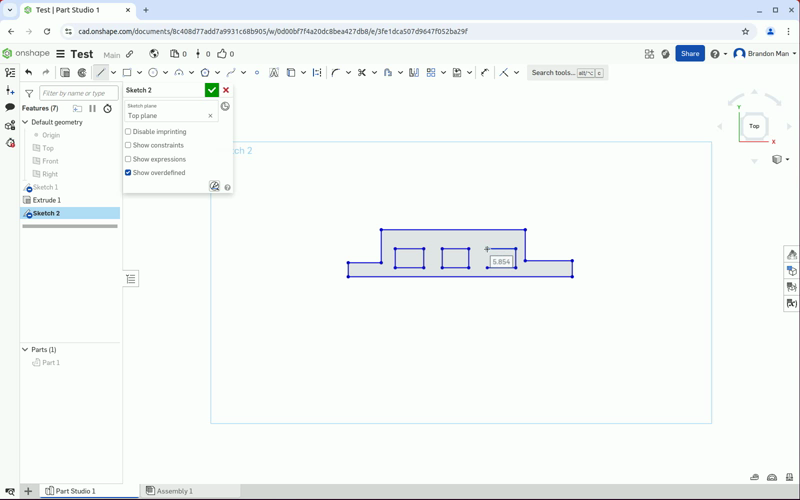
mouse_move(517, 248)
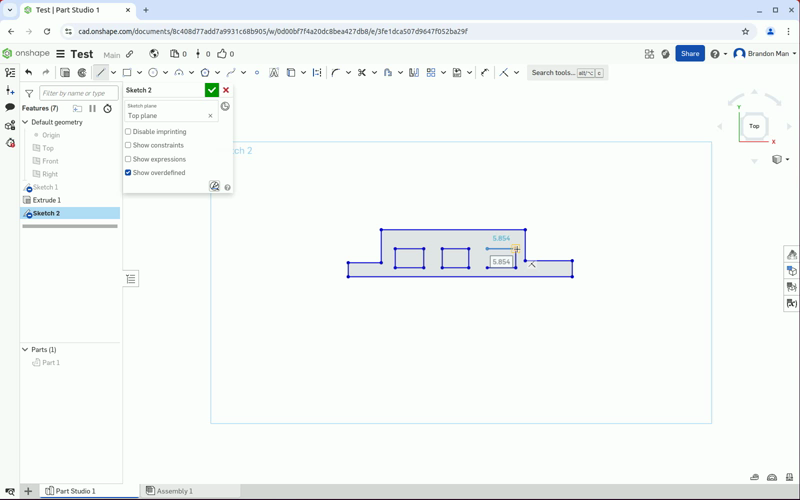
key_down(shift)
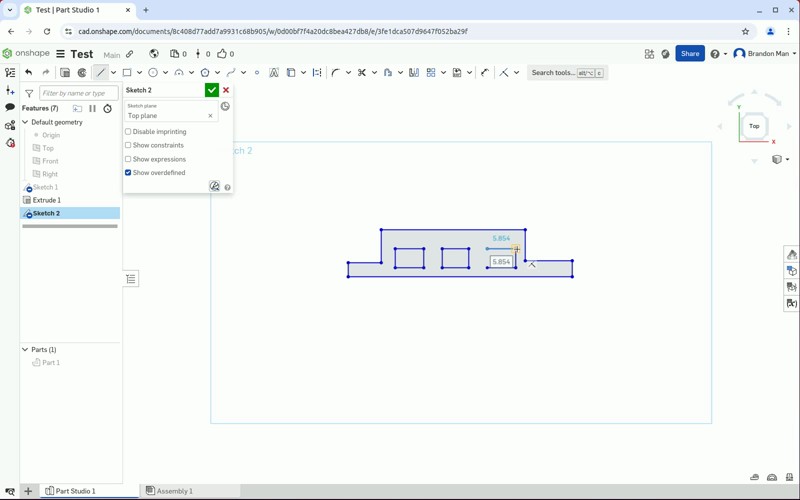
mouse_move(487, 267)
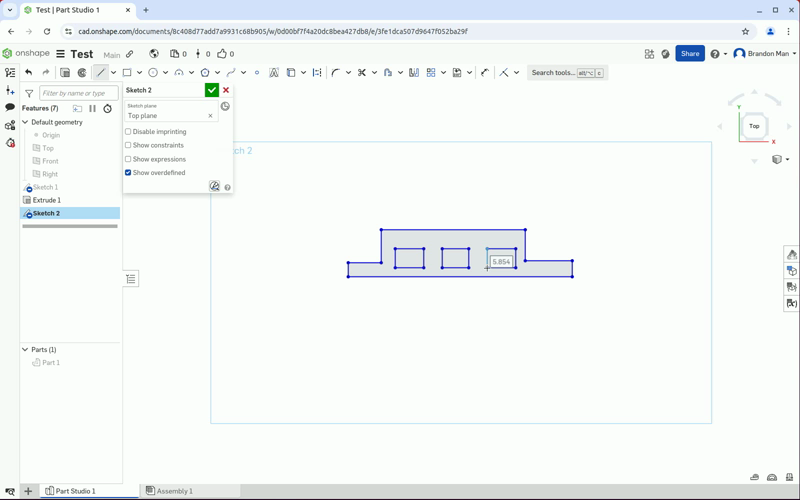
key_up(shift)
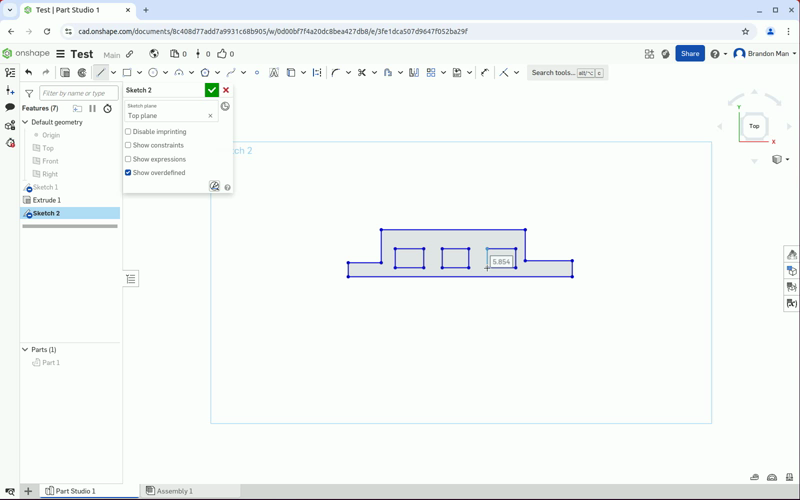
click(487, 267)
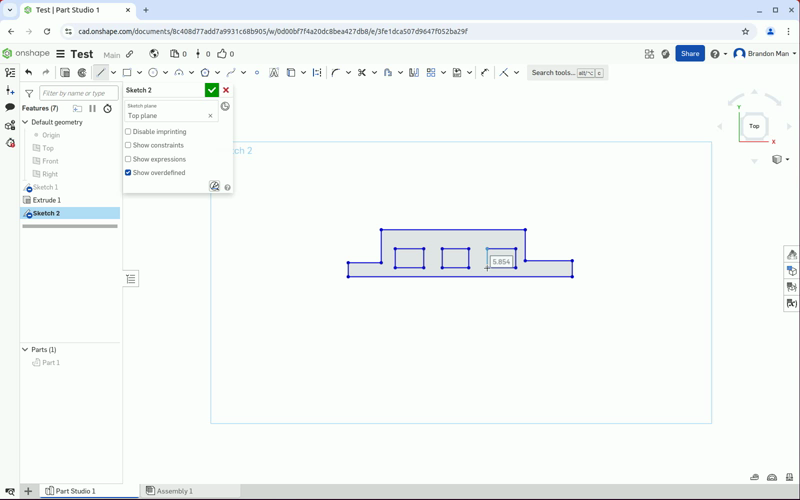
key(esc)
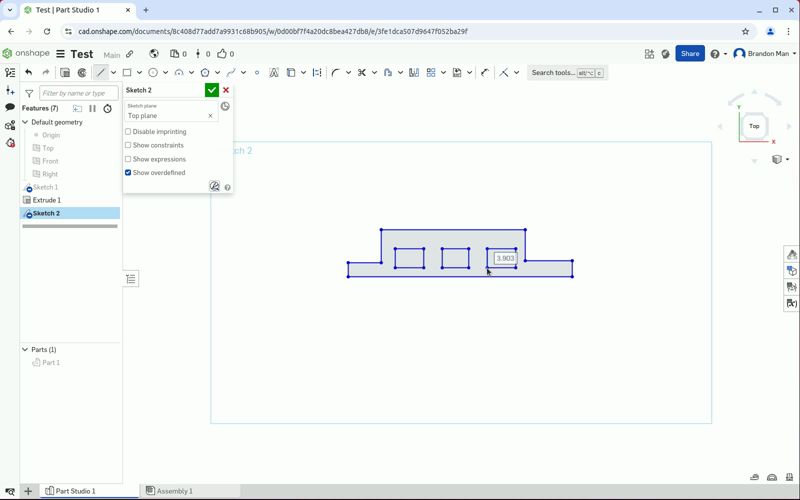
mouse_move(444, 241)
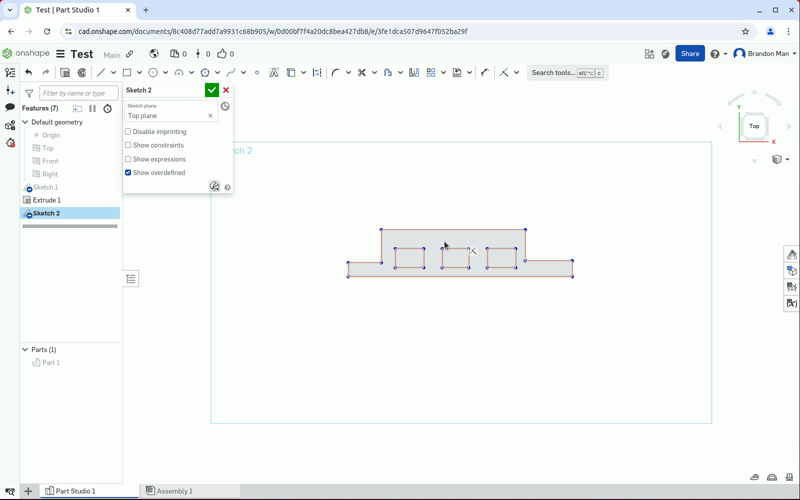
click(444, 241)
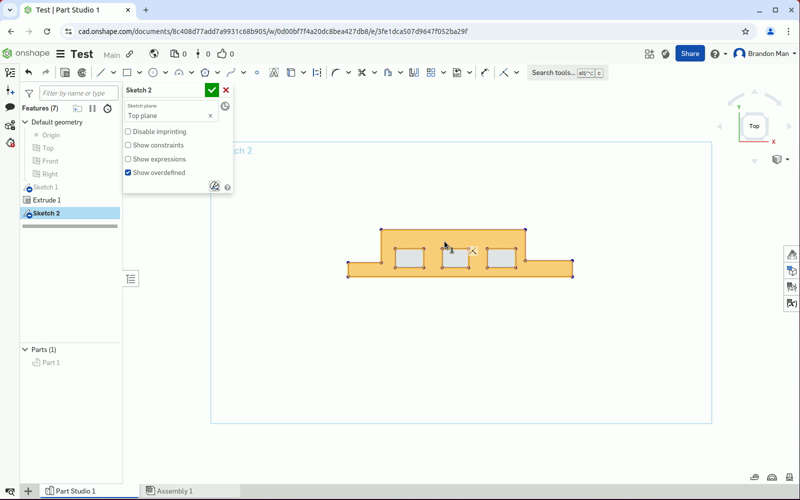
mouse_move(73, 352)
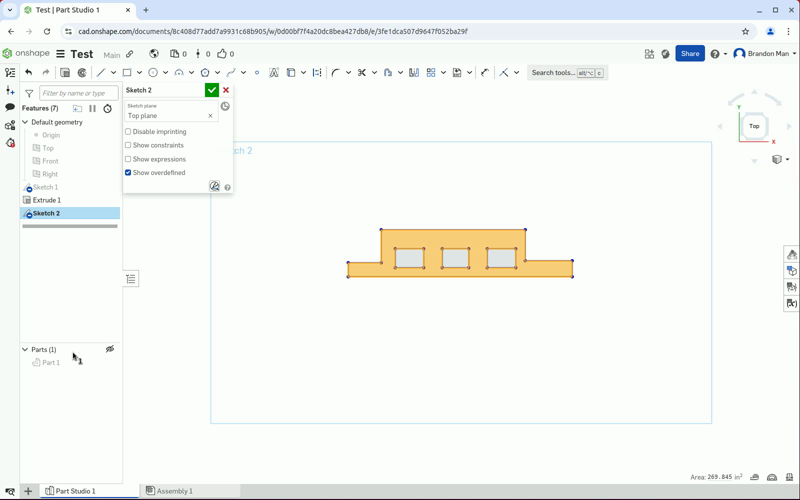
key(shift+y)
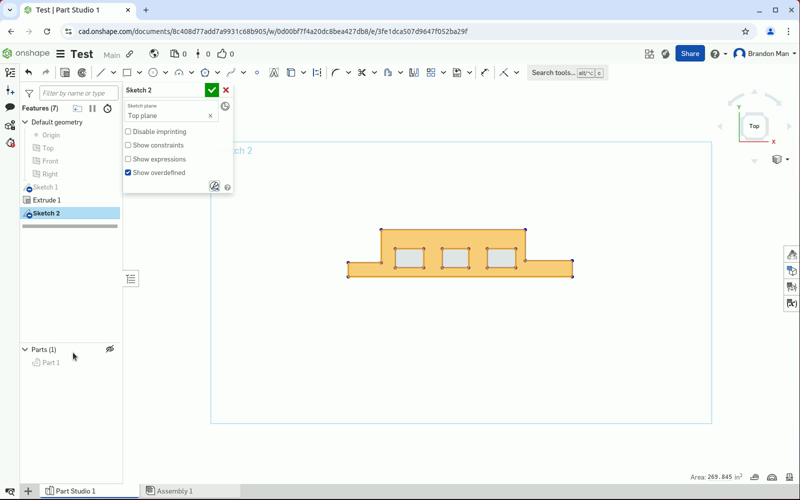
key(shift+e)
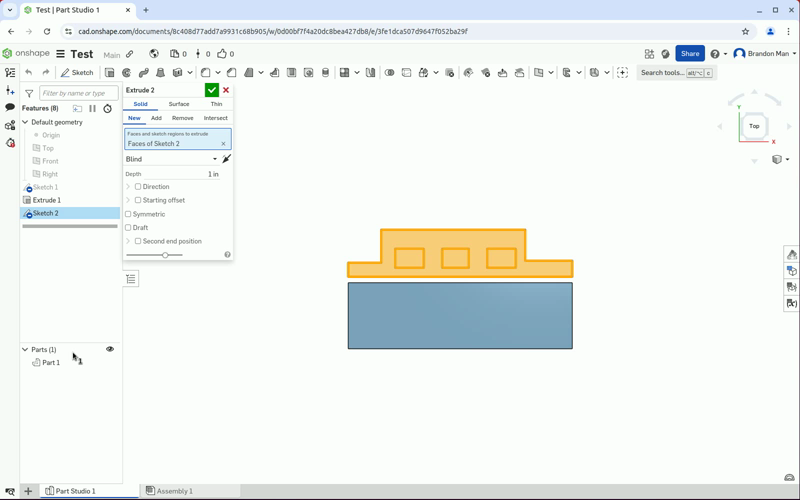
mouse_move(143, 106)
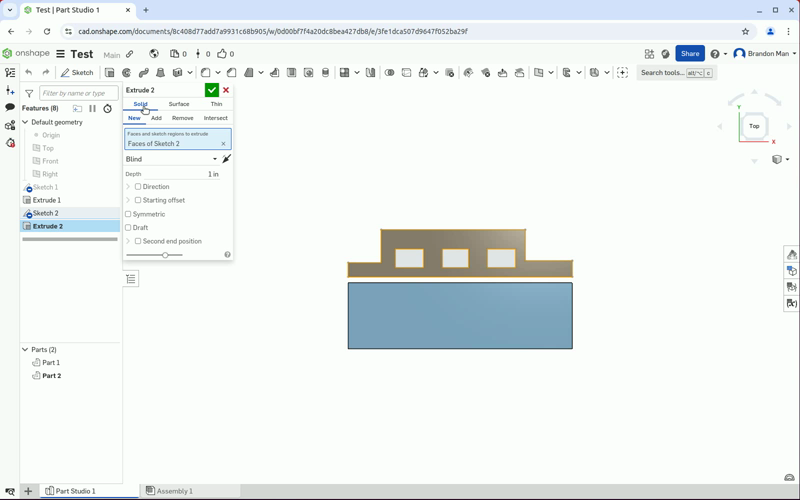
click(143, 106)
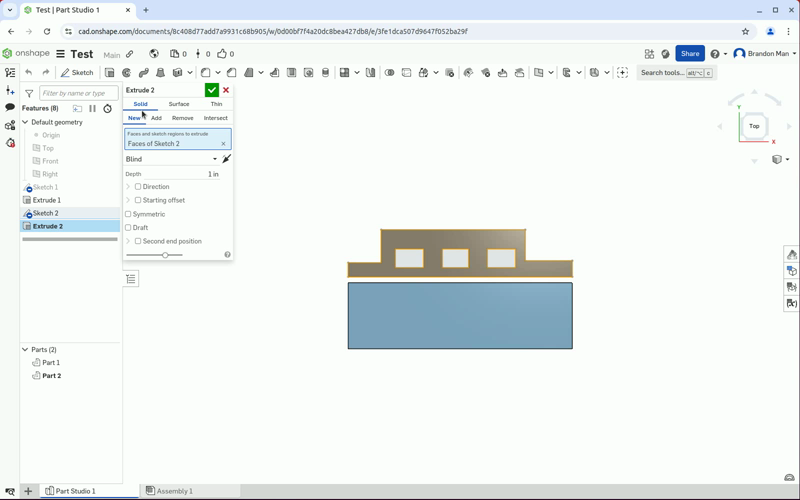
mouse_move(137, 120)
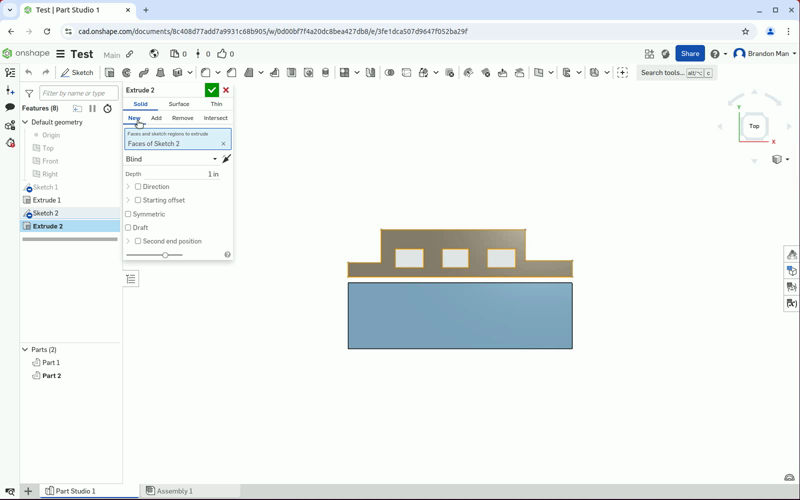
click(137, 120)
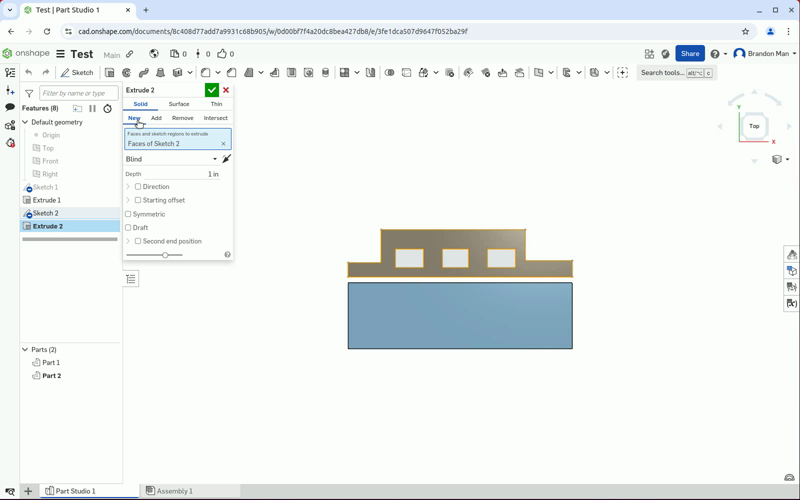
key(tab, 4)
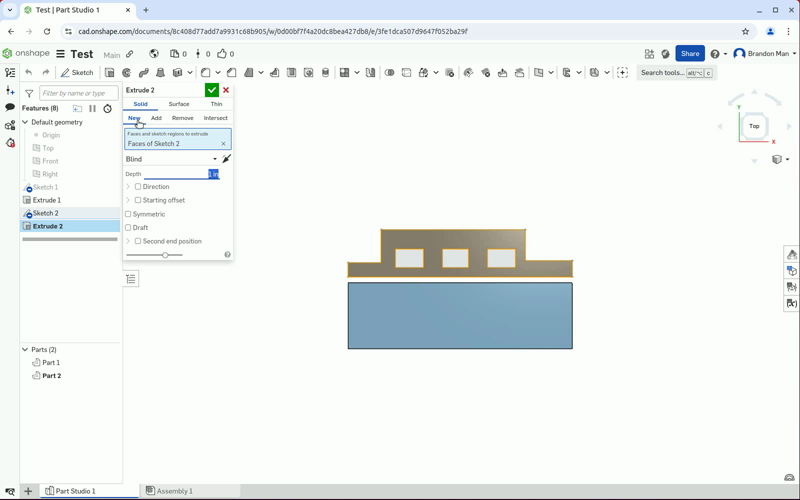
text(0.241)
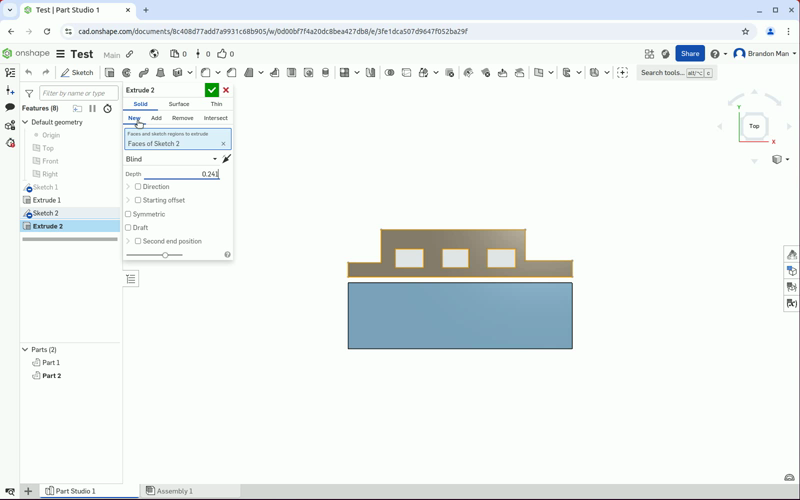
key(enter)
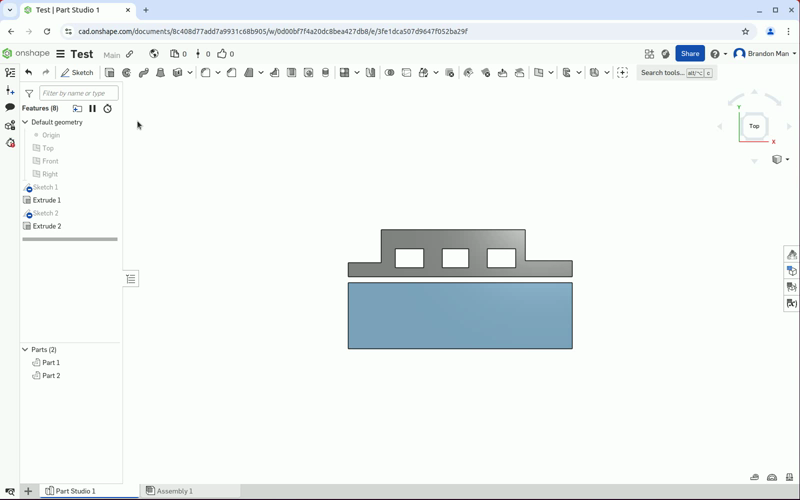
key(shift+h)
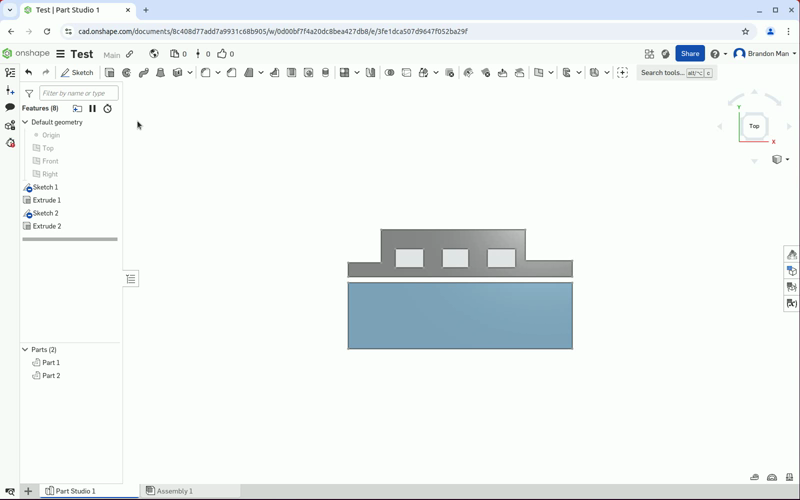
key(shift+h)
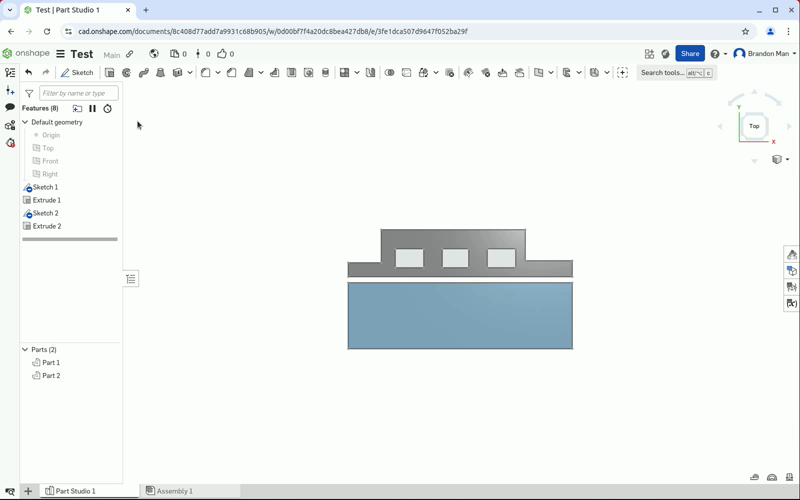
key(shift+7)
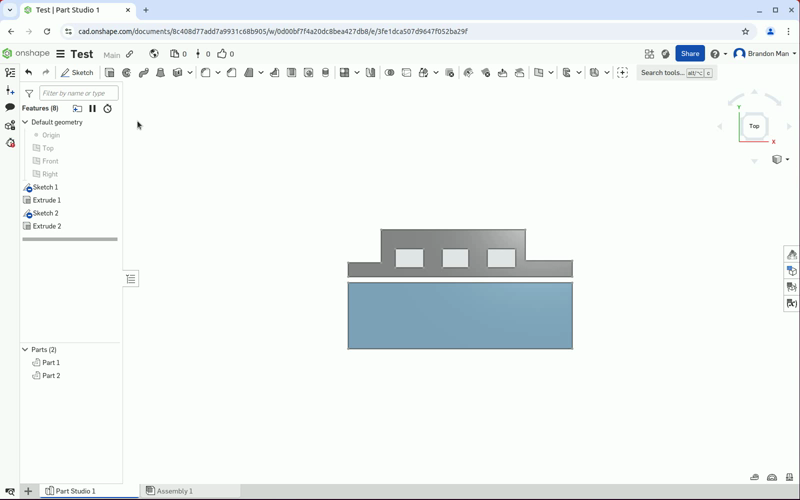
key(up, 3)
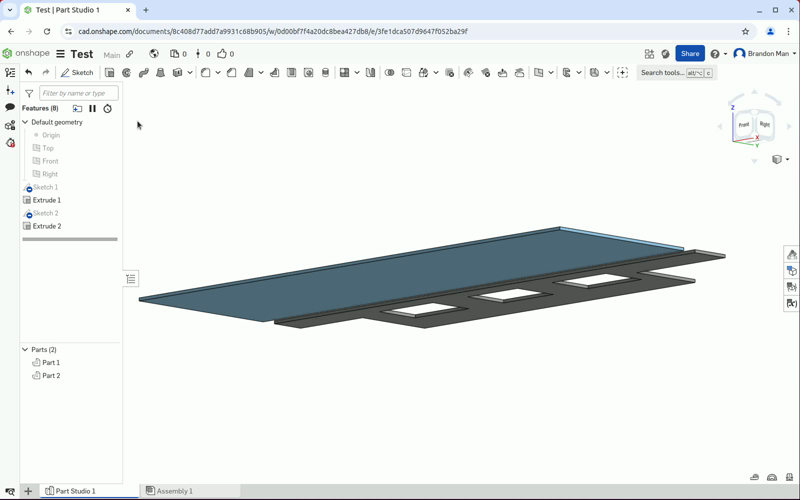
key(left, 3)
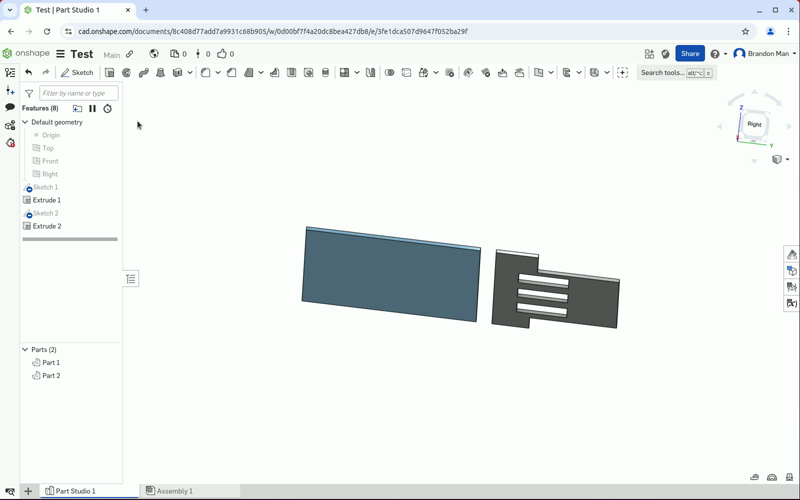
key(right, 3)
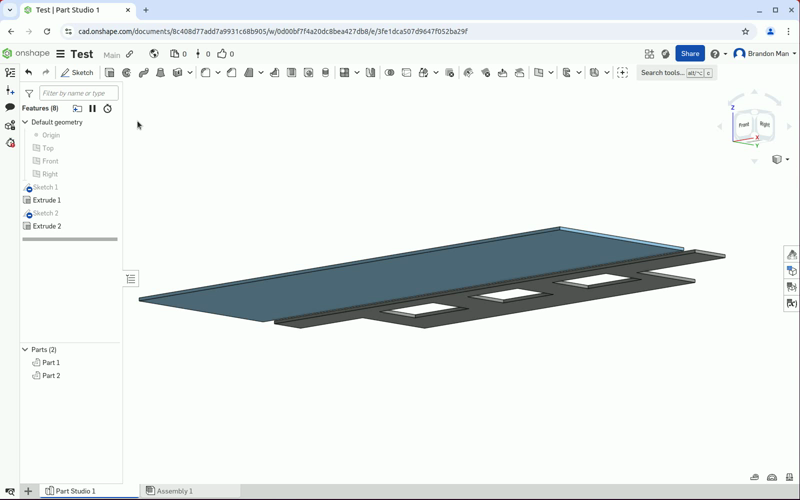
key(down, 3)
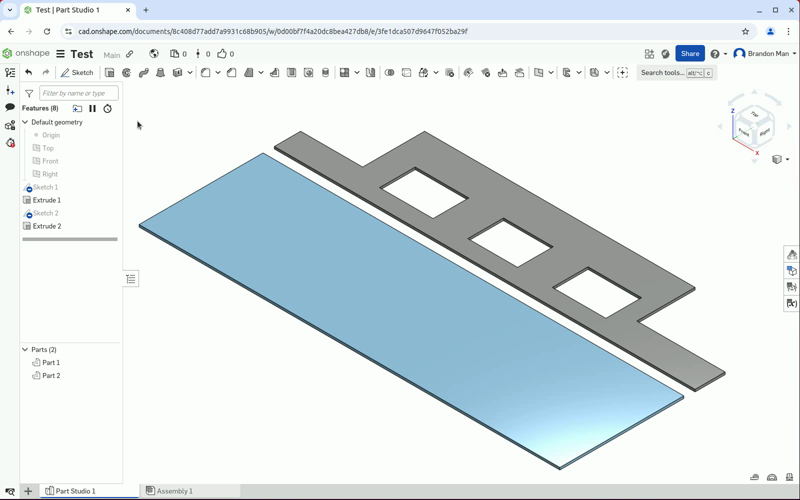
mouse_move(73, 189)
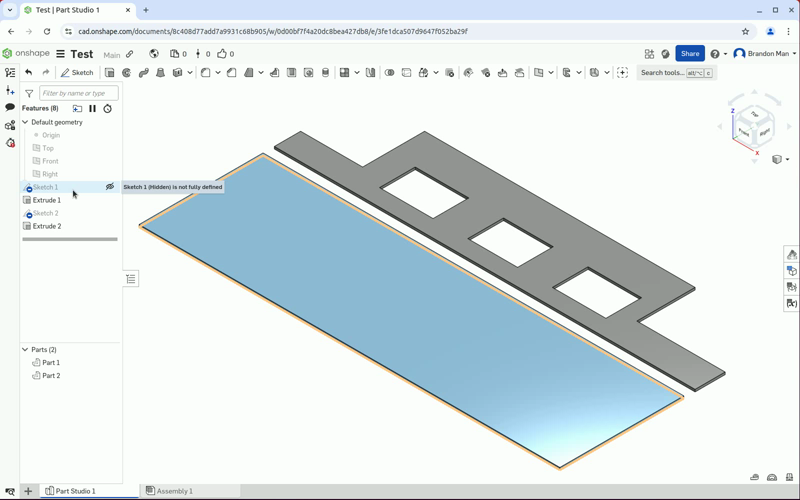
click(73, 189)